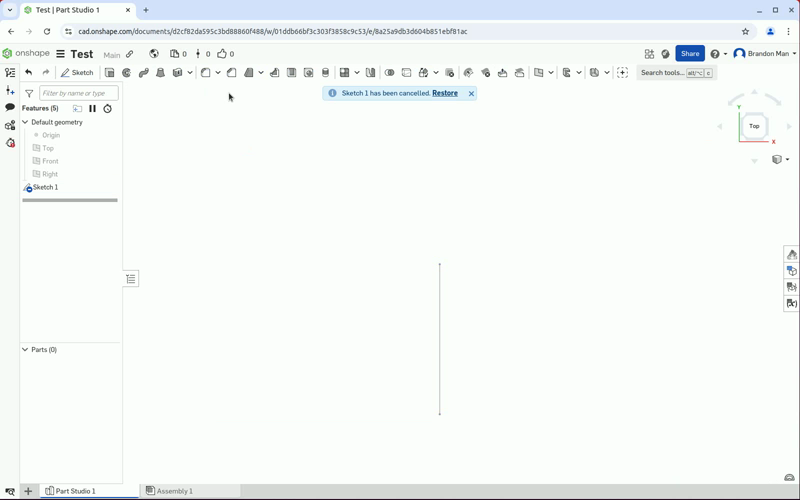
key(shift+h)
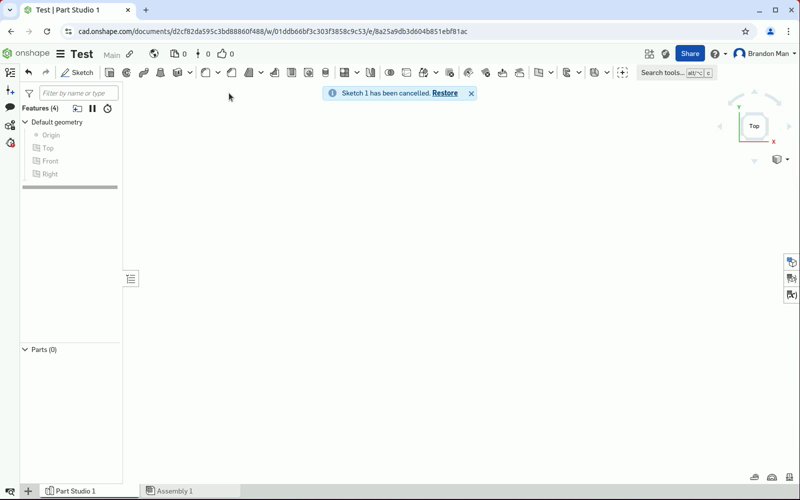
mouse_move(73, 352)
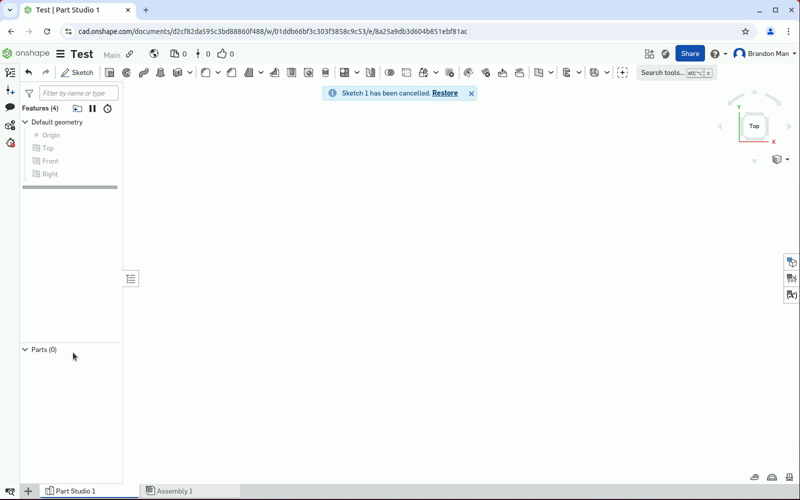
key(y)
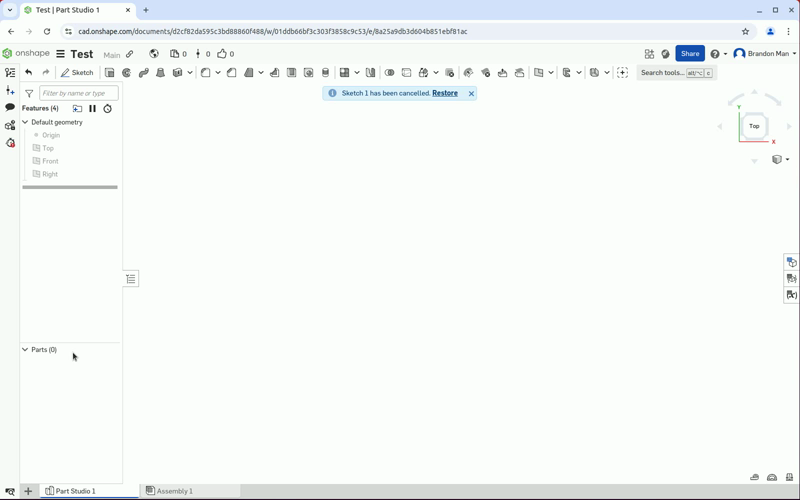
key(shift+p)
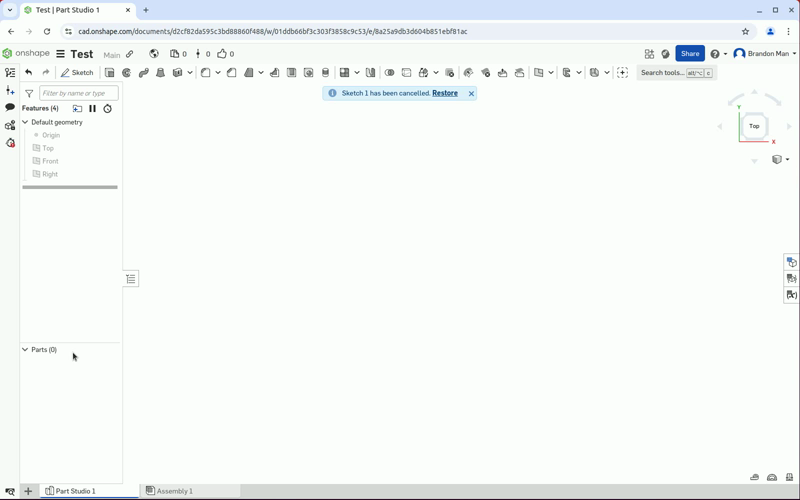
key(space)
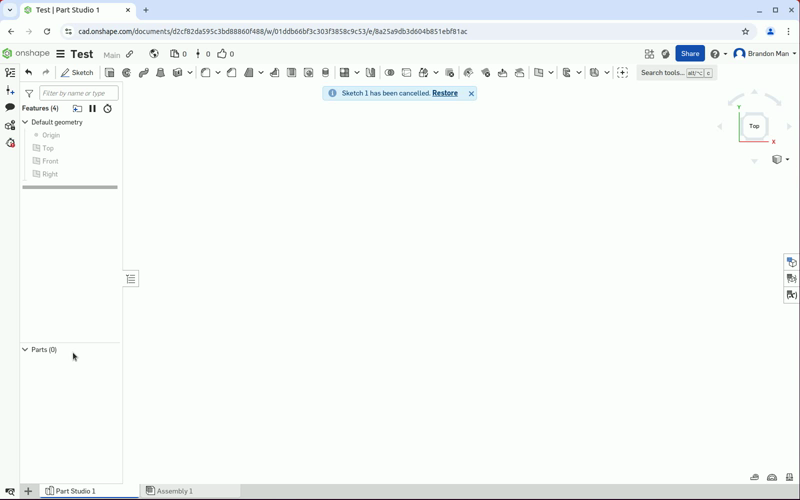
key_down(shift)
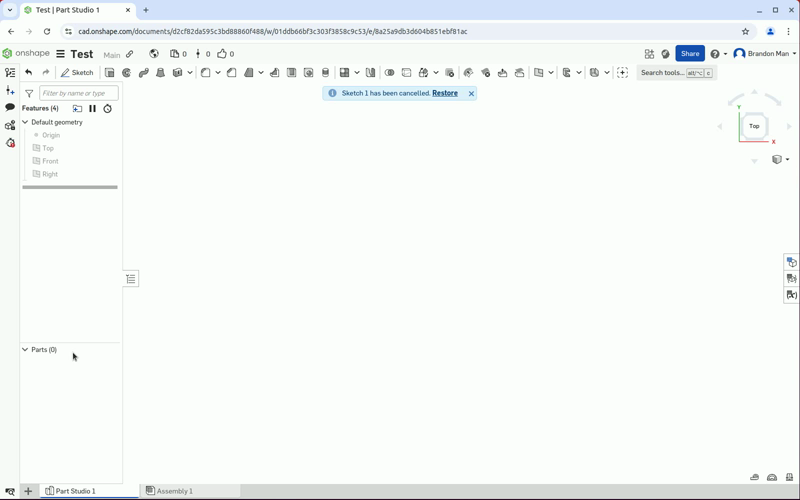
key(up)
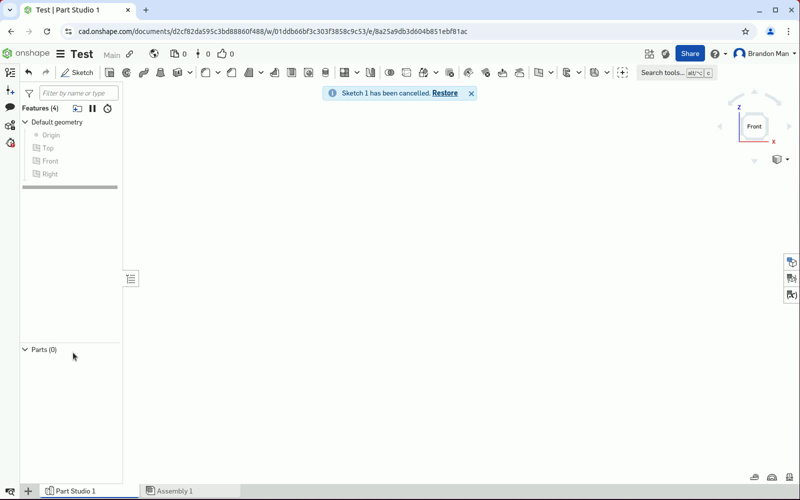
key_up(shift)
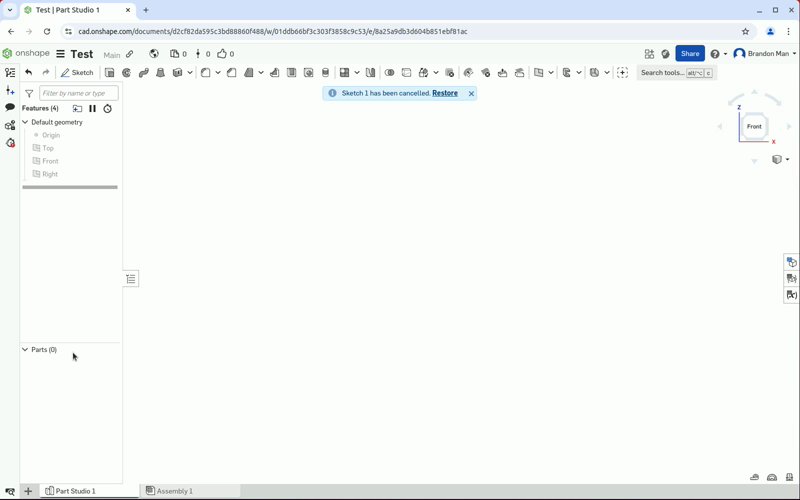
mouse_move(73, 352)
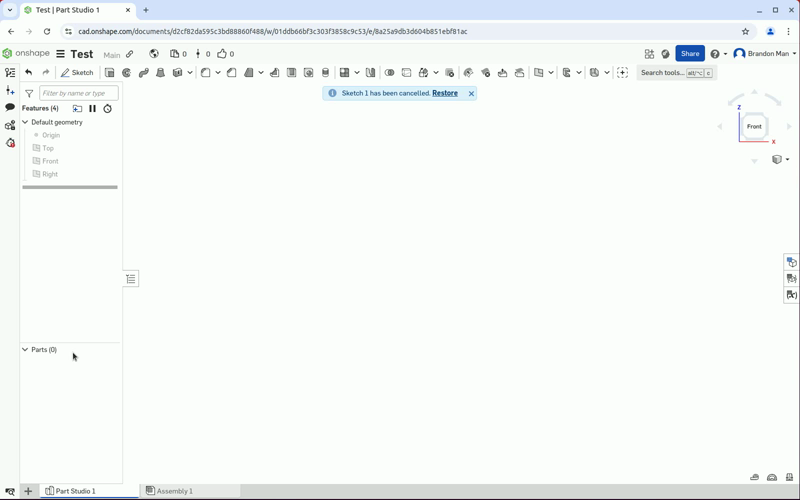
key(shift+y)
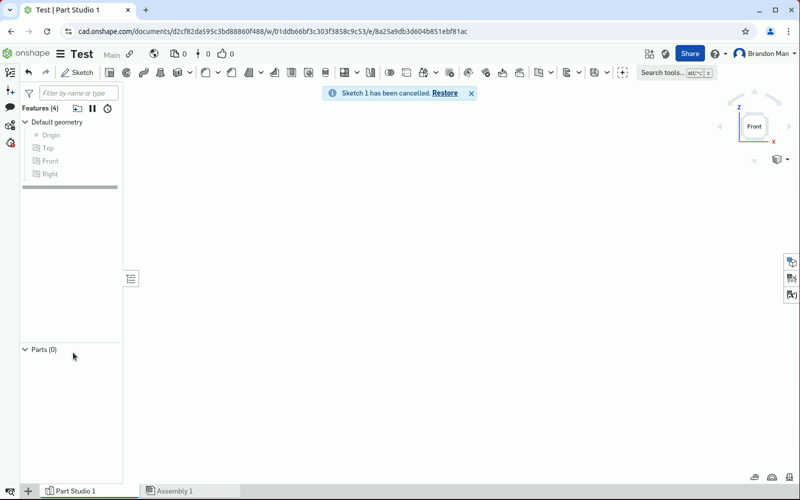
key(shift+s)
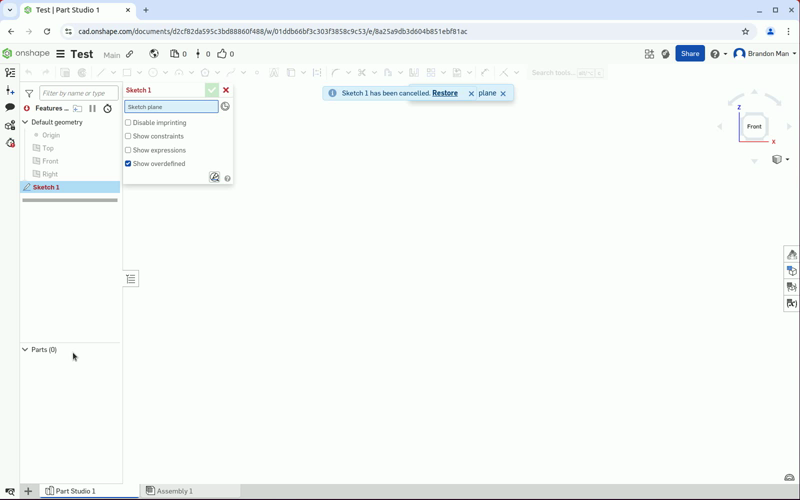
mouse_move(73, 163)
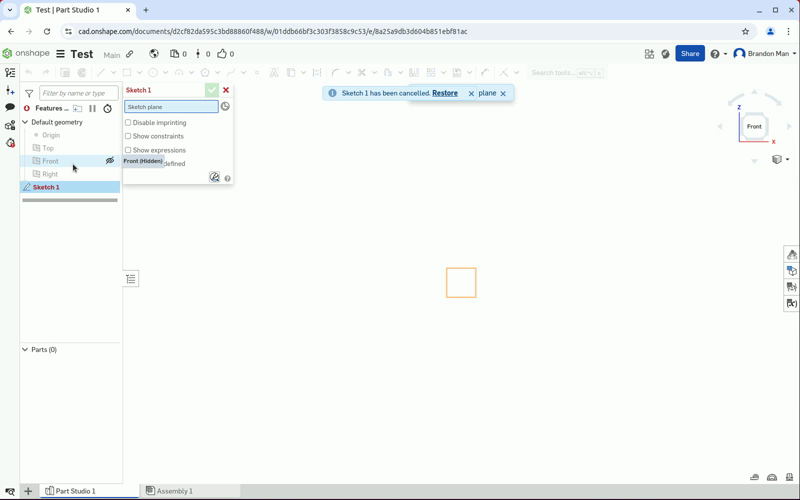
click(73, 163)
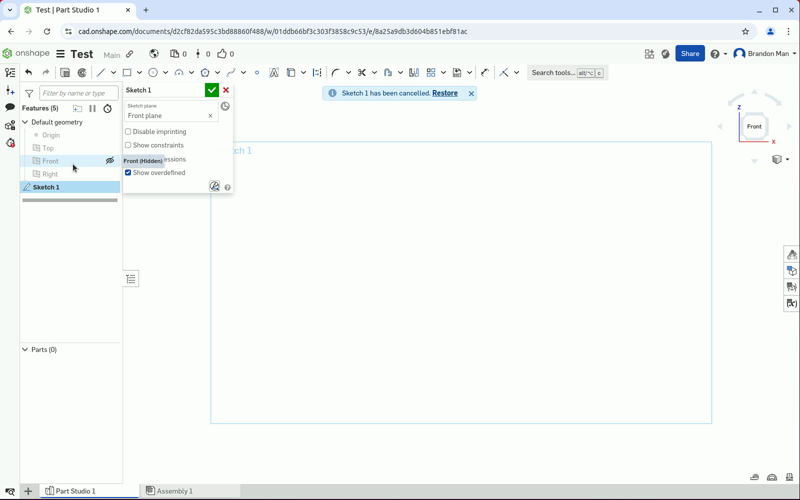
mouse_move(73, 352)
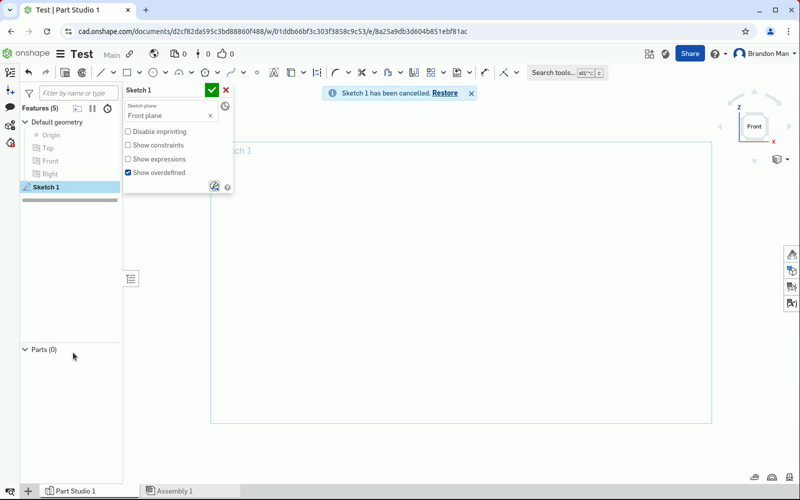
key(y)
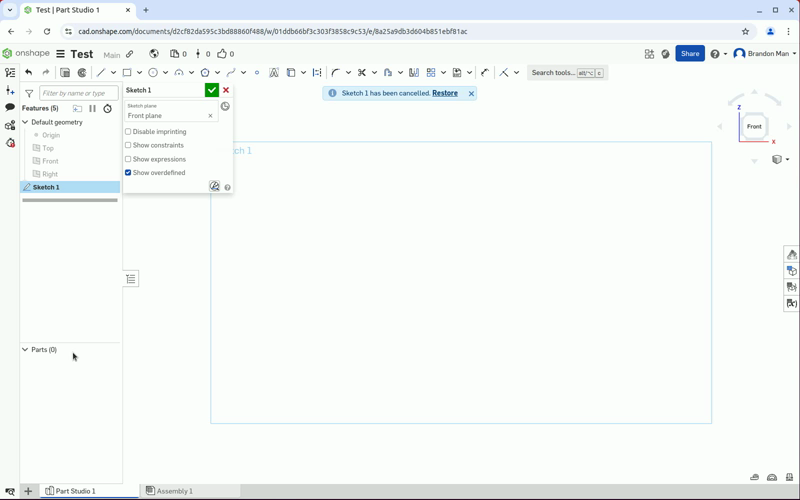
key(a)
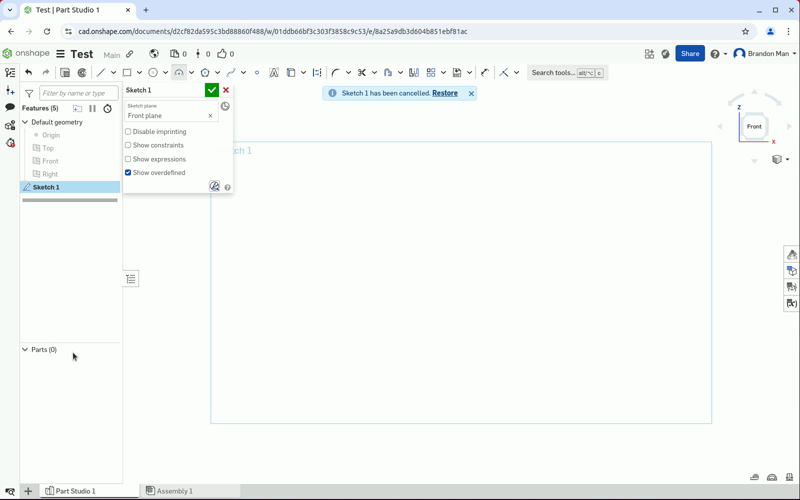
key_down(shift)
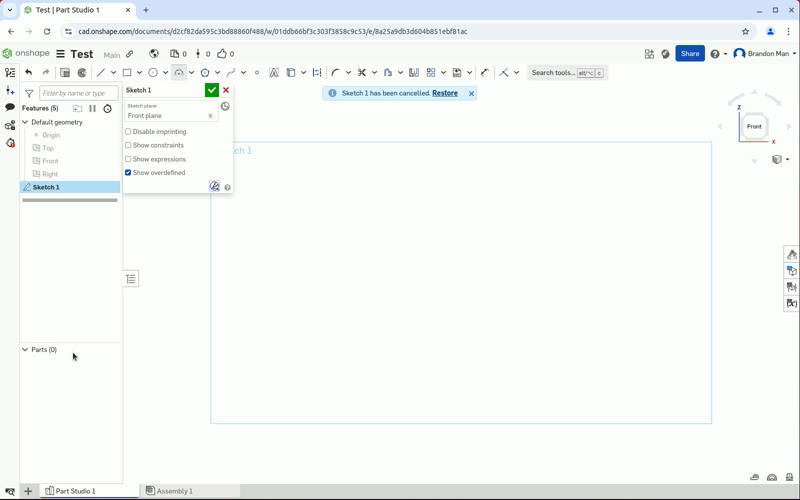
mouse_move(457, 334)
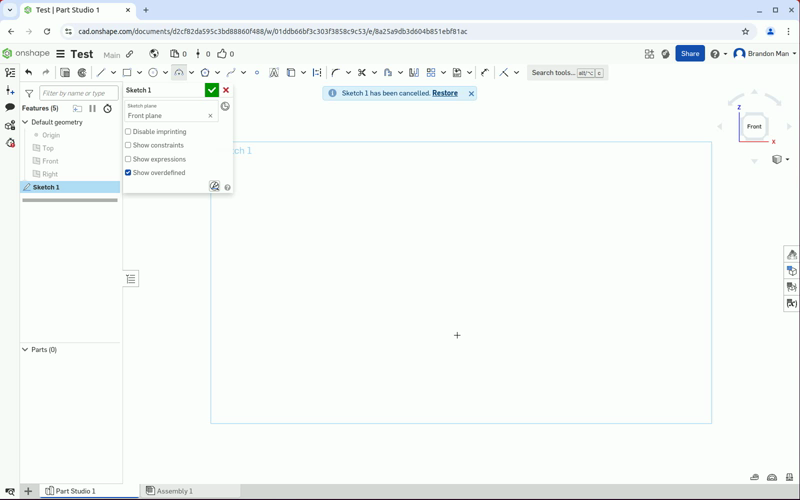
click(457, 334)
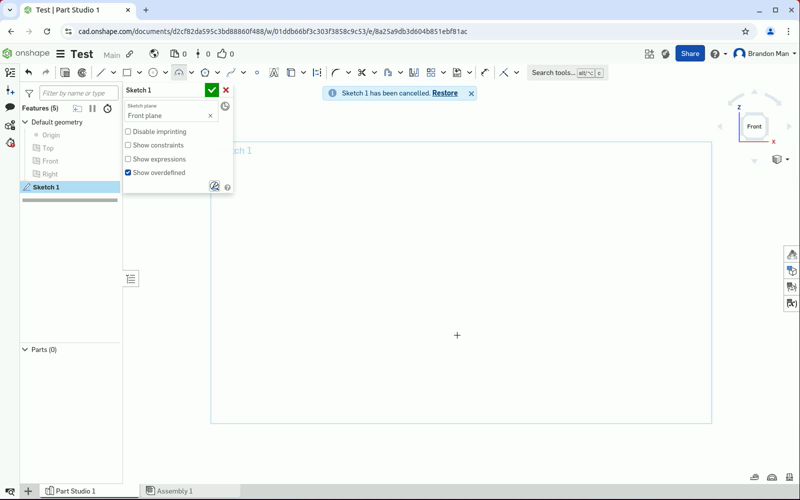
key_up(shift)
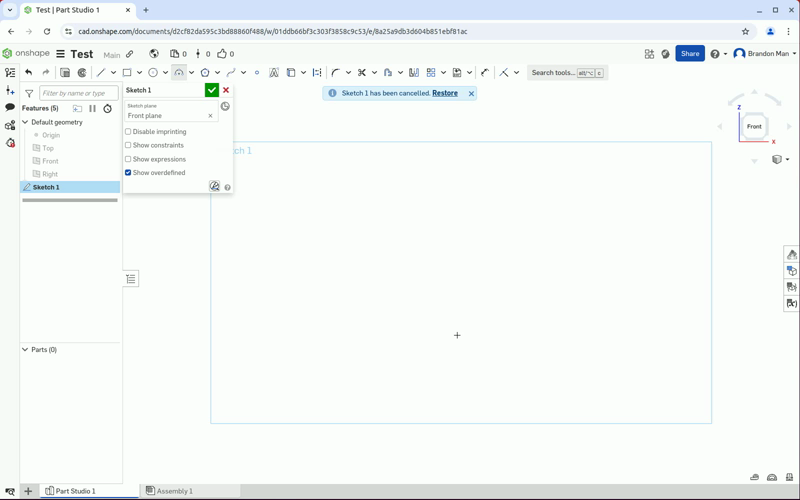
key_down(shift)
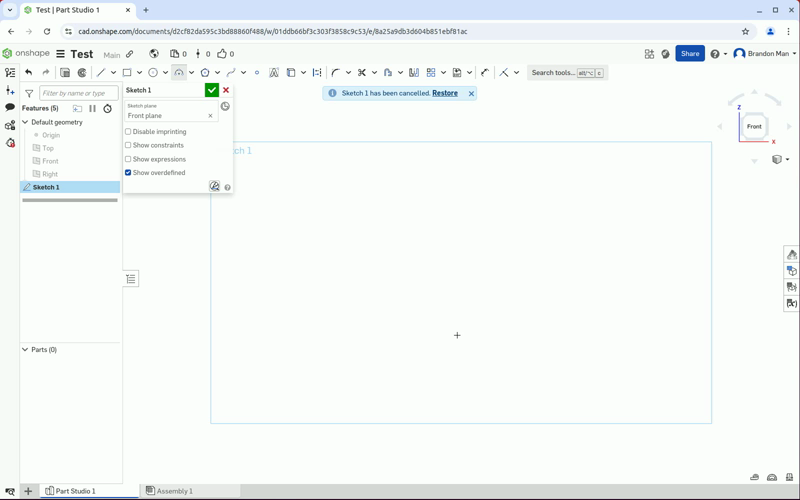
mouse_move(457, 231)
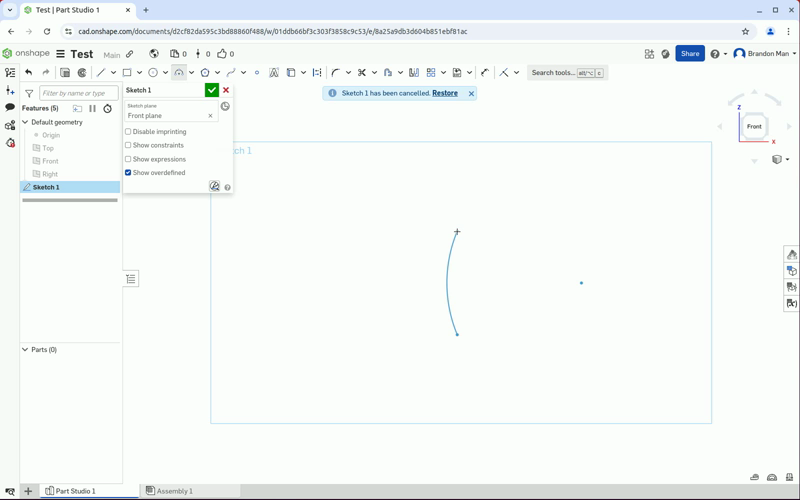
click(457, 231)
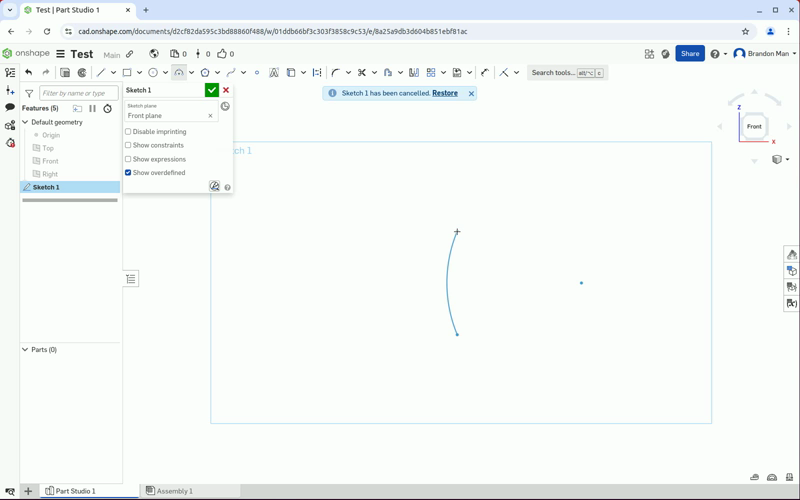
mouse_move(432, 282)
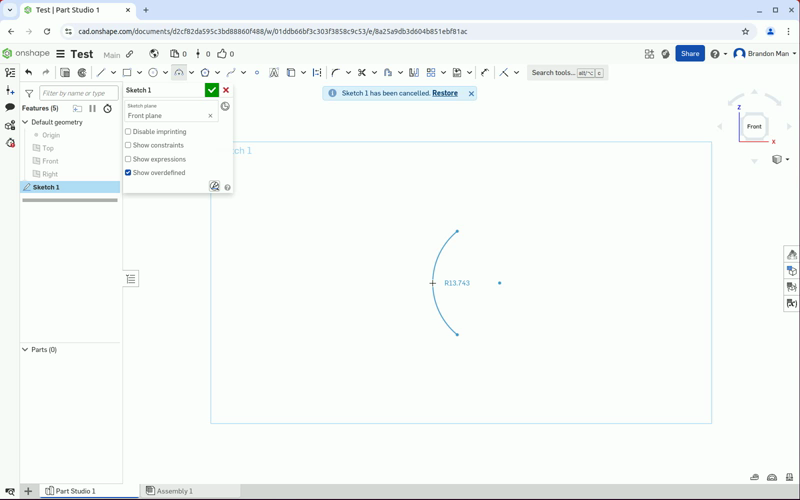
click(432, 282)
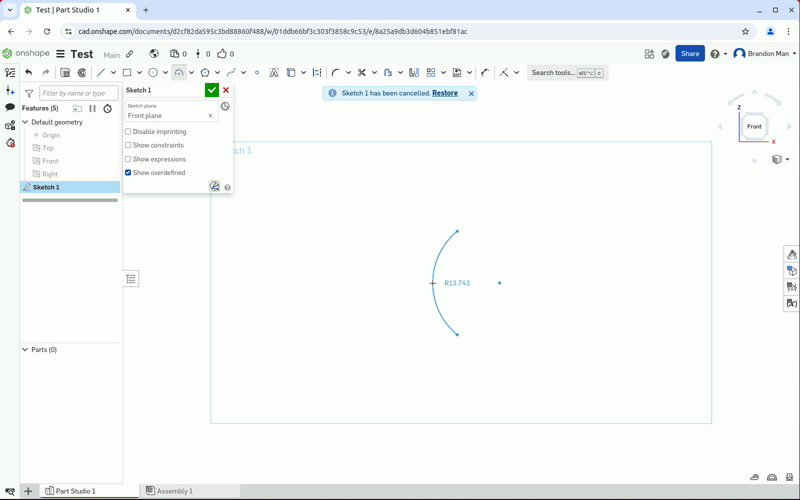
key_up(shift)
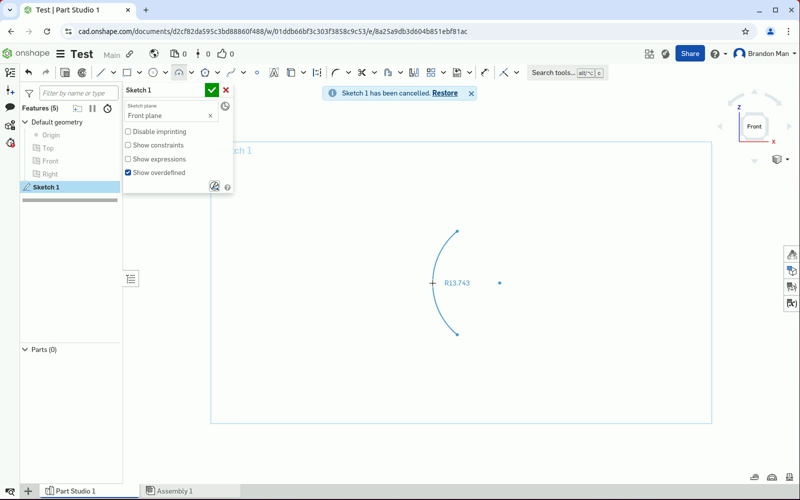
mouse_move(457, 231)
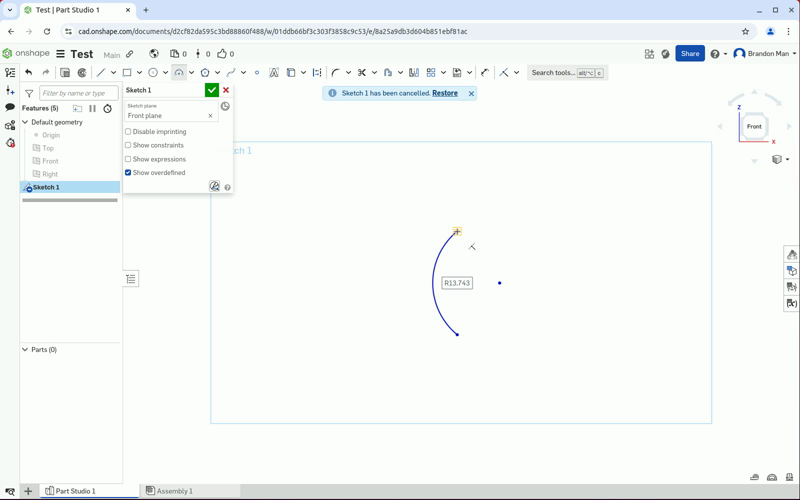
click(457, 231)
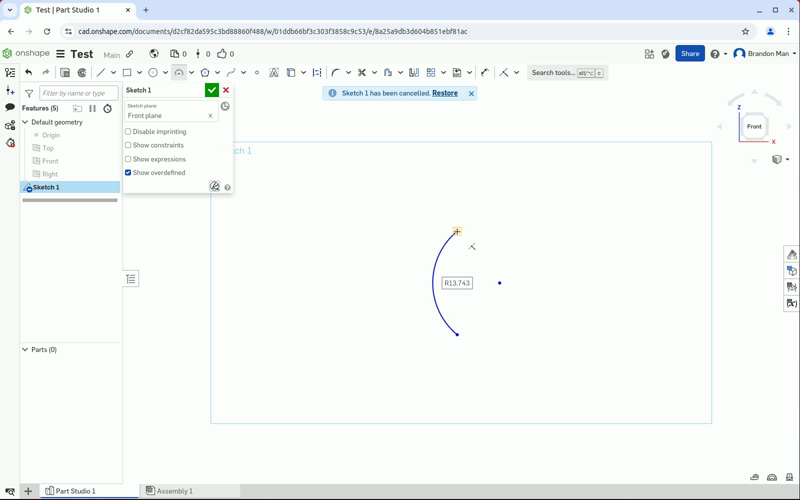
mouse_move(457, 334)
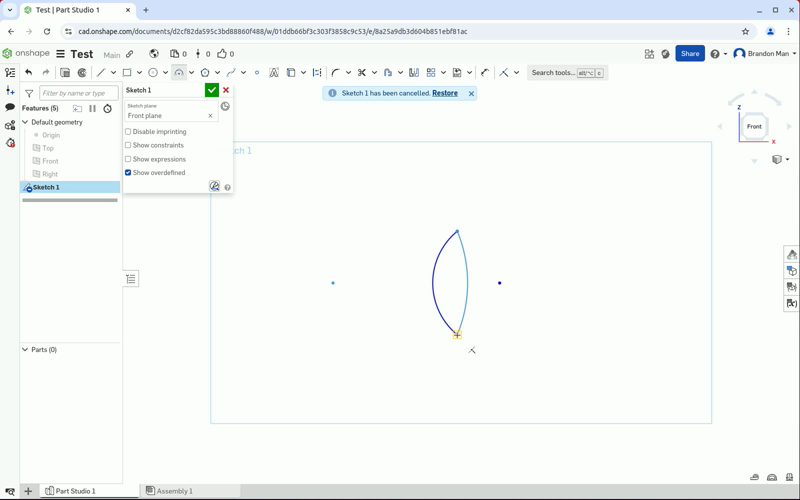
click(457, 334)
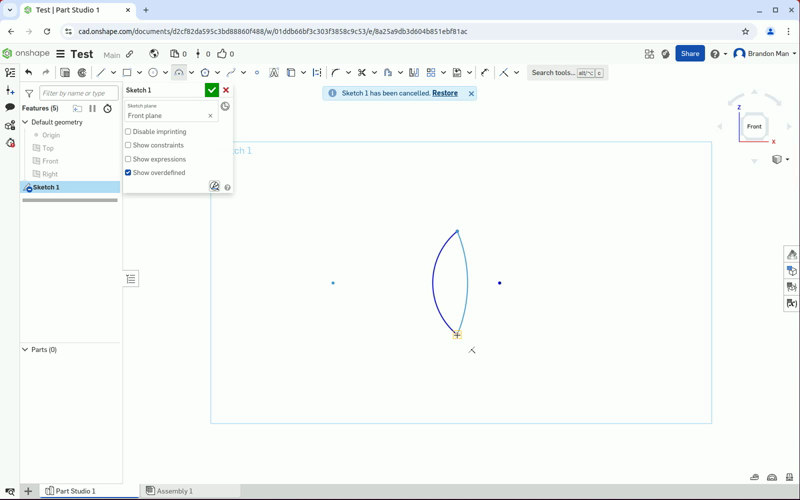
key_down(shift)
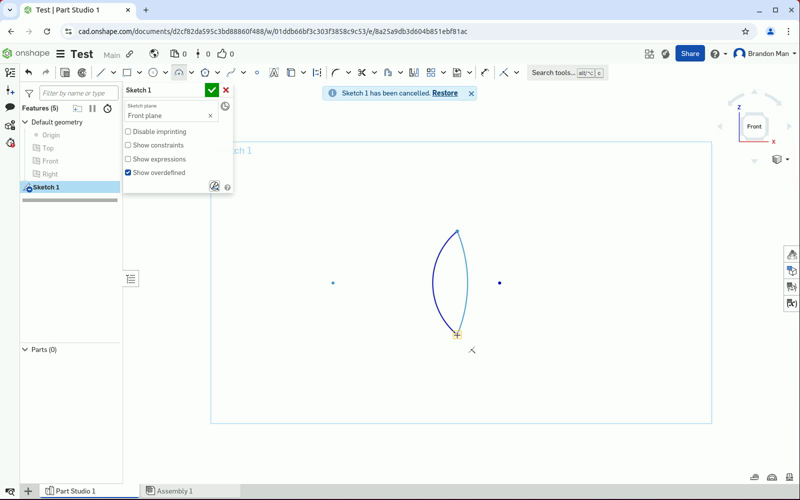
mouse_move(347, 282)
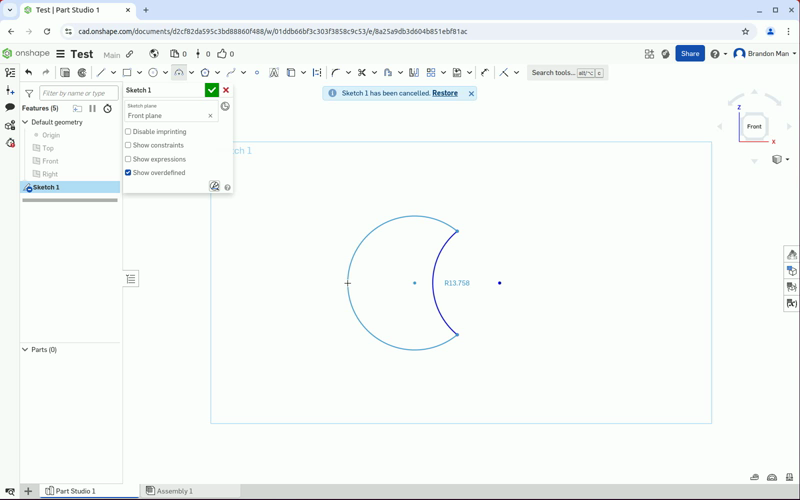
click(347, 282)
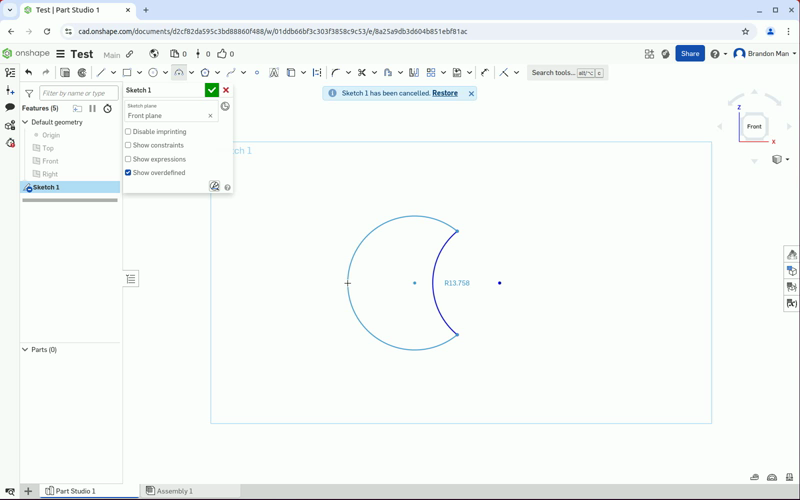
key_up(shift)
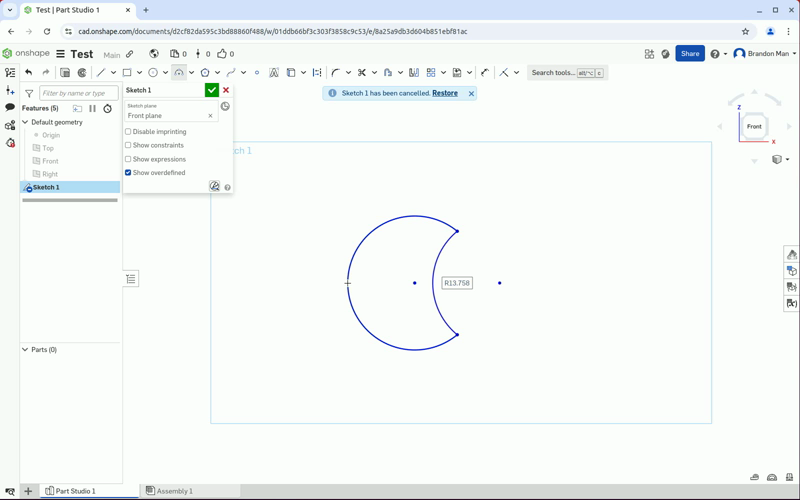
key(esc)
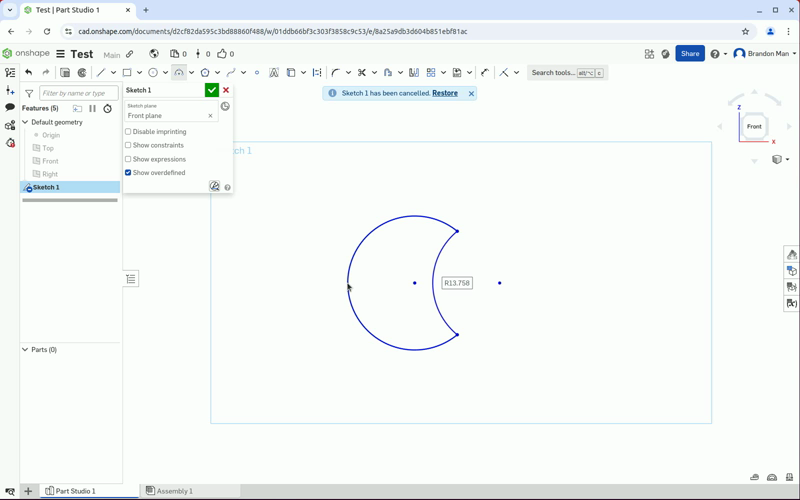
mouse_move(420, 289)
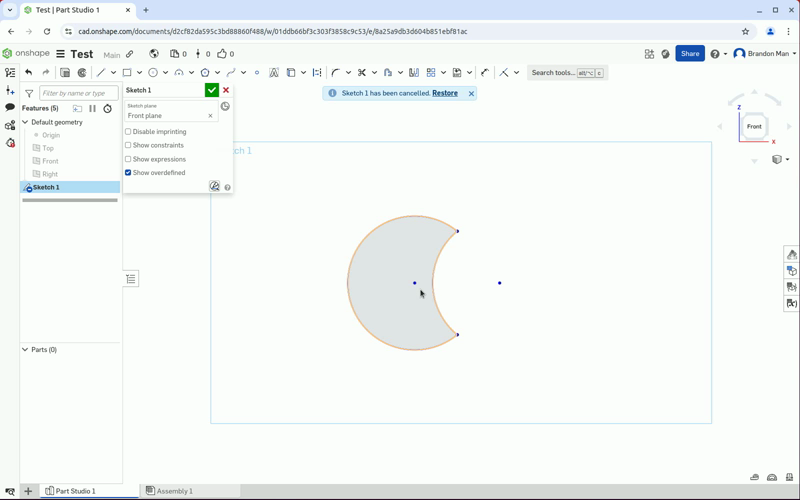
click(420, 289)
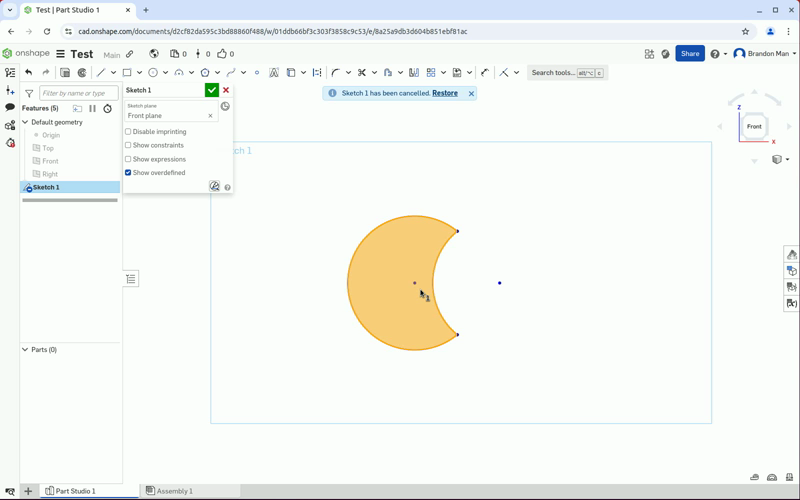
mouse_move(73, 352)
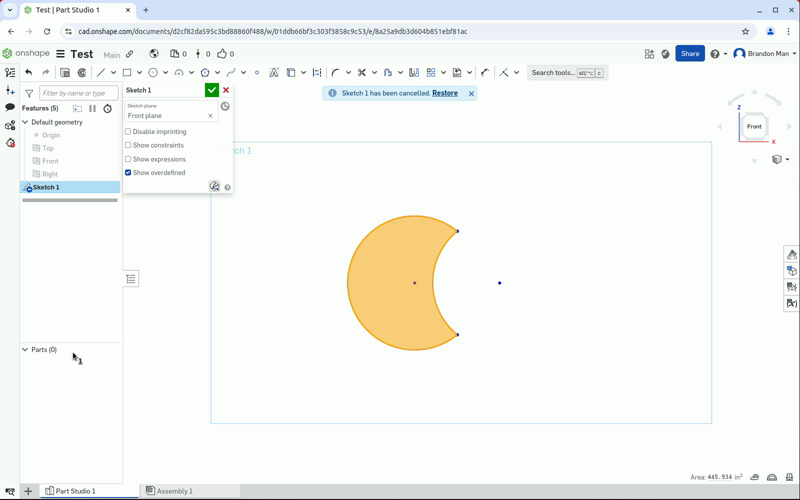
key(shift+y)
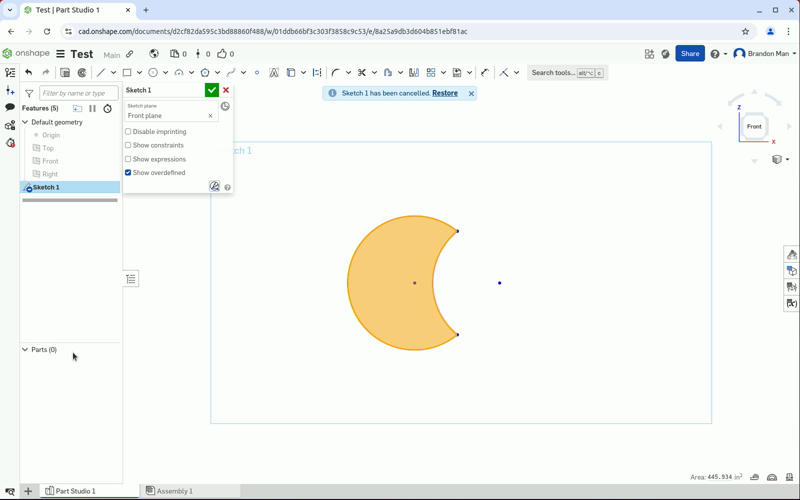
key(shift+e)
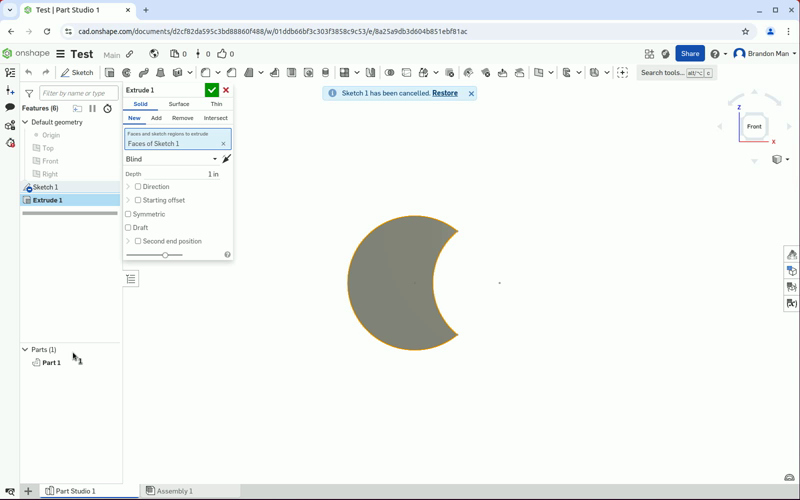
mouse_move(143, 106)
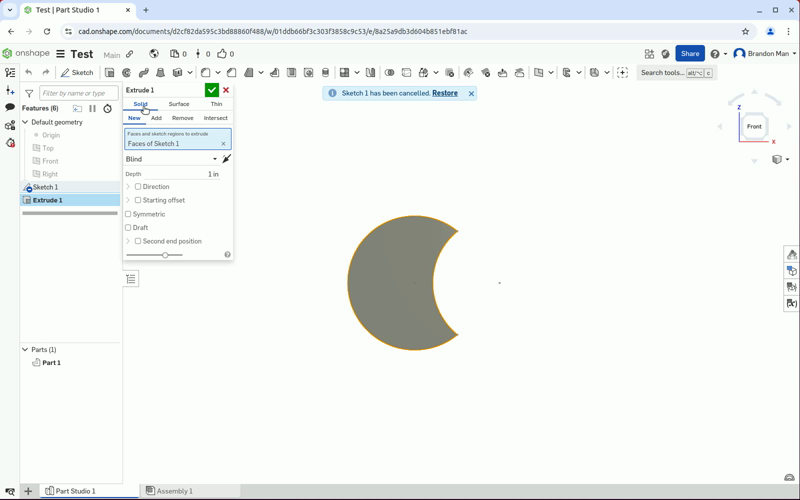
click(143, 106)
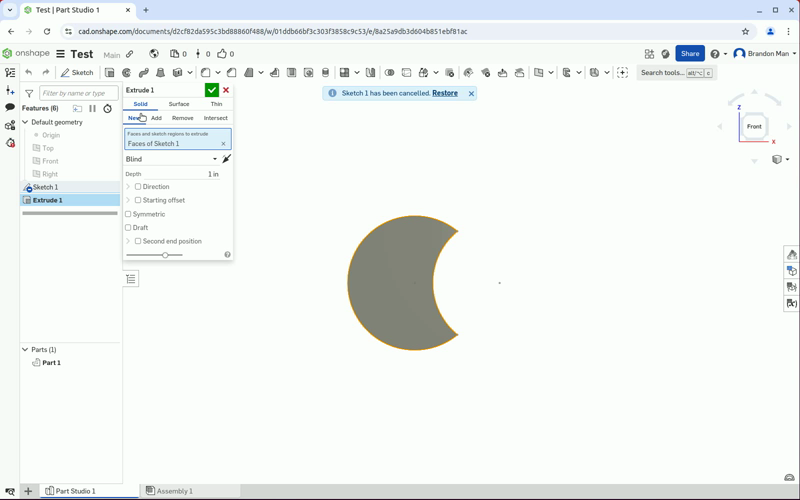
mouse_move(137, 120)
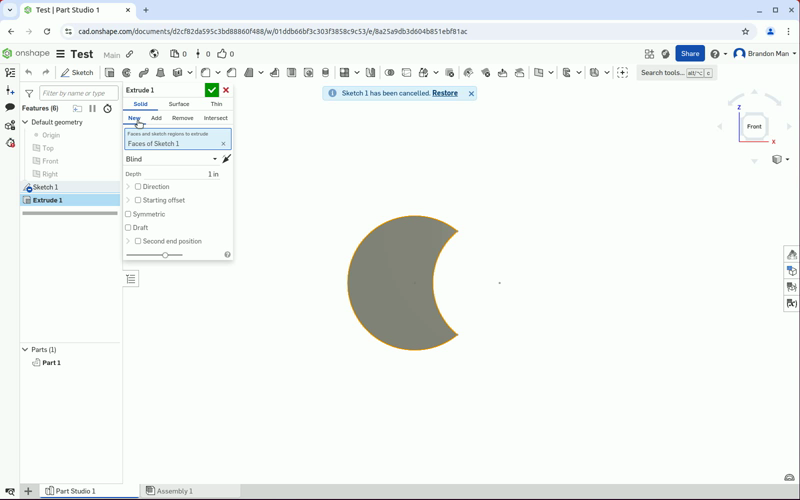
click(137, 120)
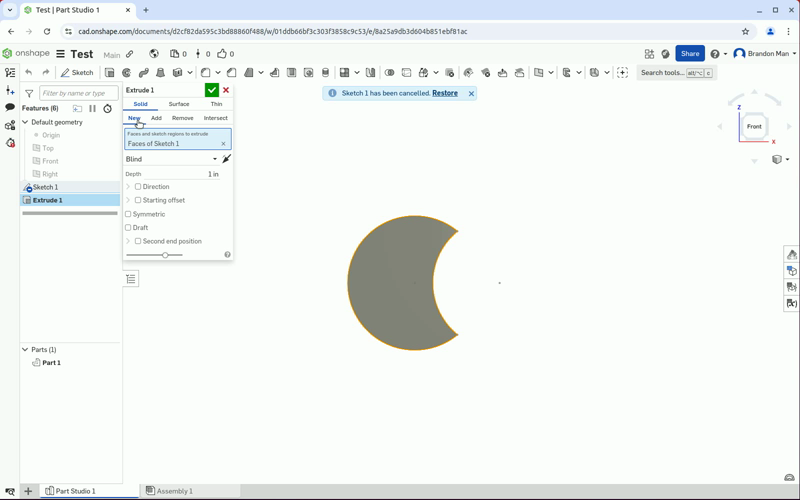
key(tab, 4)
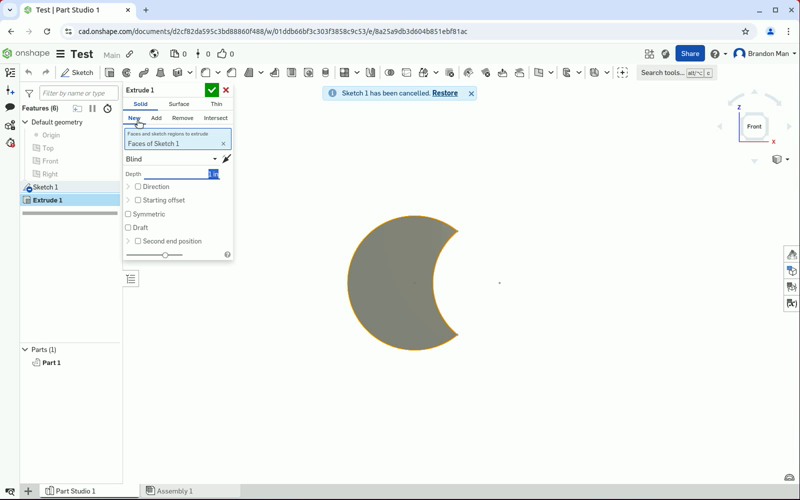
text(27.442)
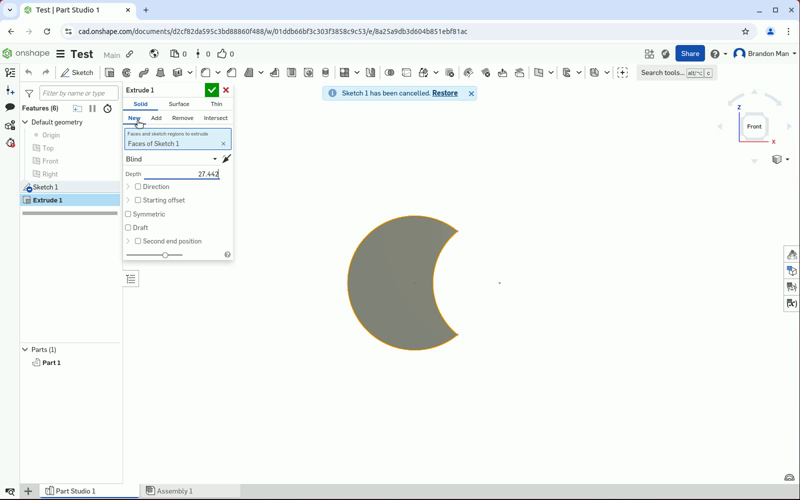
key(tab, 3)
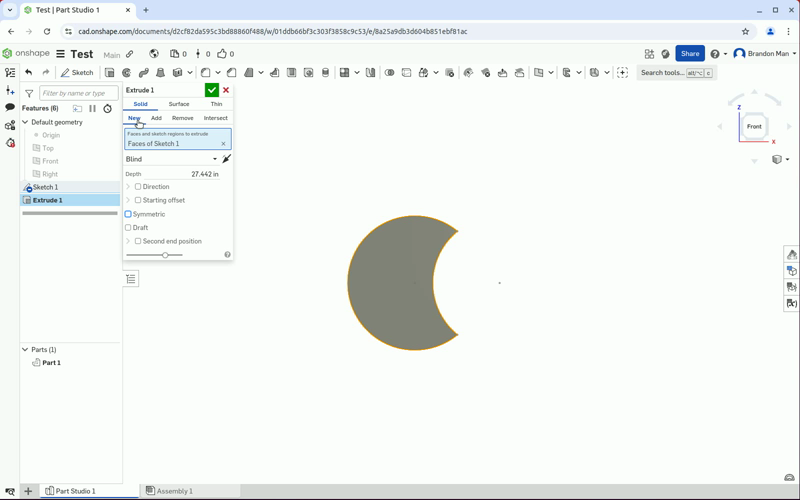
key(space)
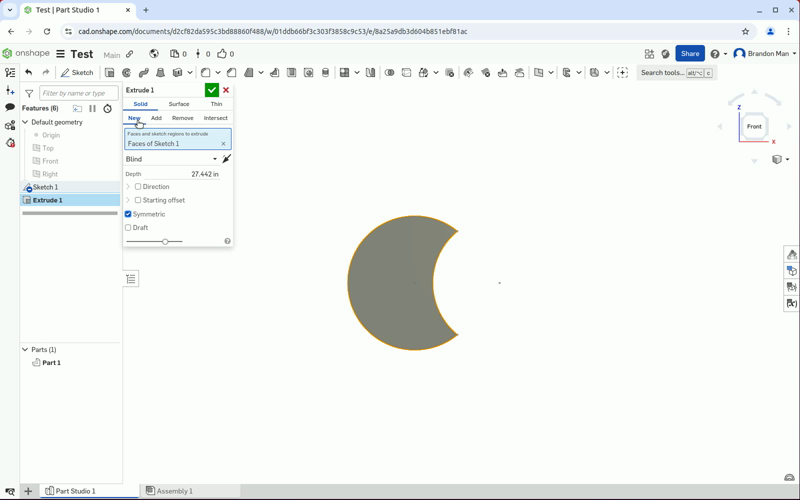
key(enter)
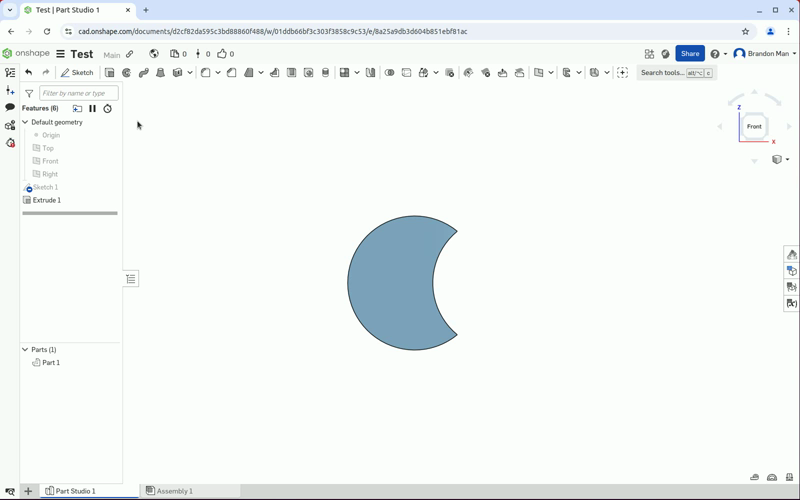
key(shift+h)
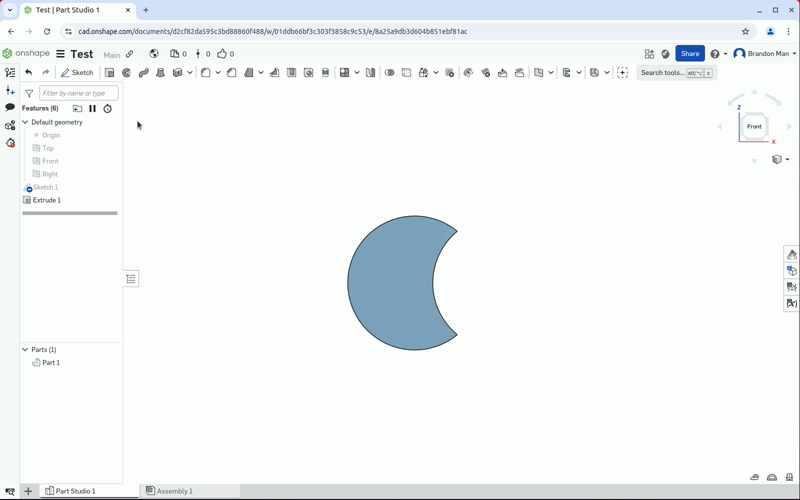
key(shift+h)
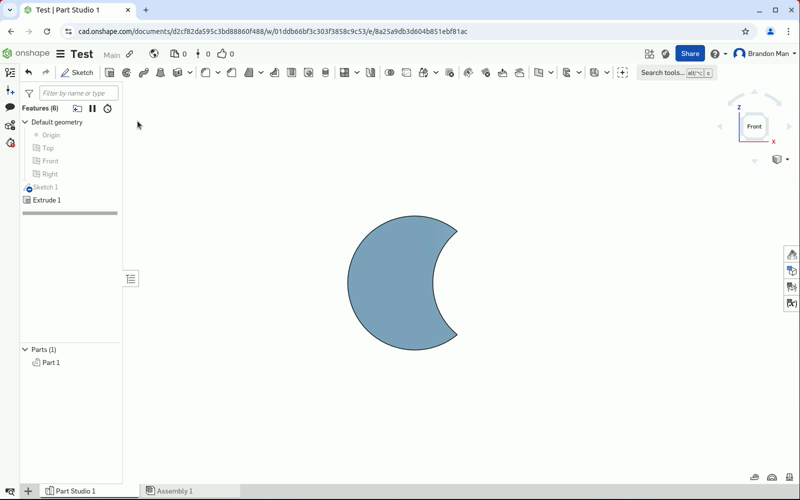
mouse_move(73, 189)
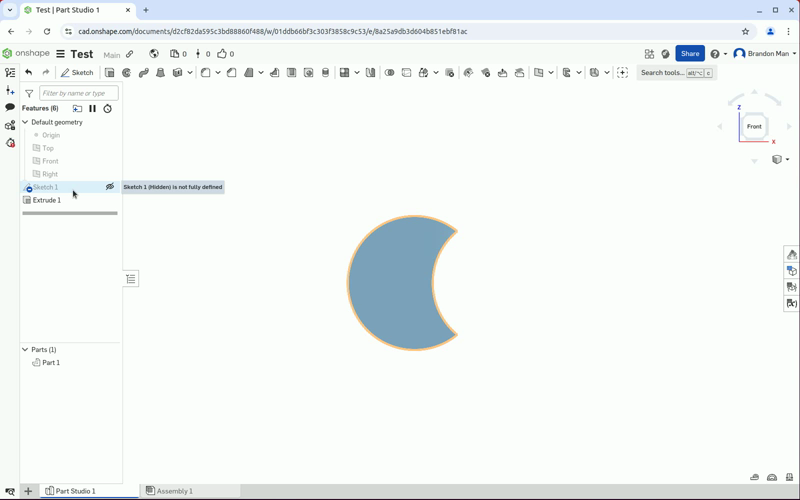
click(73, 189)
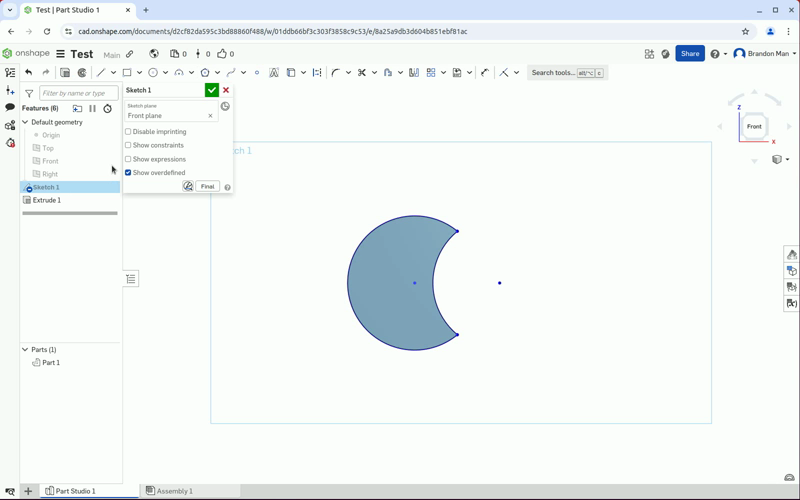
mouse_move(229, 92)
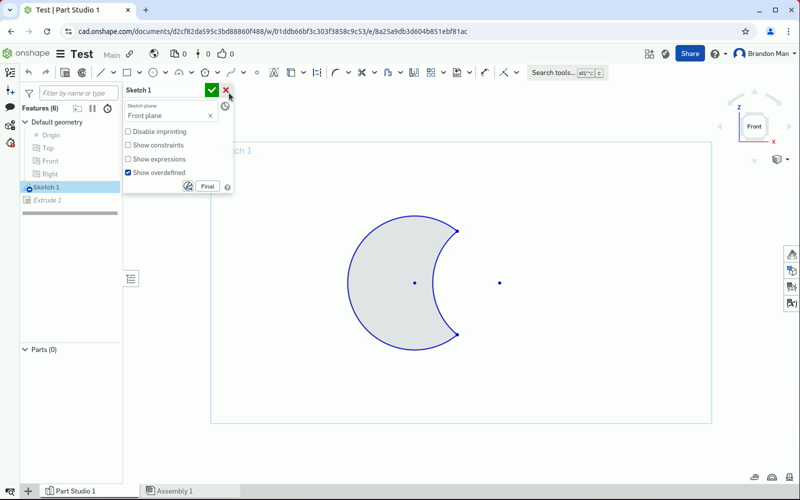
click(229, 92)
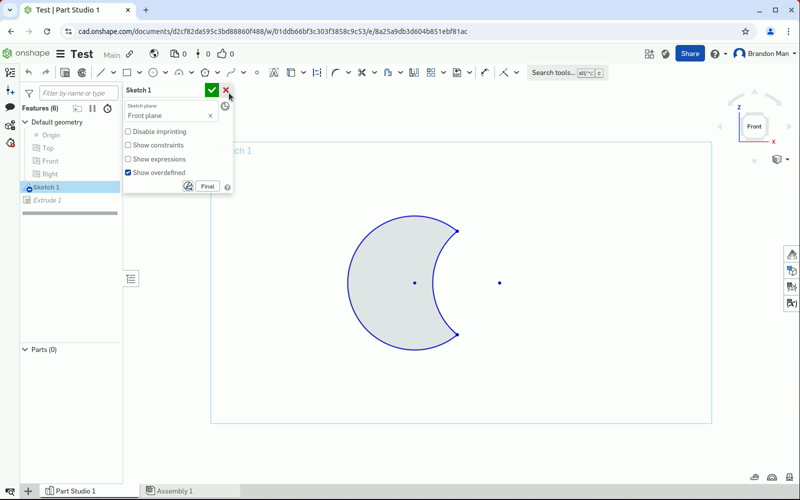
key(shift+s)
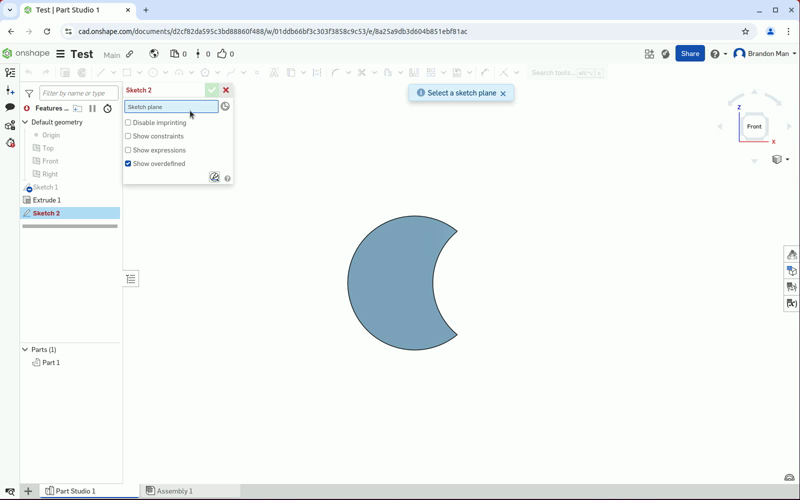
mouse_move(73, 163)
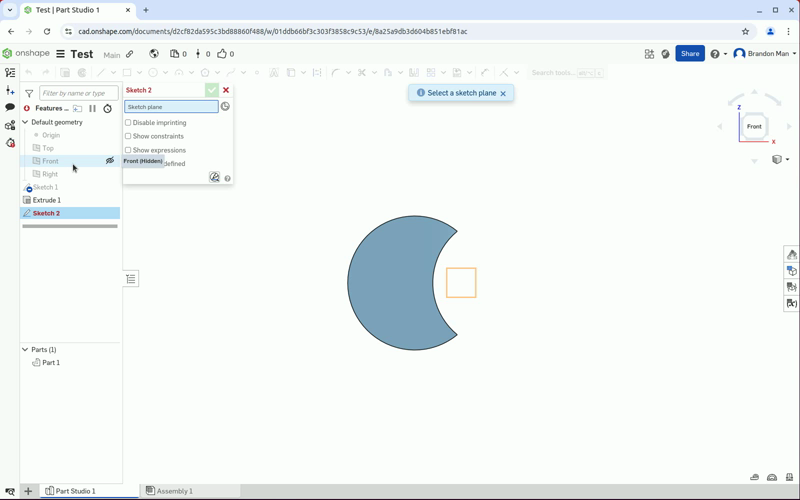
click(73, 163)
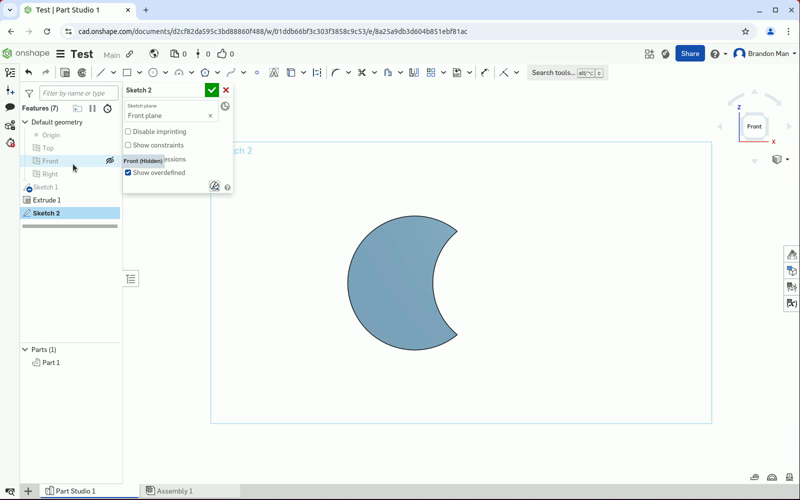
mouse_move(73, 352)
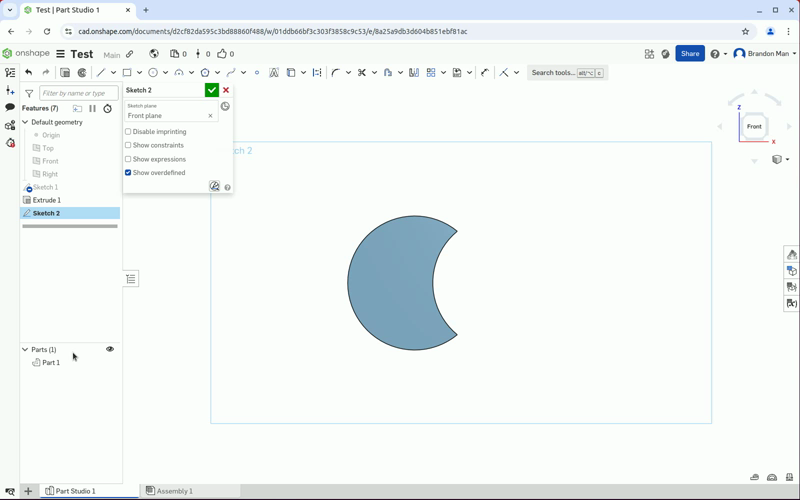
key(y)
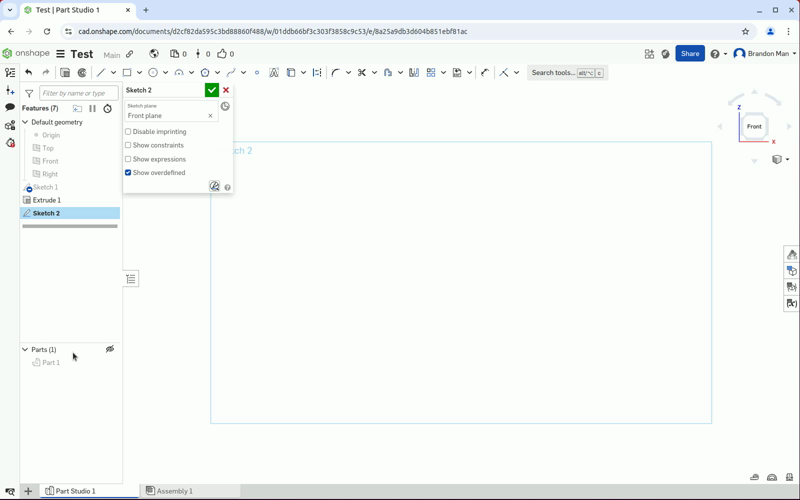
key(a)
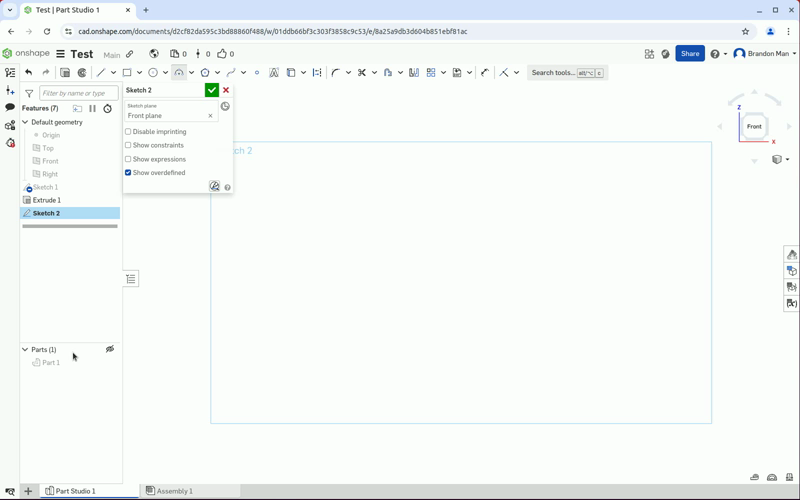
key_down(shift)
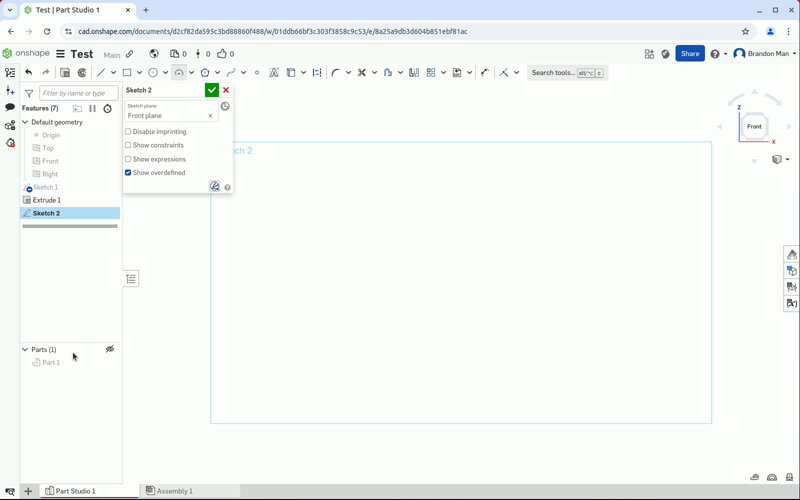
mouse_move(457, 334)
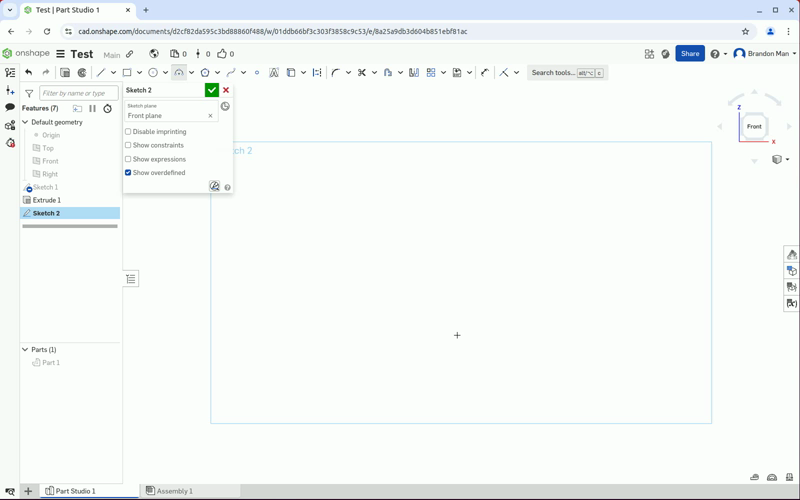
click(457, 334)
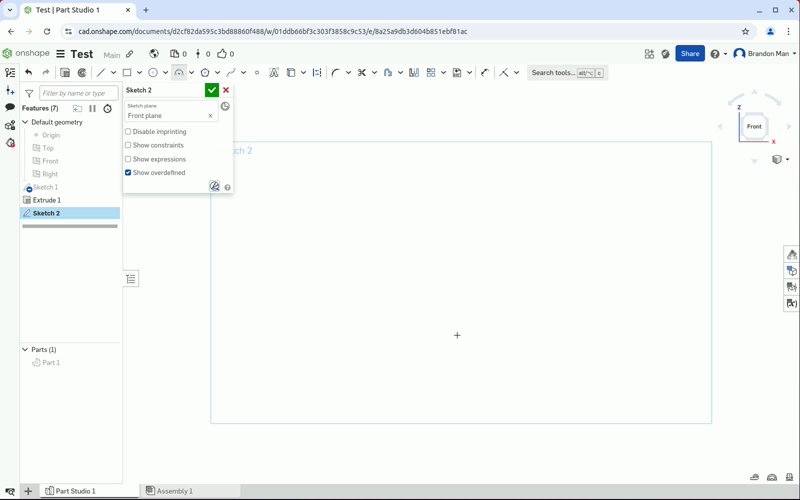
key_up(shift)
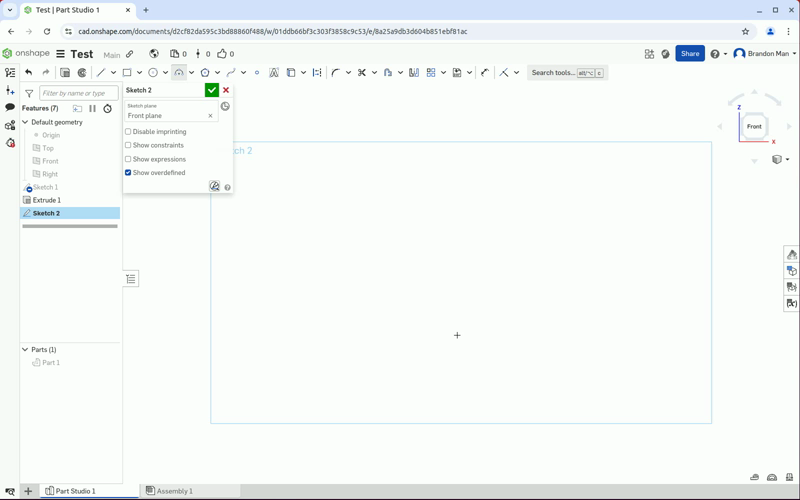
key_down(shift)
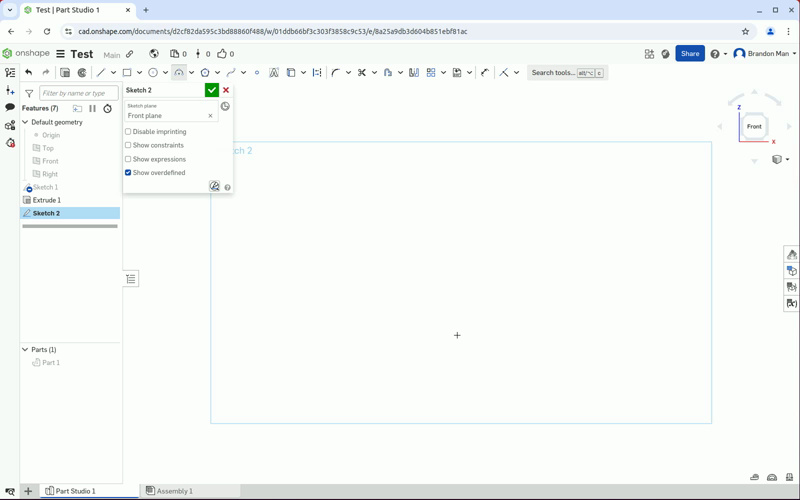
mouse_move(457, 231)
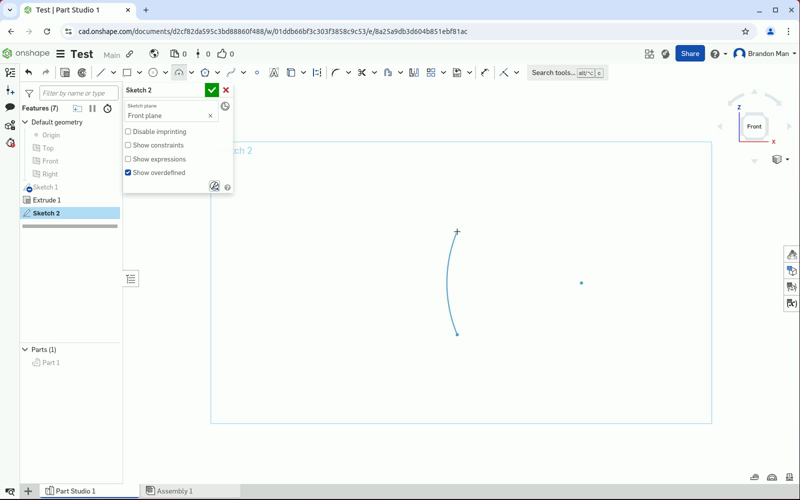
click(457, 231)
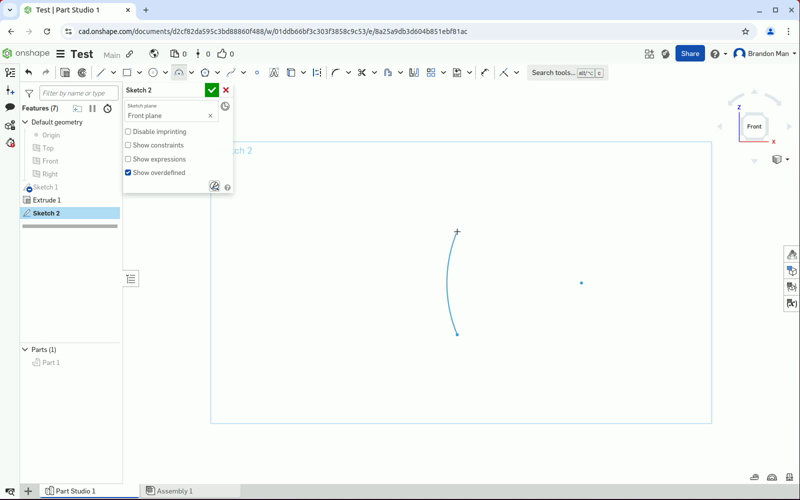
mouse_move(566, 282)
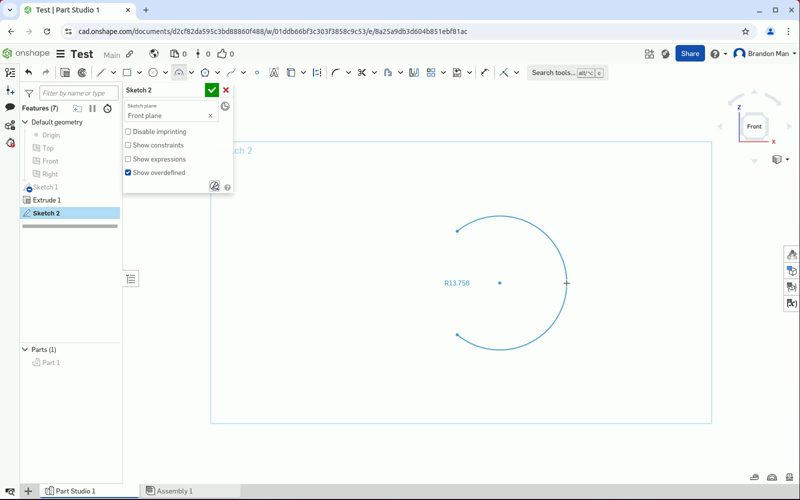
click(566, 282)
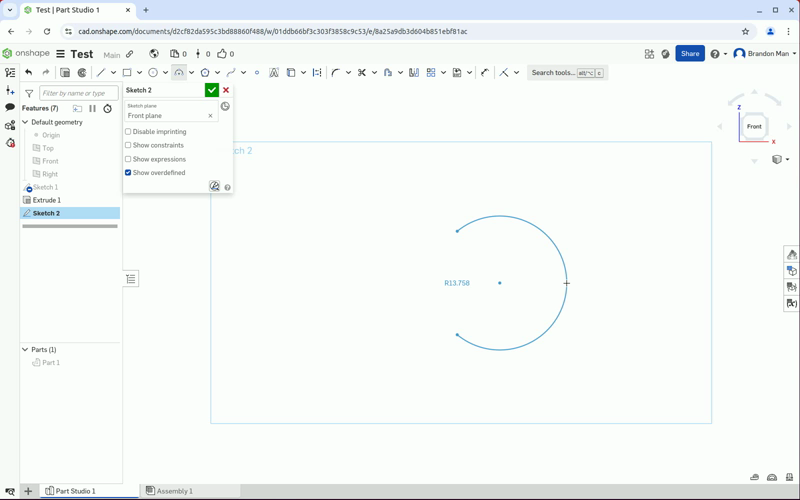
key_up(shift)
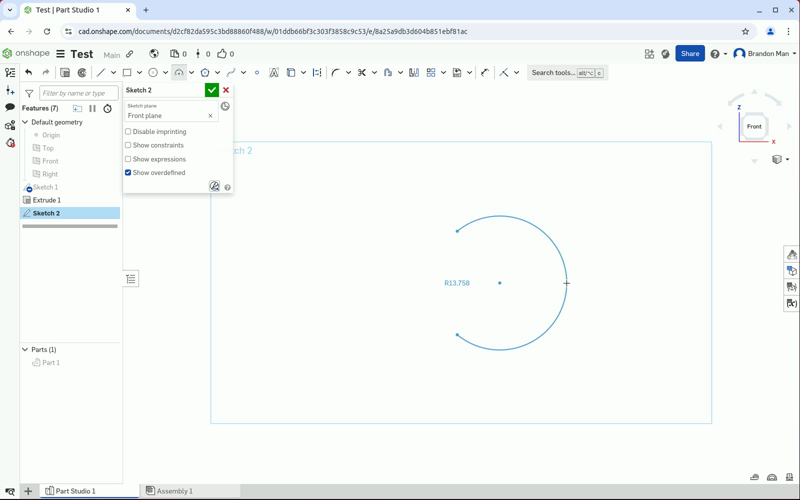
mouse_move(457, 231)
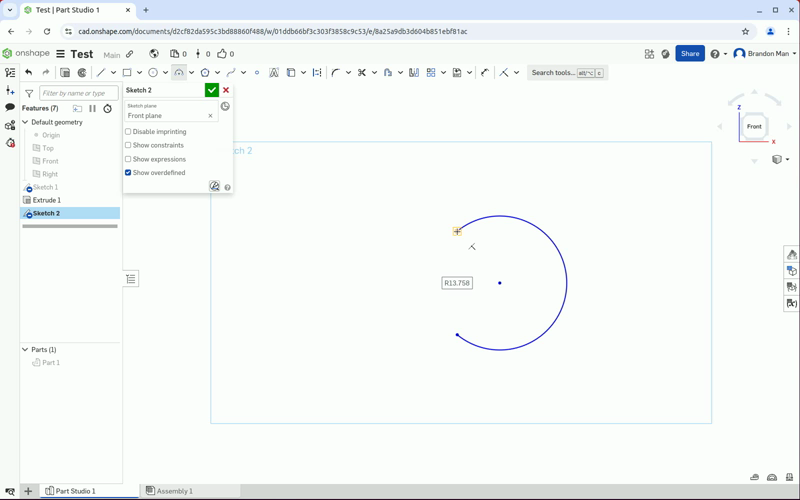
click(457, 231)
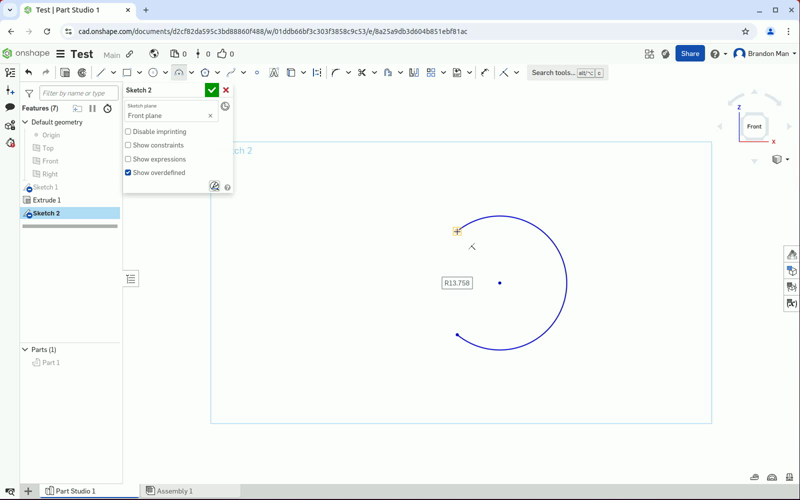
mouse_move(457, 334)
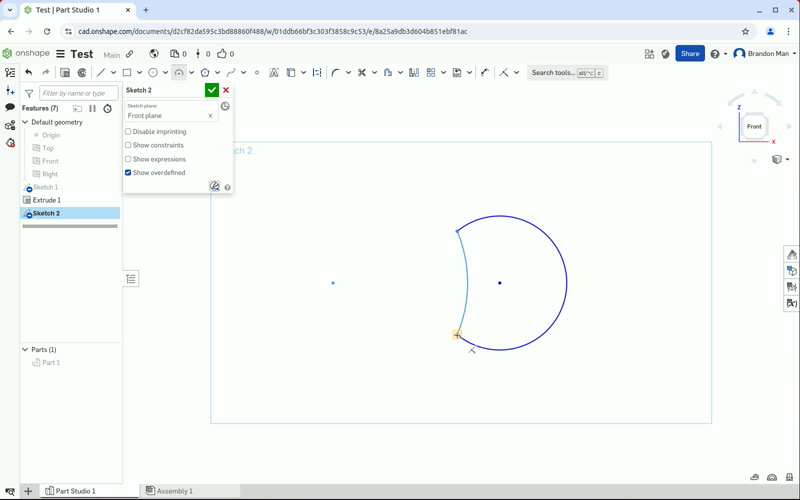
click(457, 334)
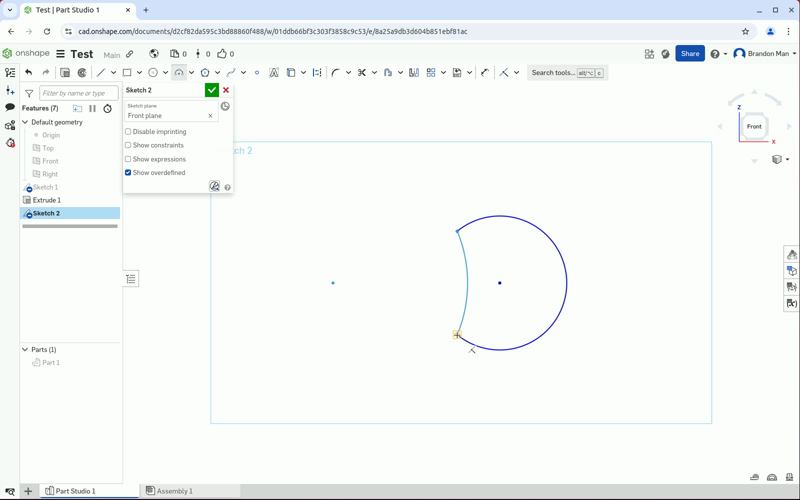
key_down(shift)
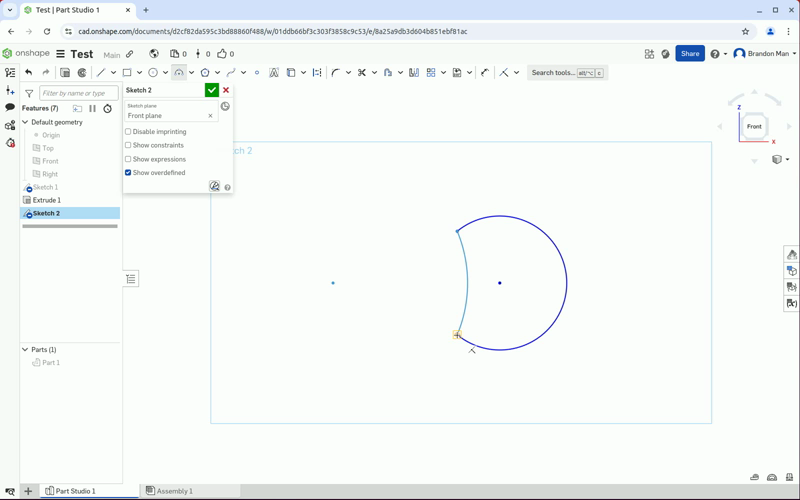
mouse_move(481, 282)
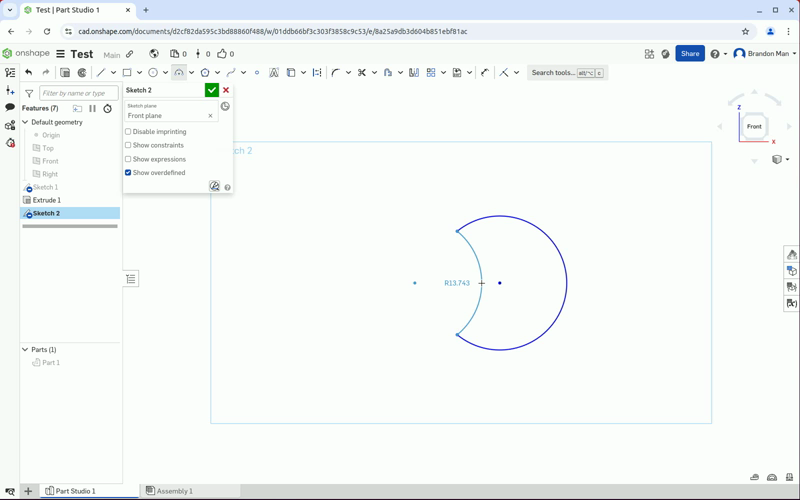
click(481, 282)
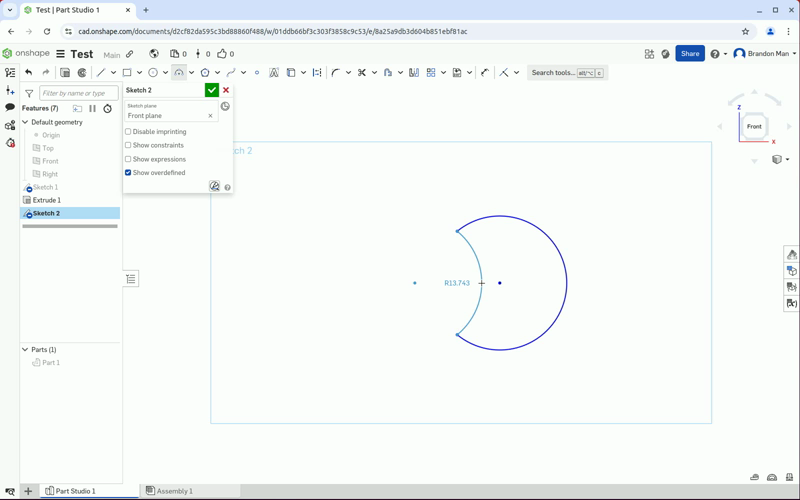
key_up(shift)
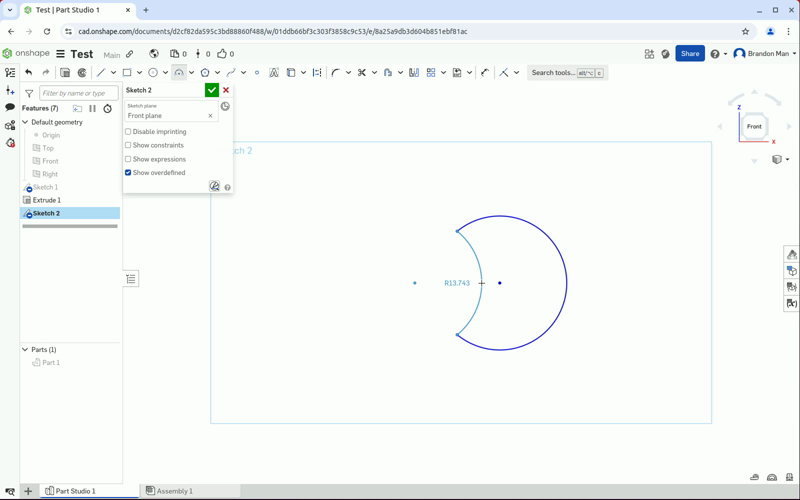
key(esc)
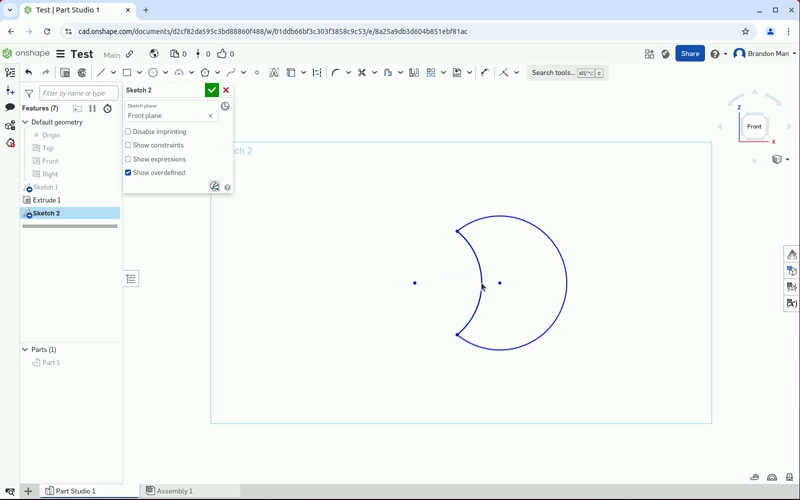
mouse_move(502, 238)
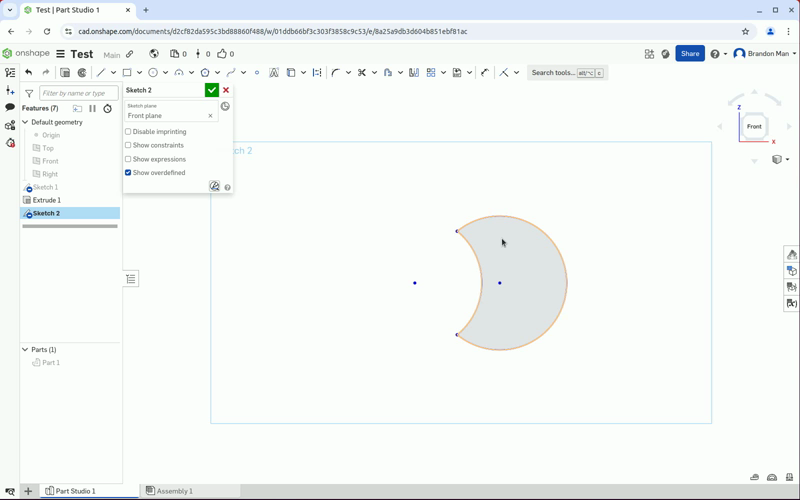
click(502, 238)
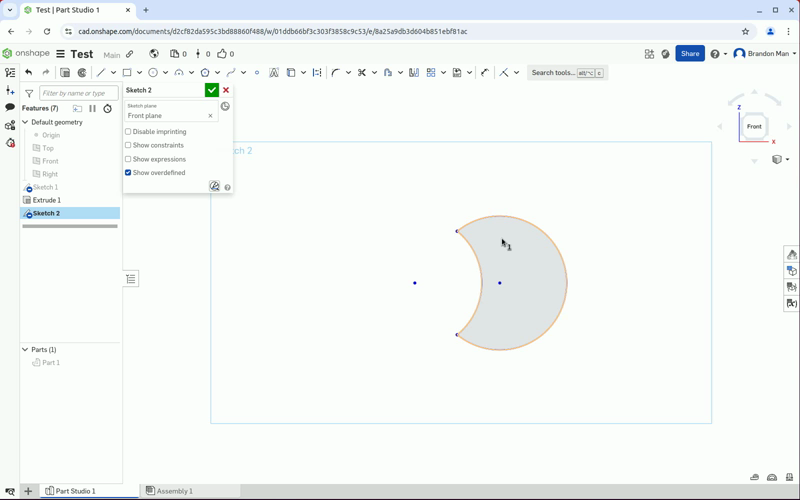
mouse_move(73, 352)
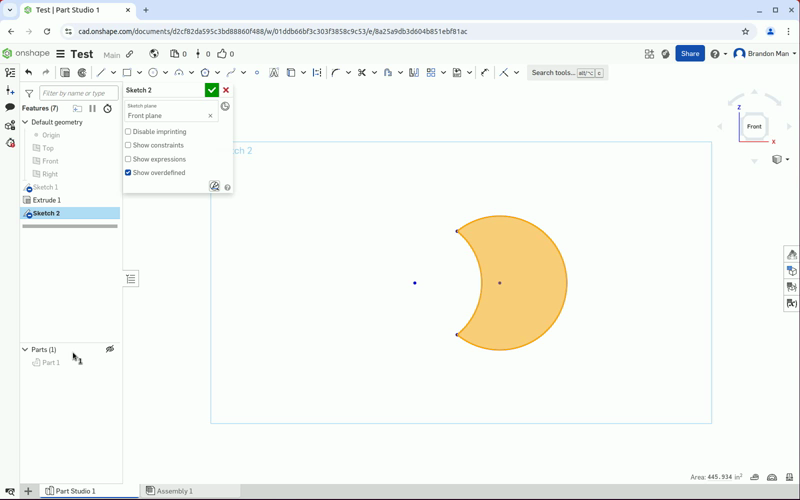
key(shift+y)
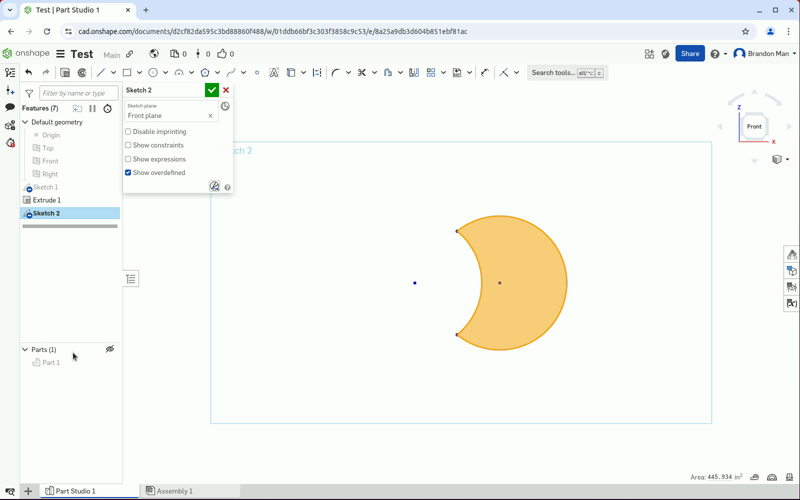
key(shift+e)
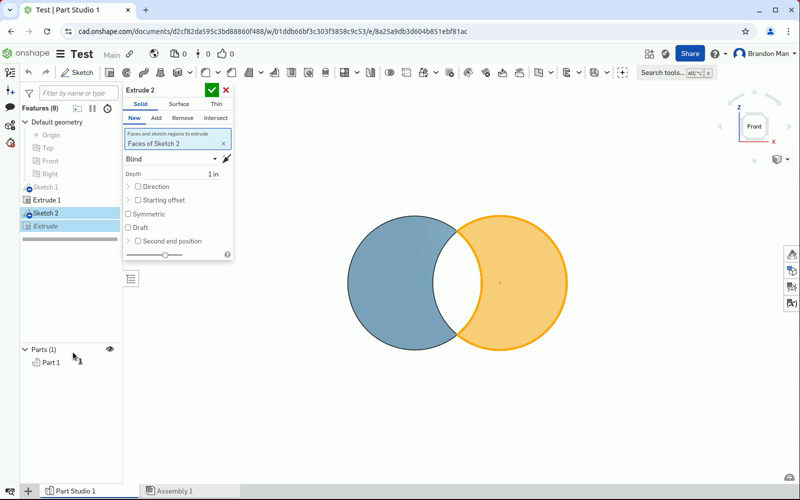
mouse_move(143, 106)
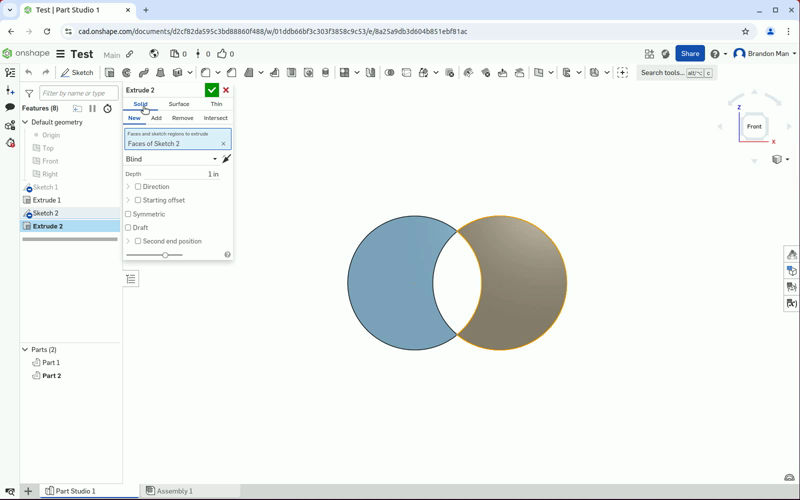
click(143, 106)
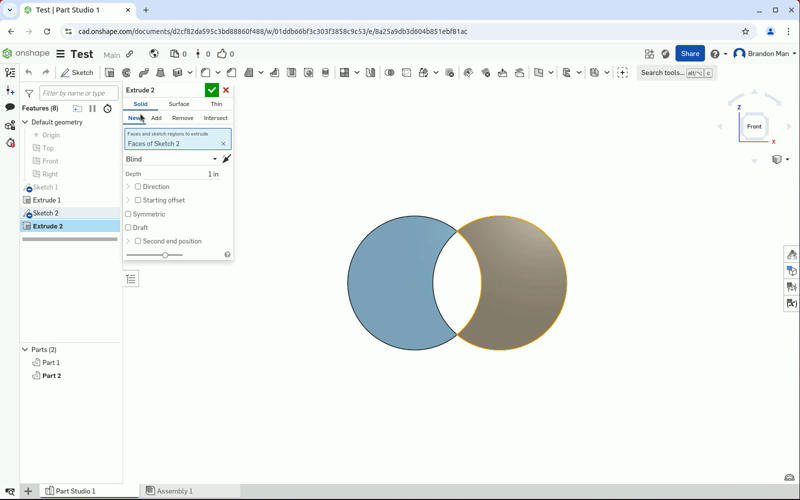
mouse_move(137, 120)
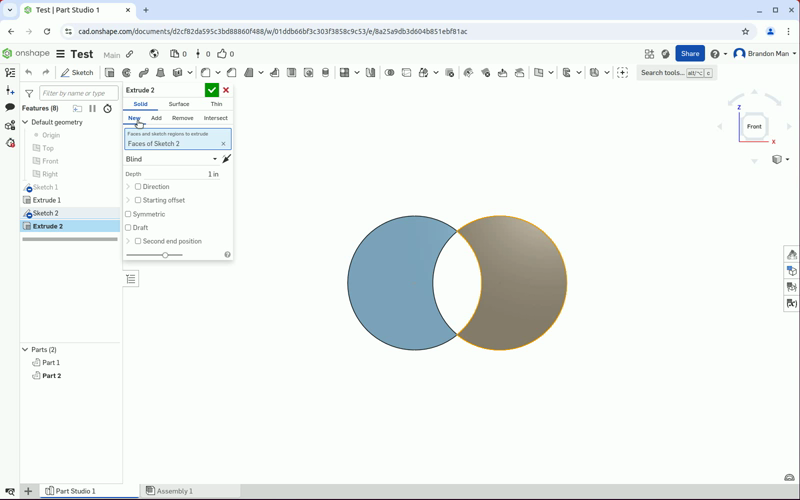
click(137, 120)
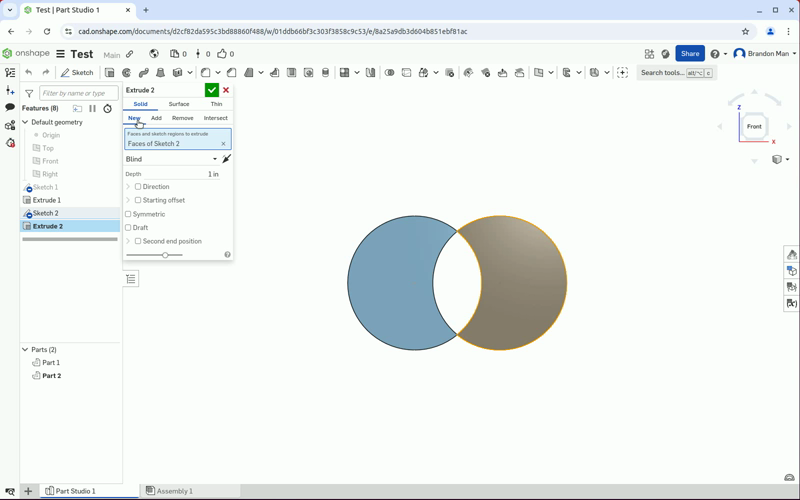
key(tab, 4)
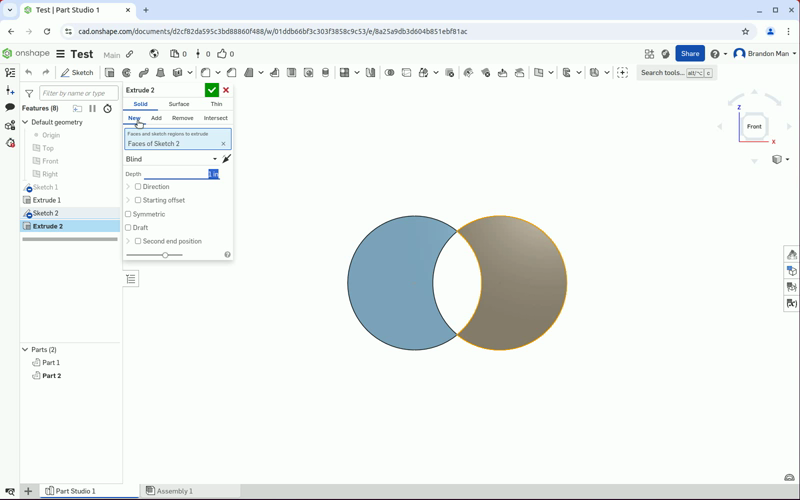
text(27.442)
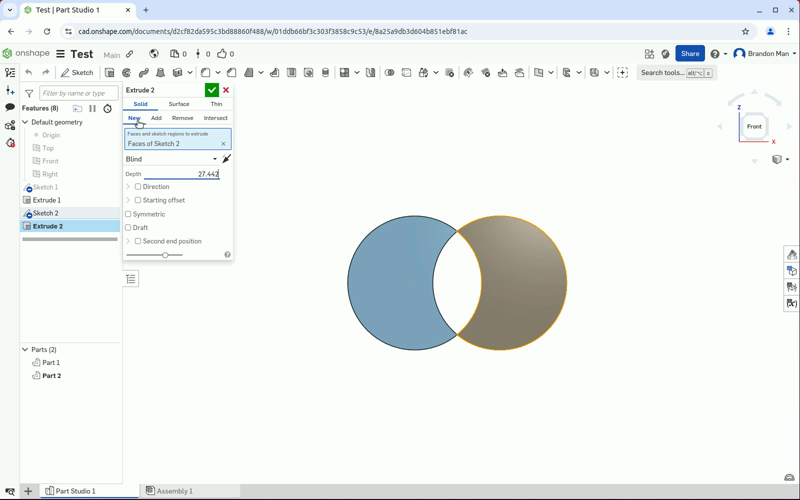
key(tab, 3)
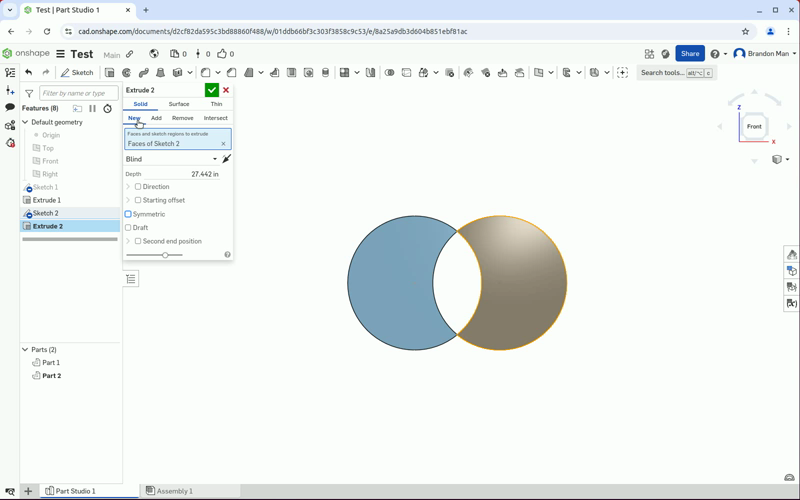
key(space)
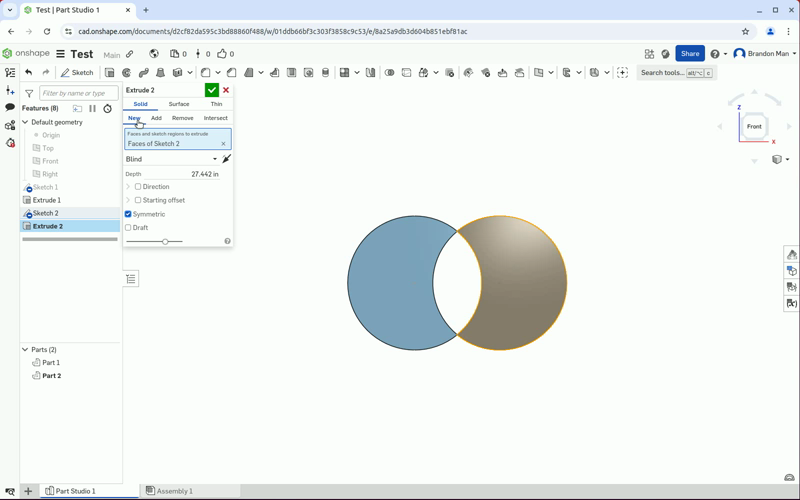
key(enter)
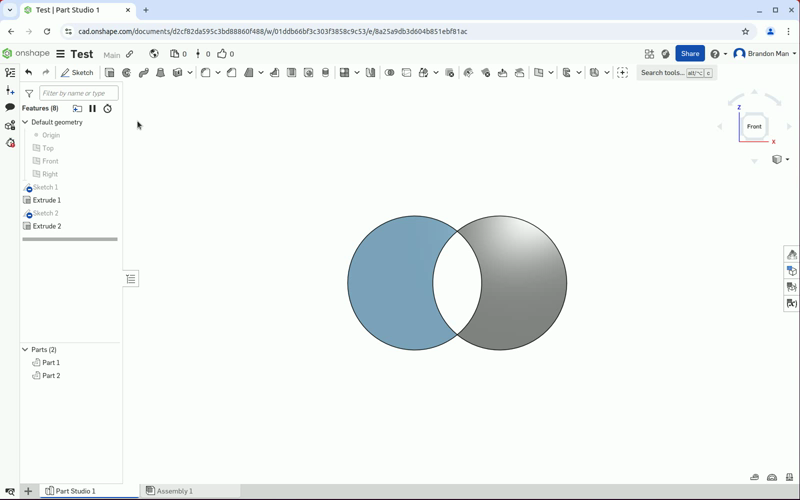
key(shift+h)
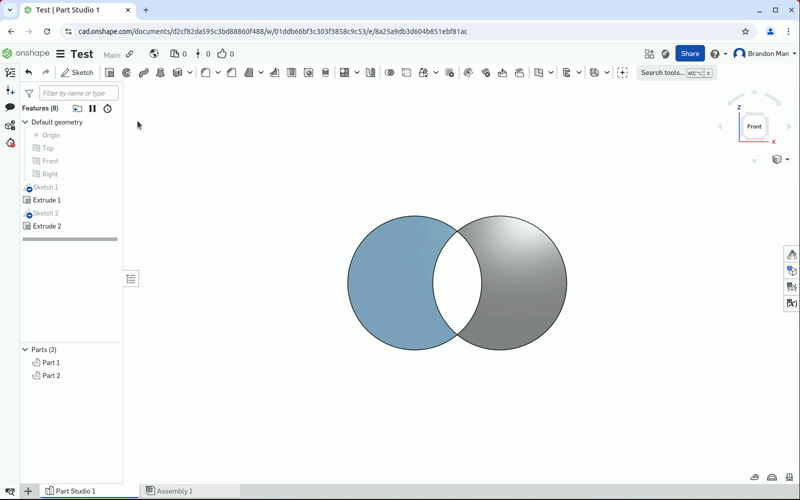
key(shift+h)
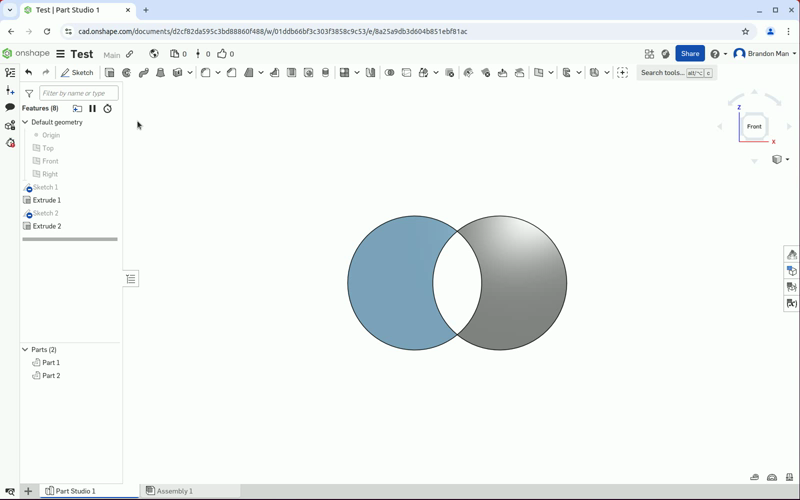
mouse_move(73, 189)
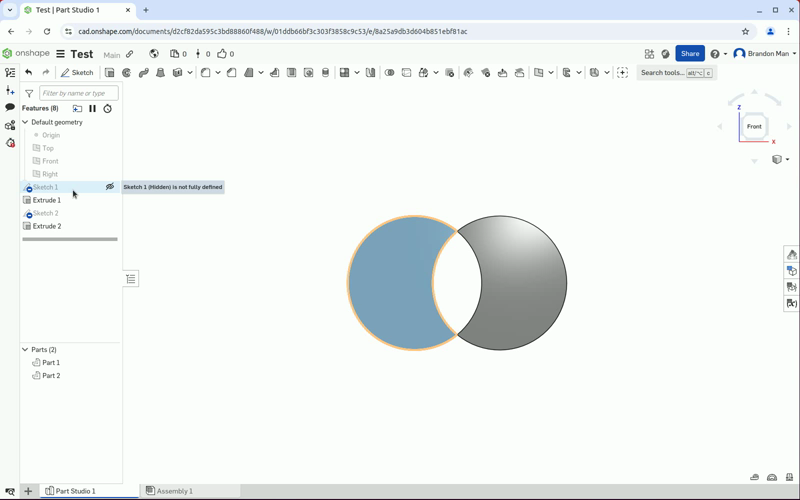
click(73, 189)
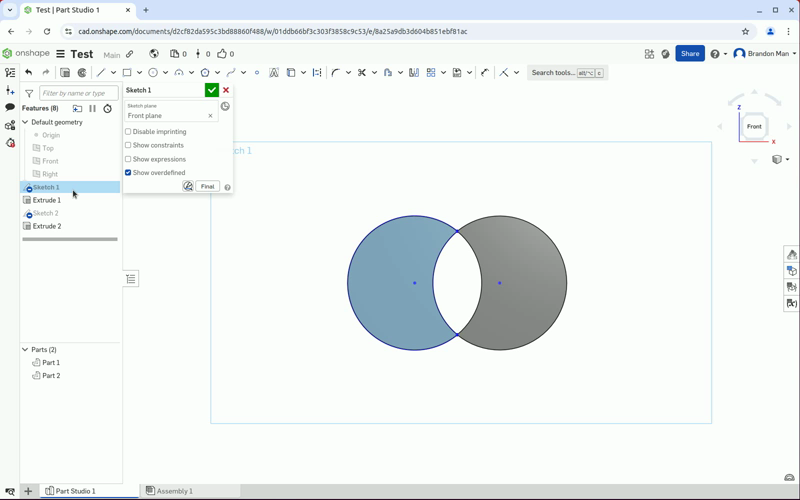
mouse_move(229, 92)
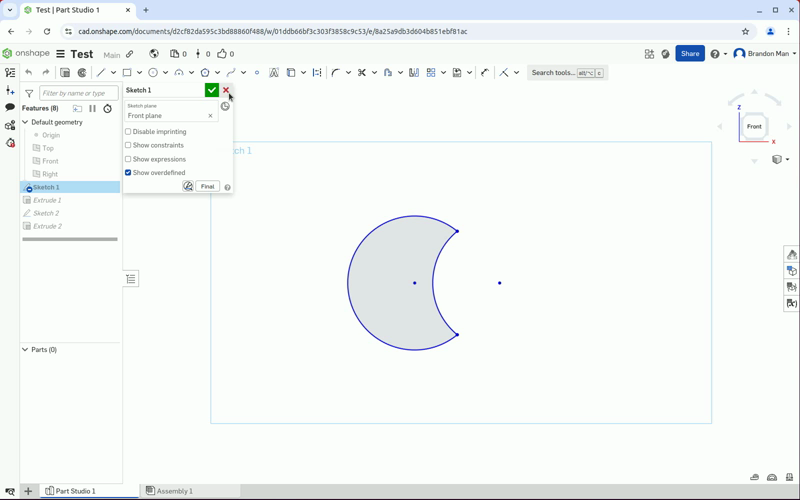
click(229, 92)
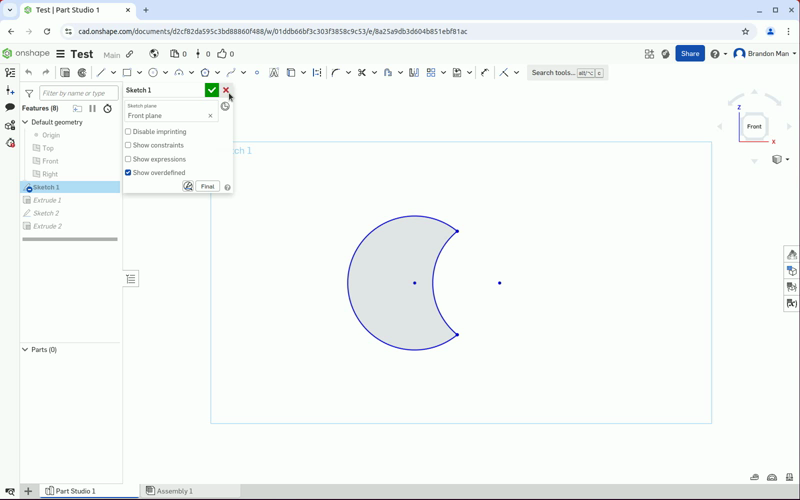
key(shift+s)
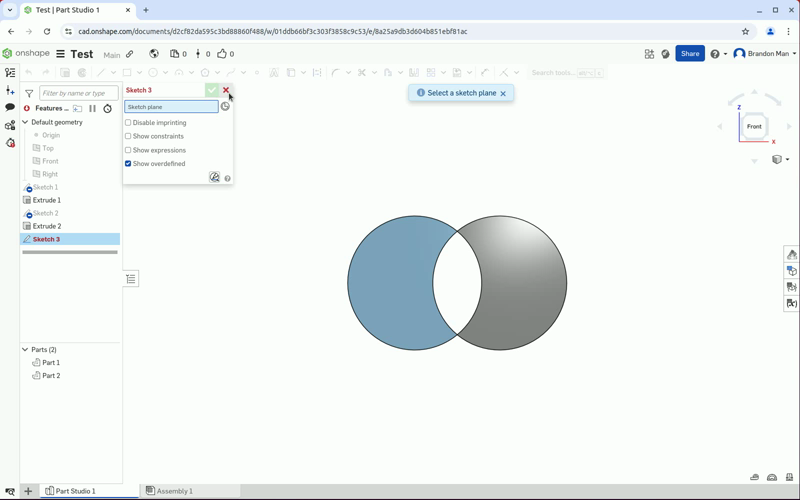
mouse_move(73, 163)
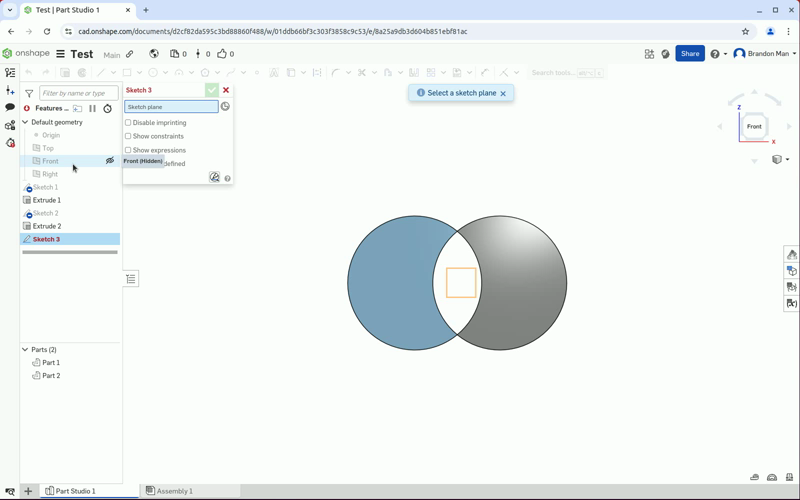
click(73, 163)
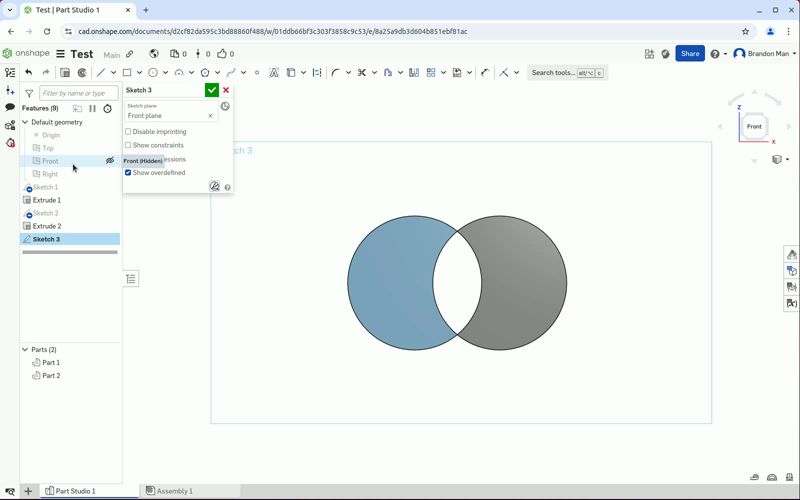
mouse_move(73, 352)
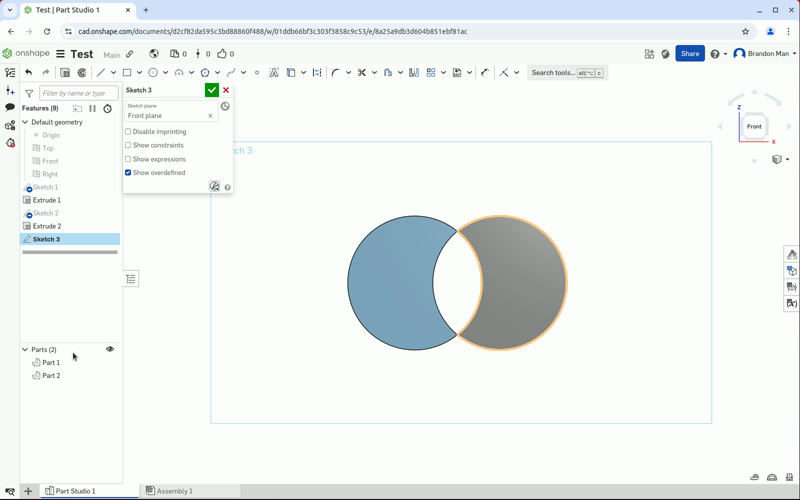
key(y)
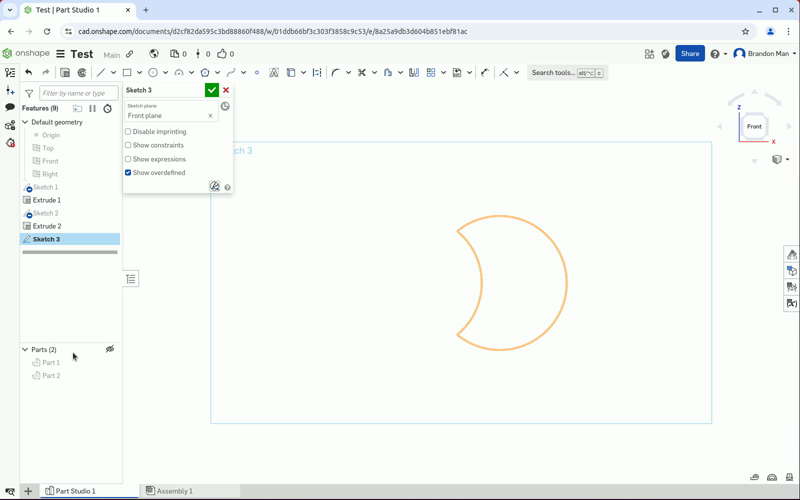
key(a)
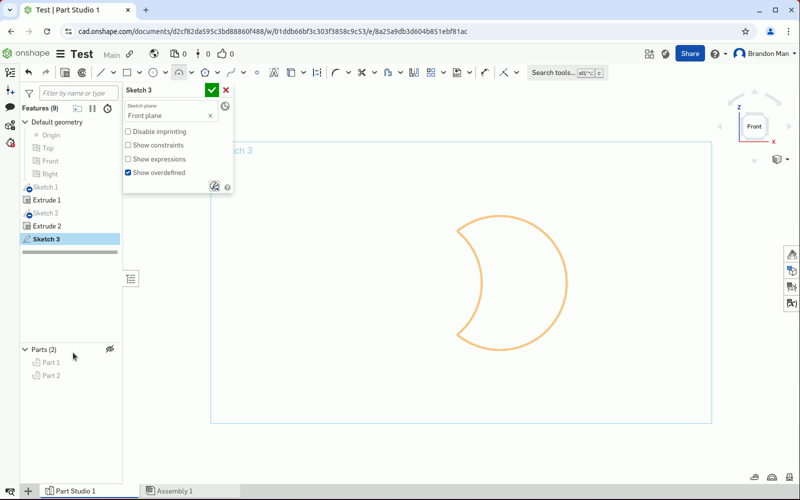
key_down(shift)
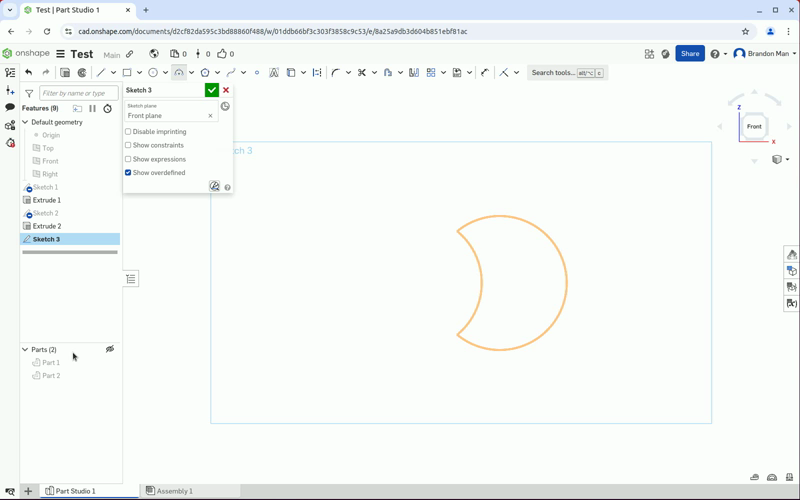
mouse_move(457, 334)
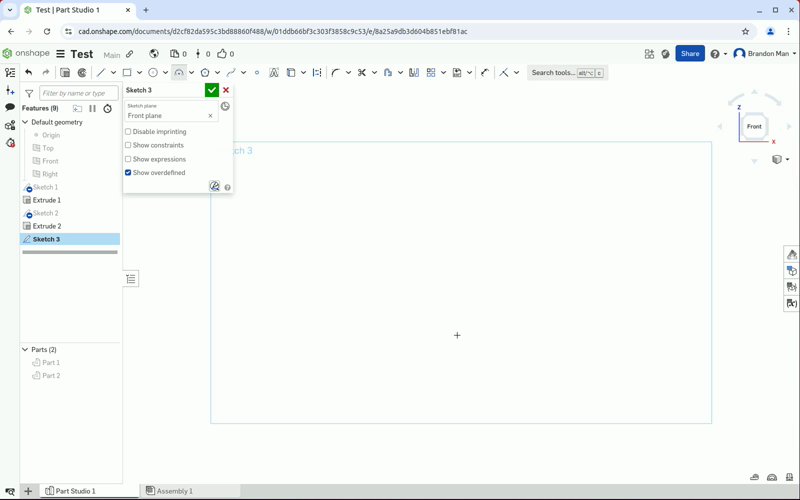
click(457, 334)
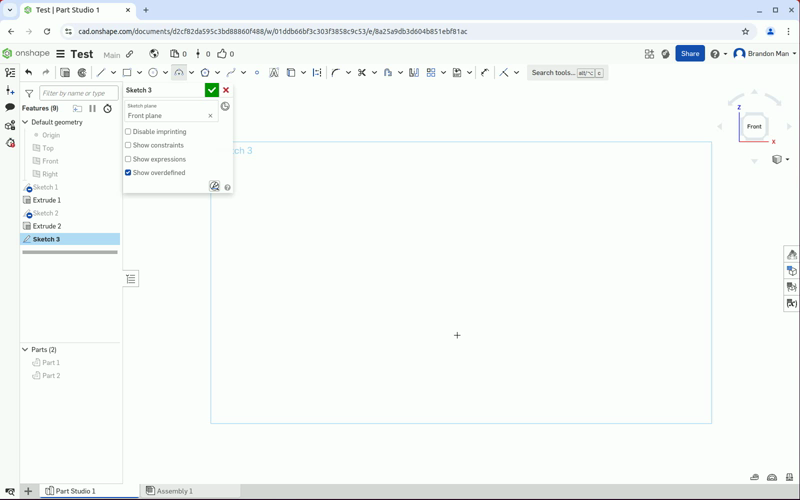
key_up(shift)
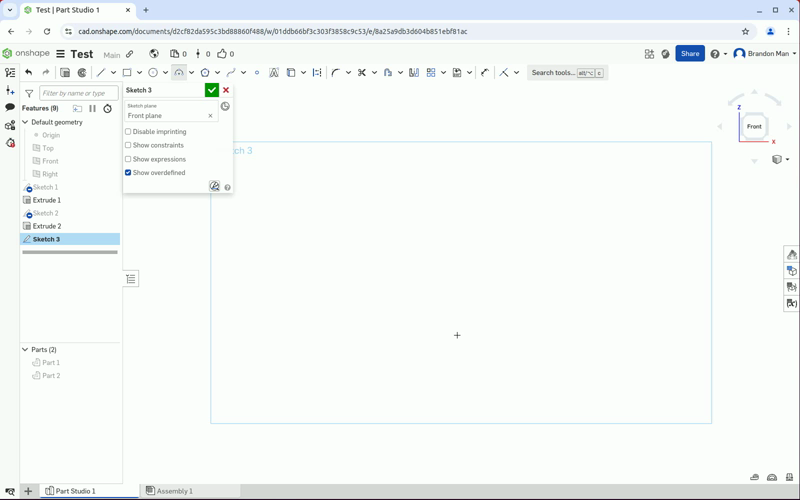
key_down(shift)
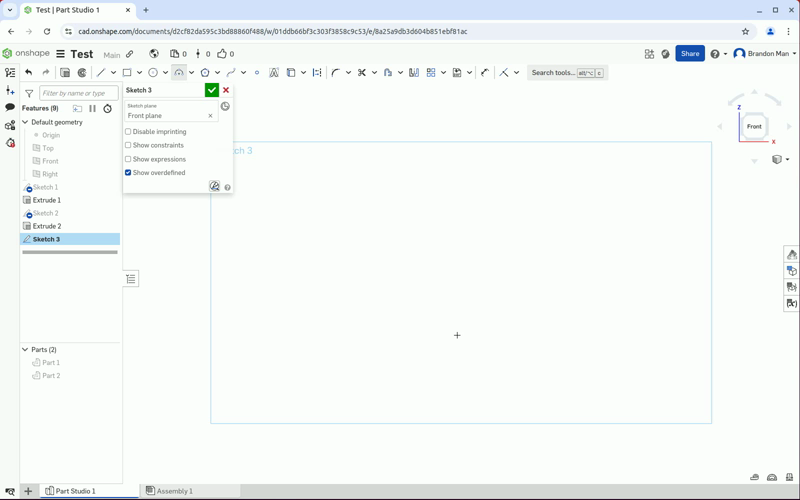
mouse_move(457, 231)
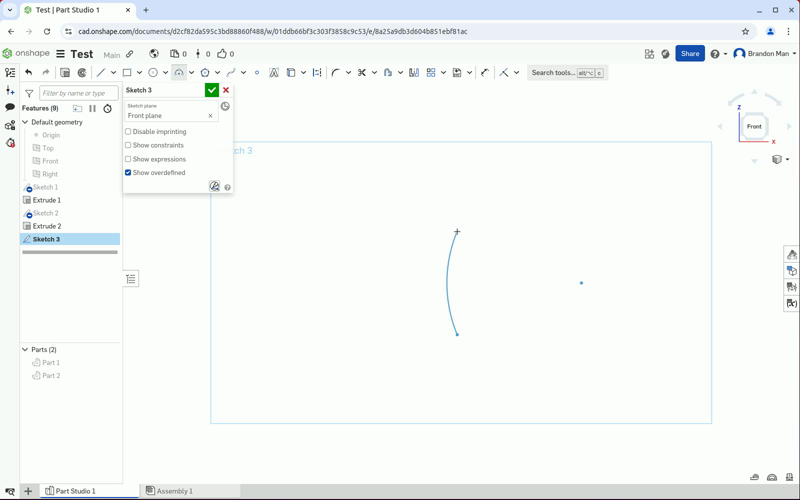
click(457, 231)
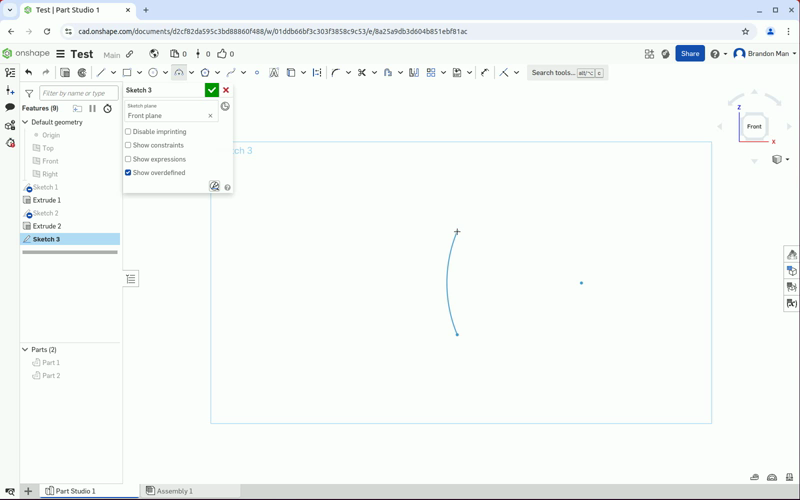
mouse_move(481, 282)
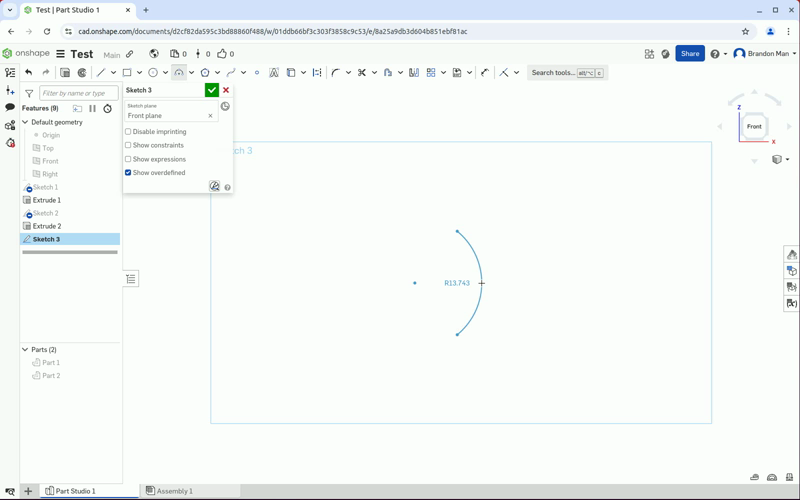
click(481, 282)
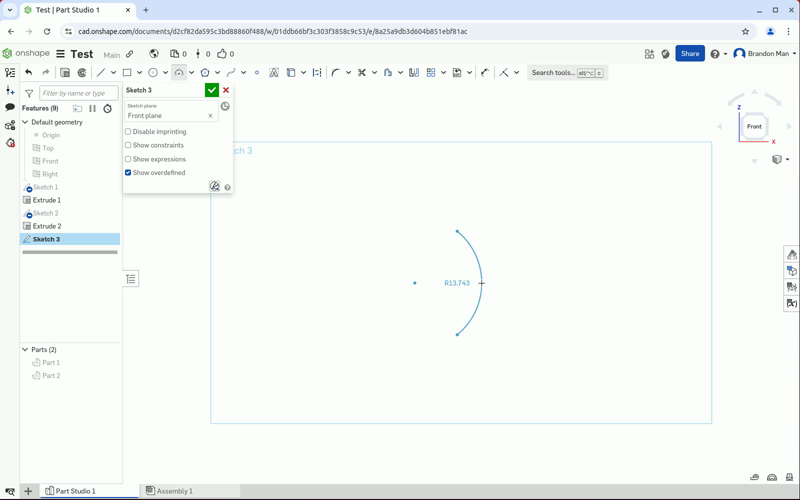
key_up(shift)
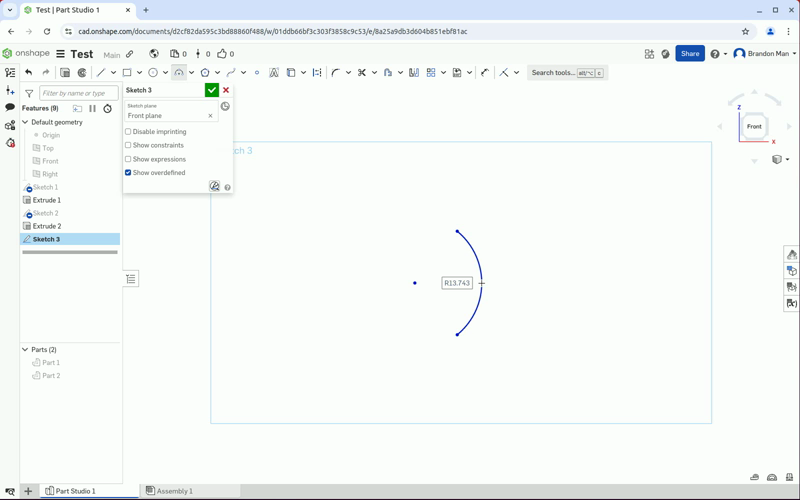
mouse_move(457, 231)
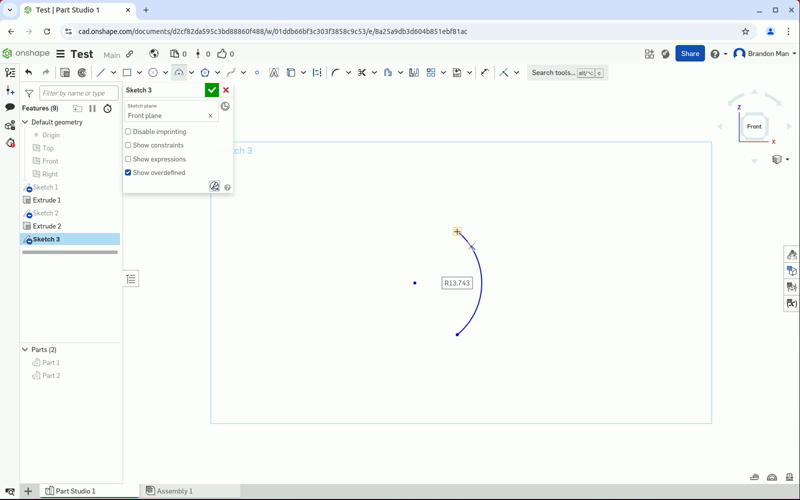
click(457, 231)
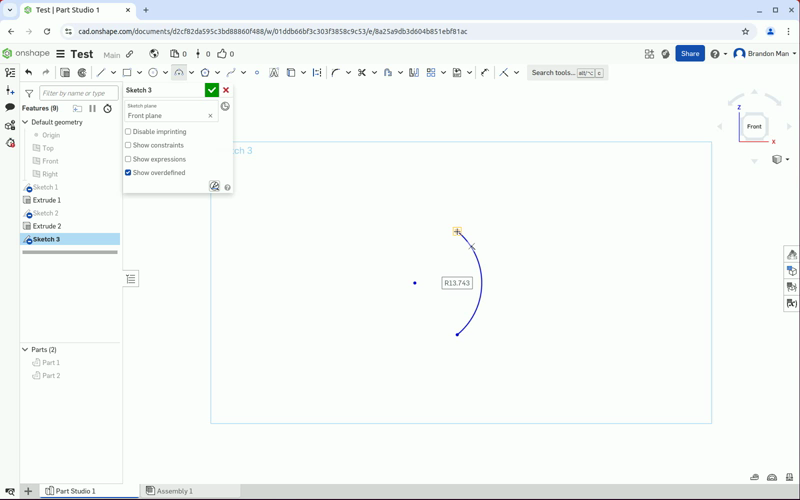
mouse_move(457, 334)
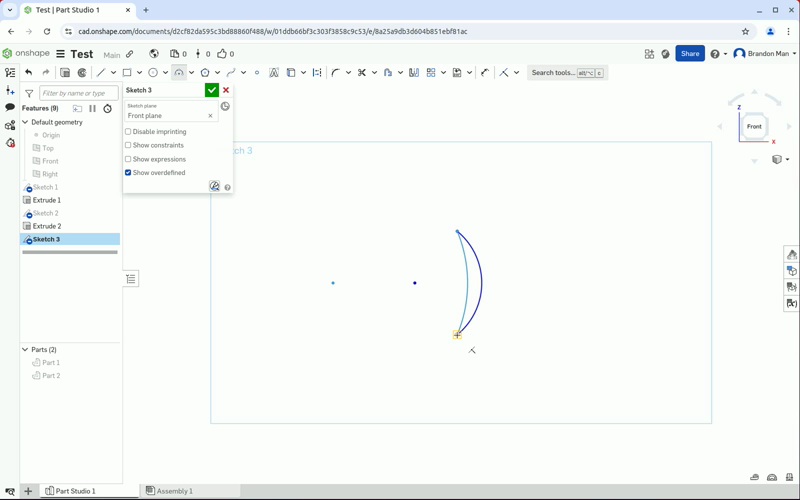
click(457, 334)
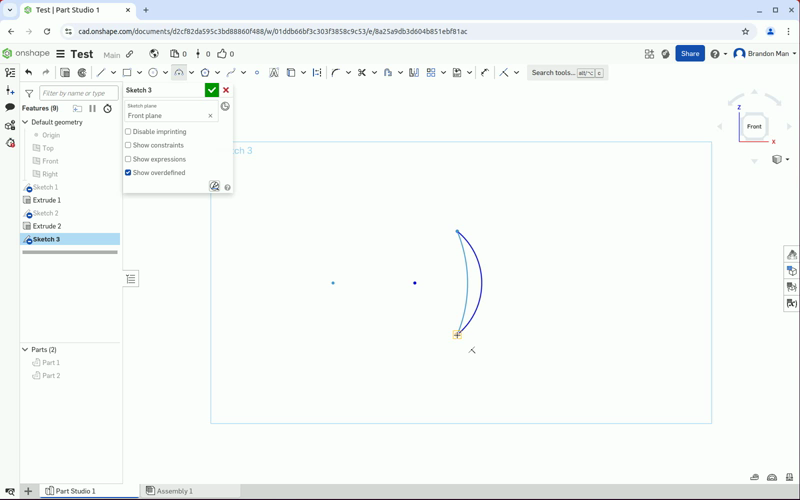
key_down(shift)
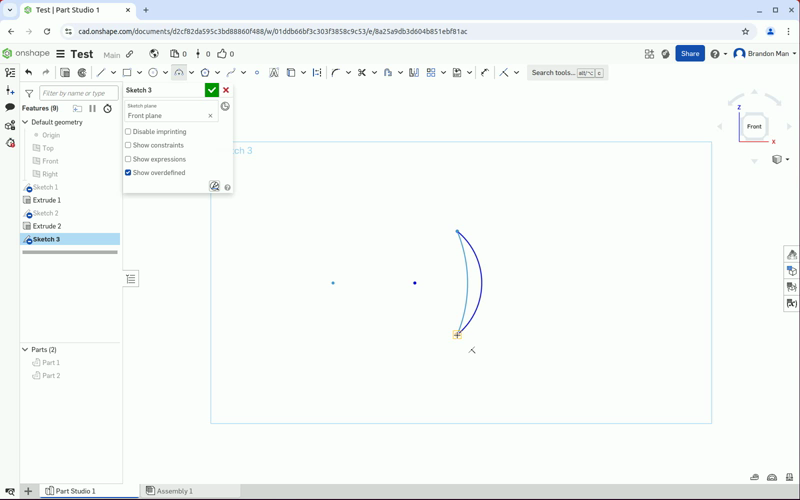
mouse_move(432, 282)
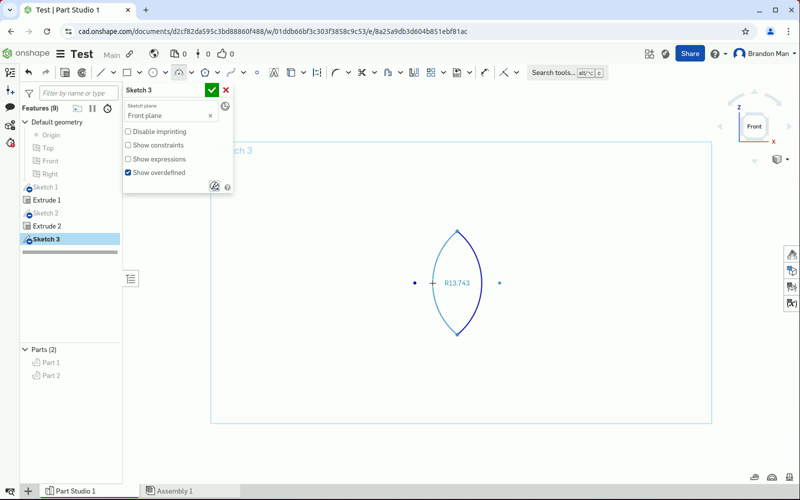
click(432, 282)
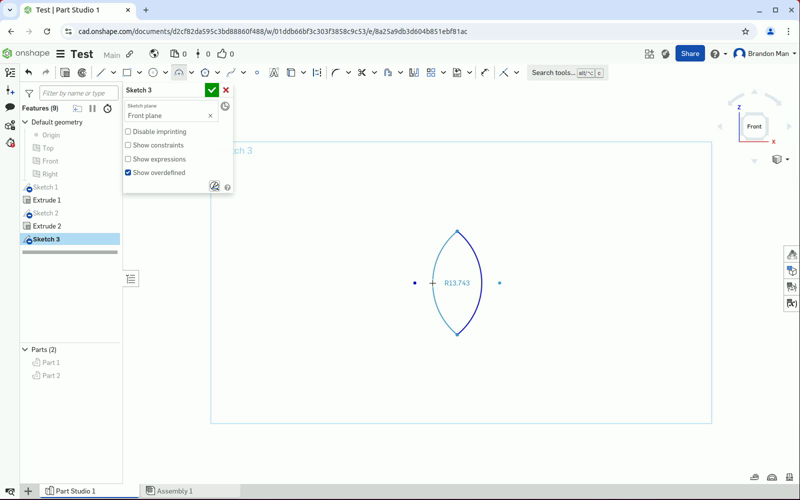
key_up(shift)
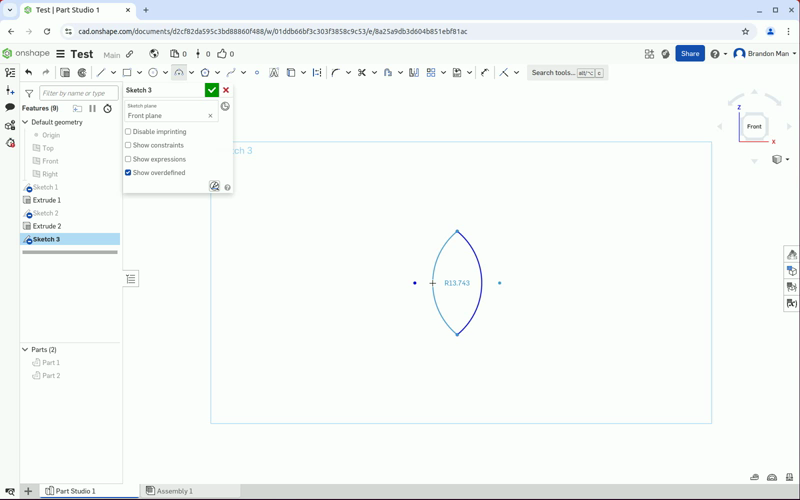
key(esc)
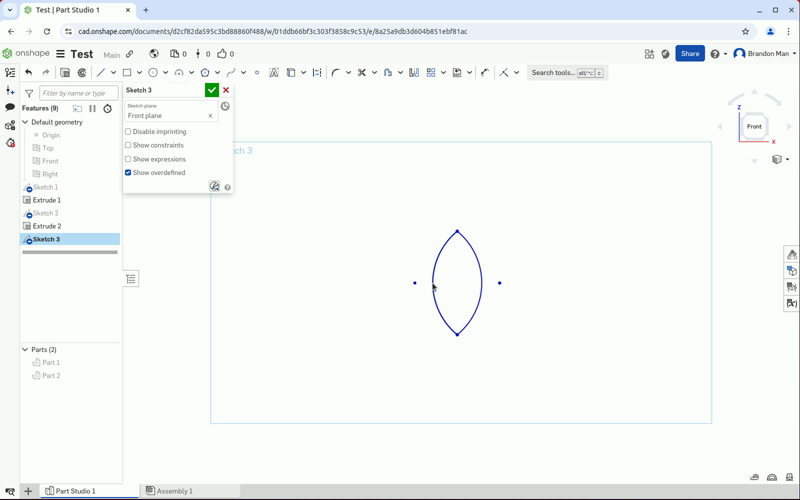
mouse_move(462, 278)
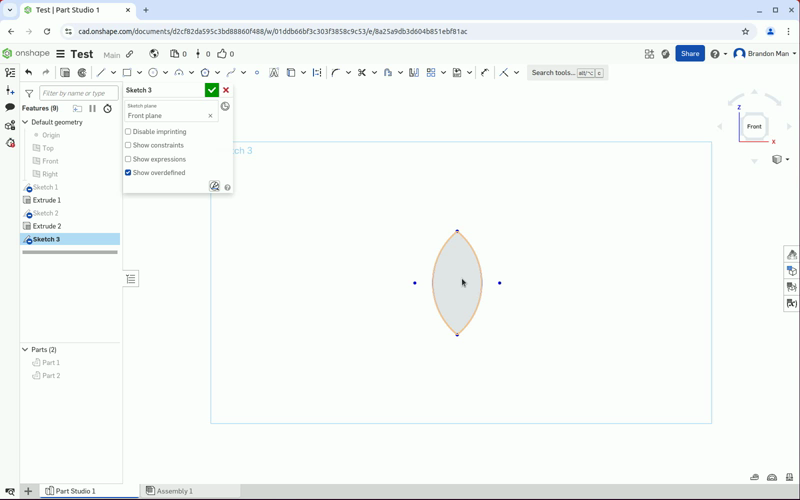
click(462, 278)
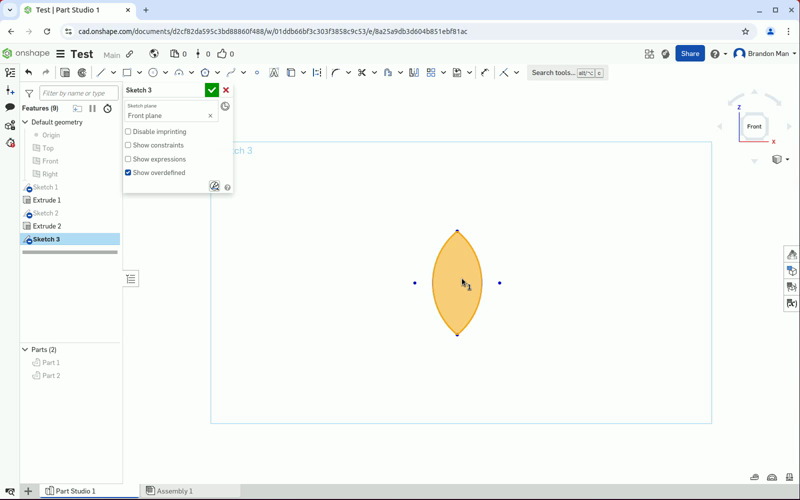
mouse_move(73, 352)
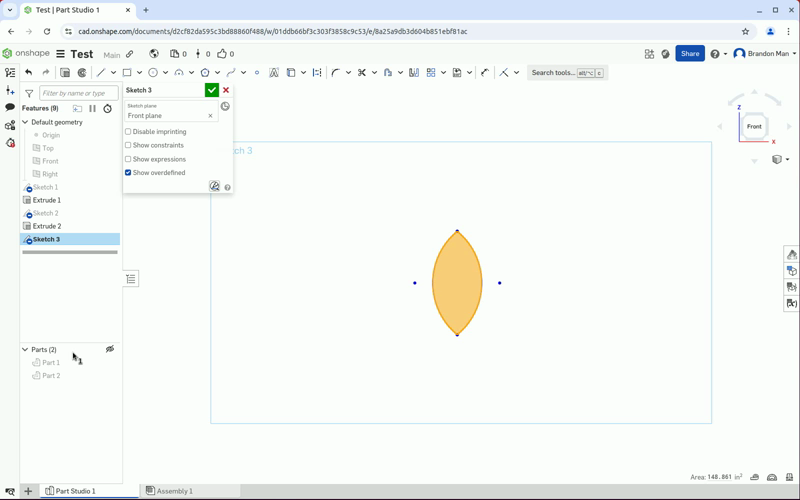
key(shift+y)
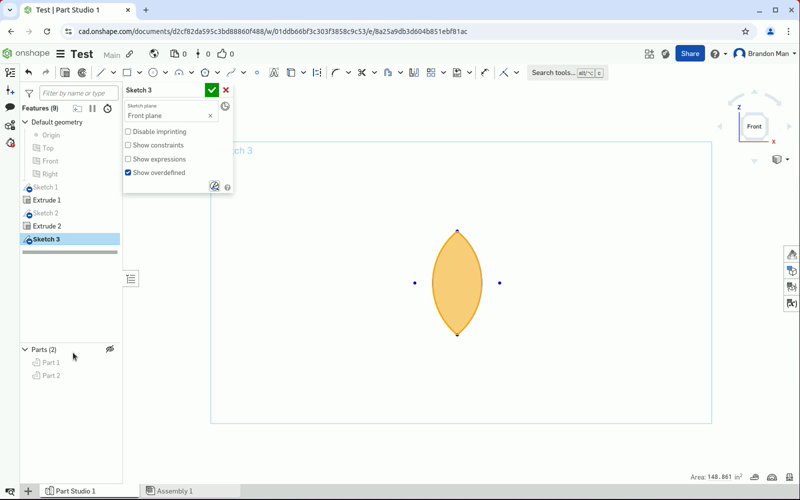
key(shift+e)
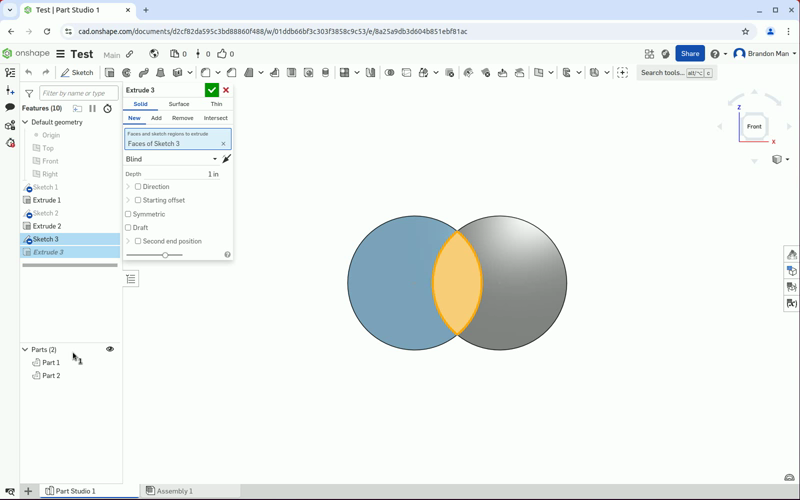
mouse_move(143, 106)
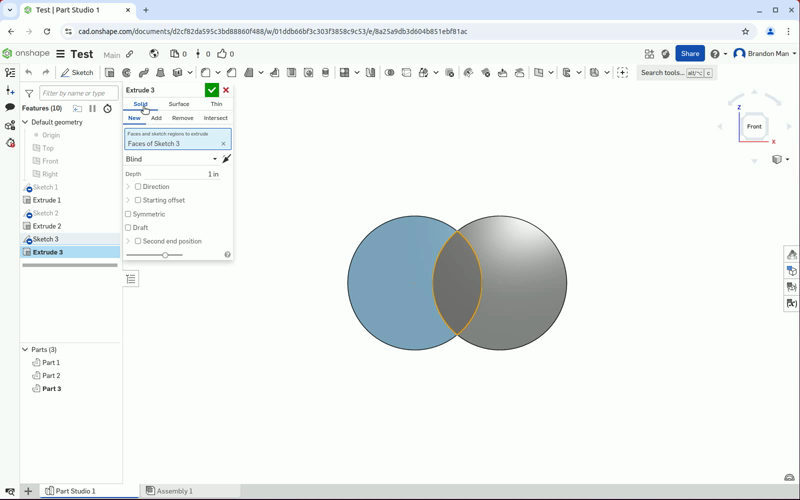
click(143, 106)
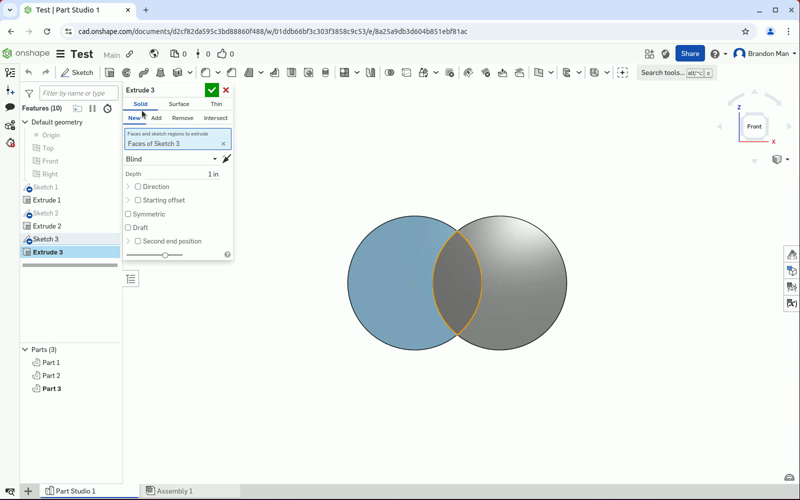
mouse_move(137, 120)
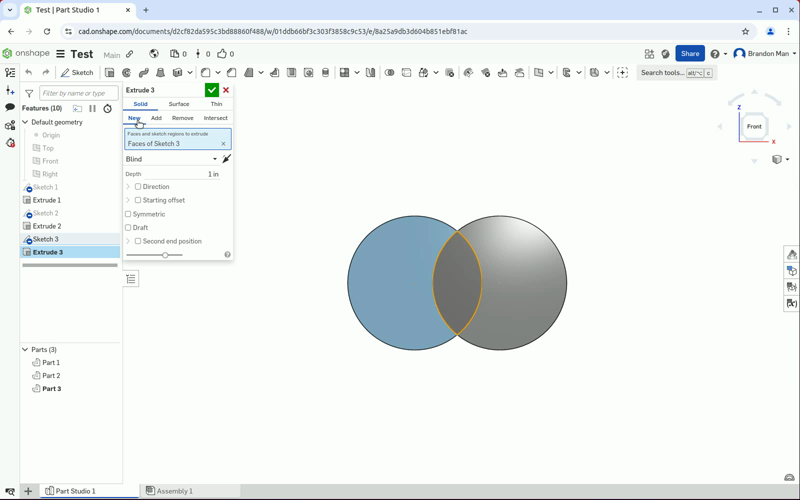
click(137, 120)
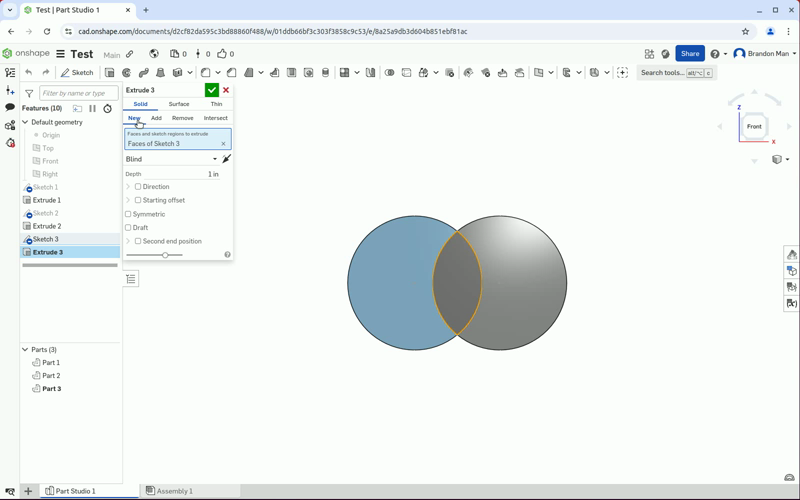
key(tab, 4)
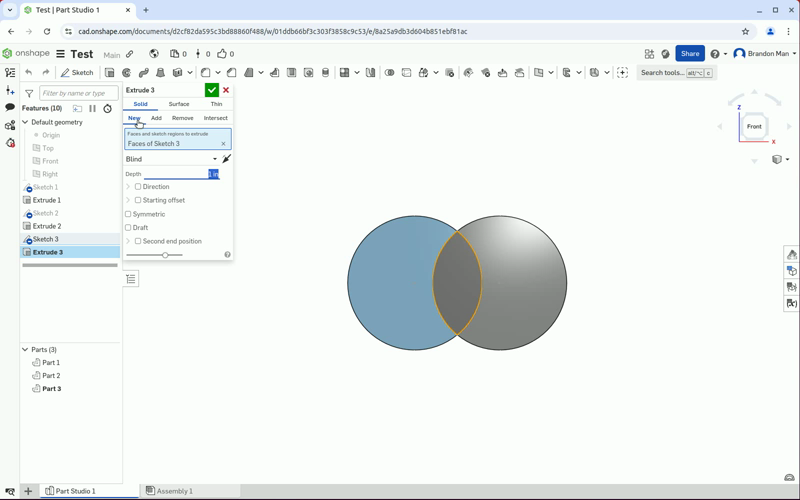
text(27.442)
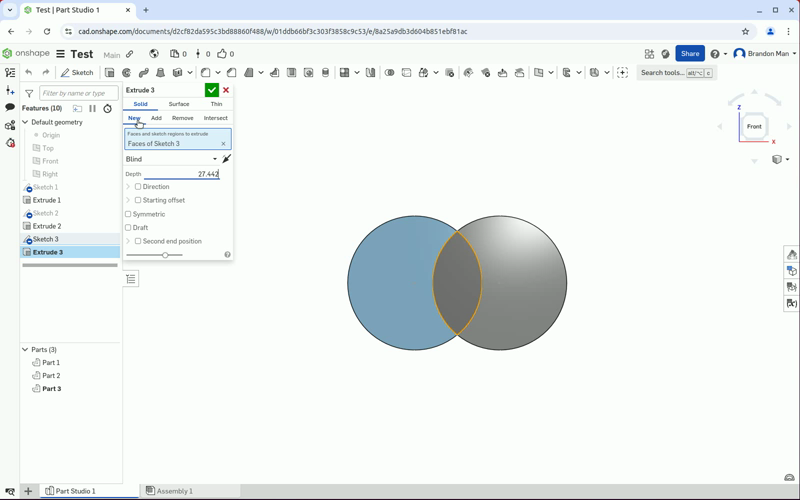
key(tab, 3)
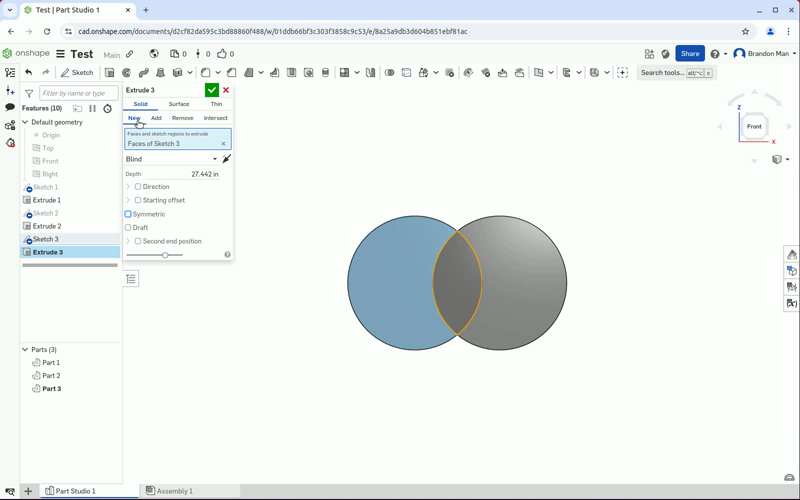
key(space)
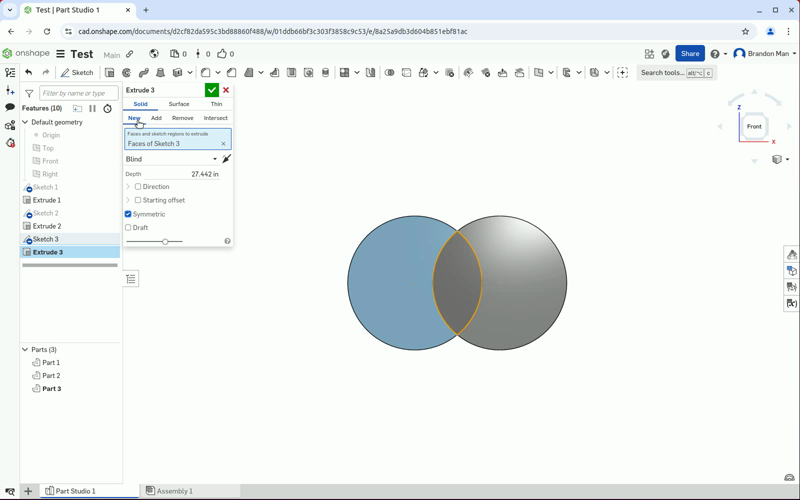
key(enter)
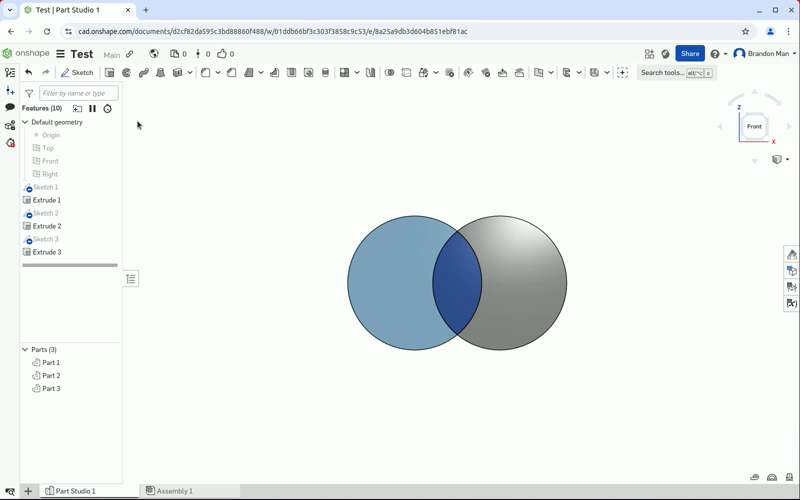
key(shift+h)
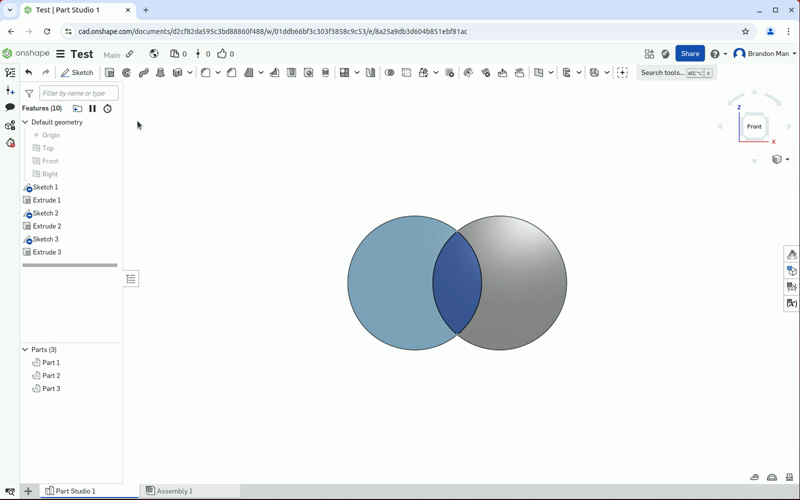
key(shift+h)
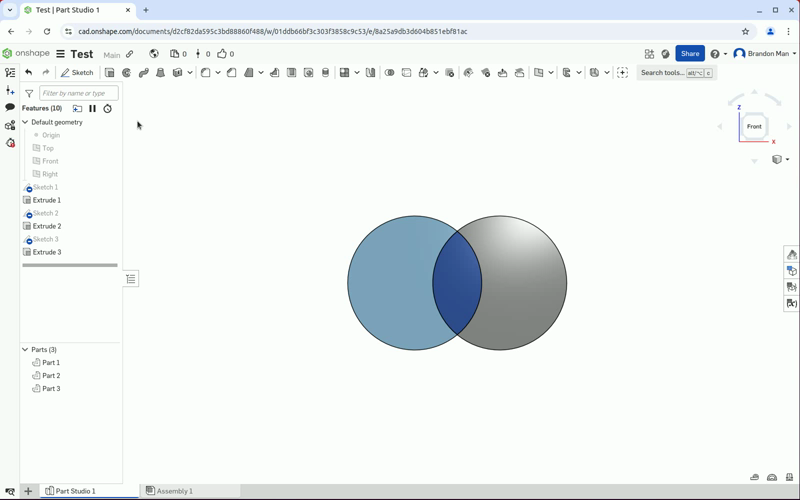
mouse_move(73, 189)
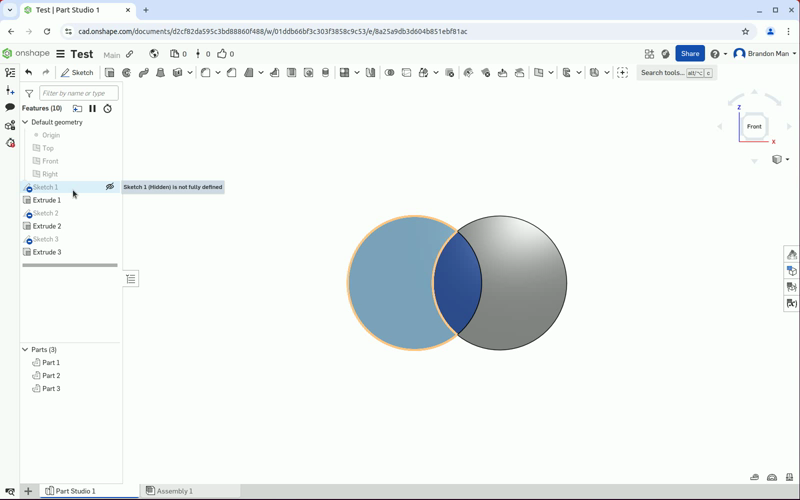
click(73, 189)
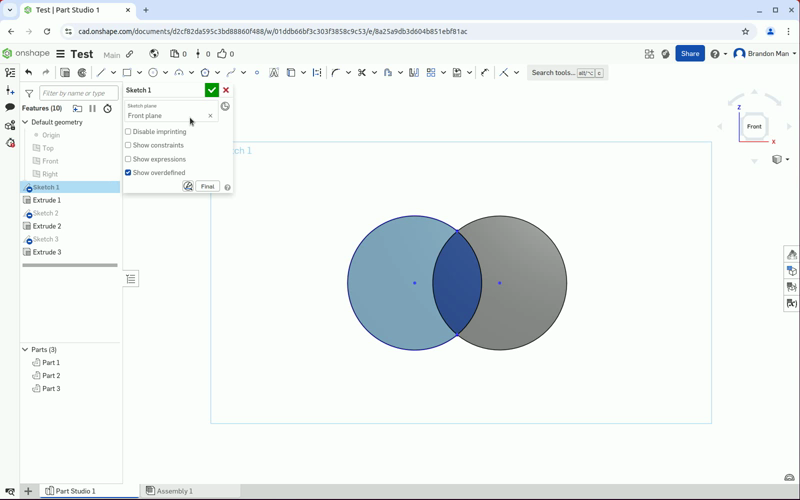
mouse_move(229, 92)
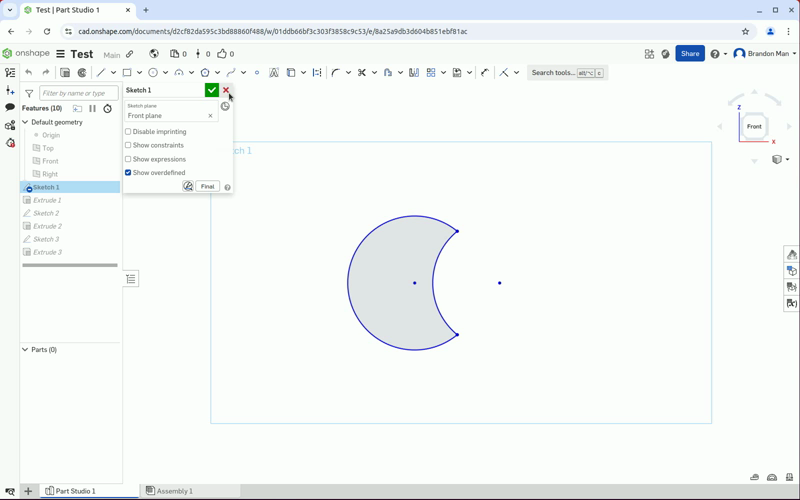
click(229, 92)
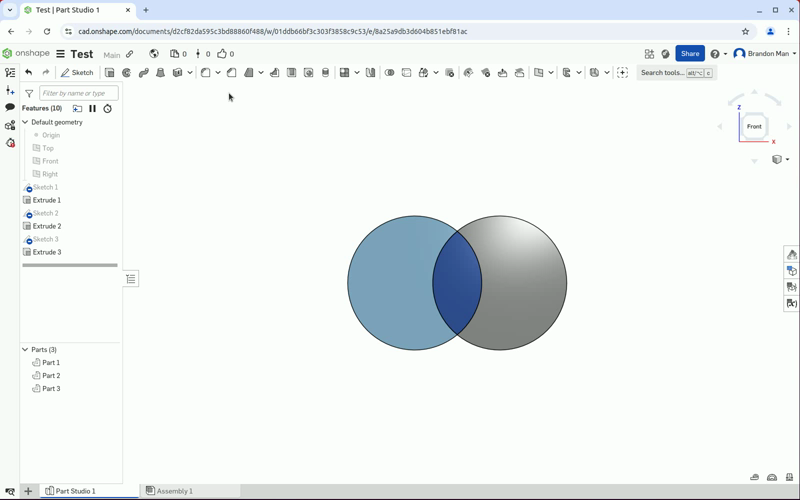
mouse_move(541, 75)
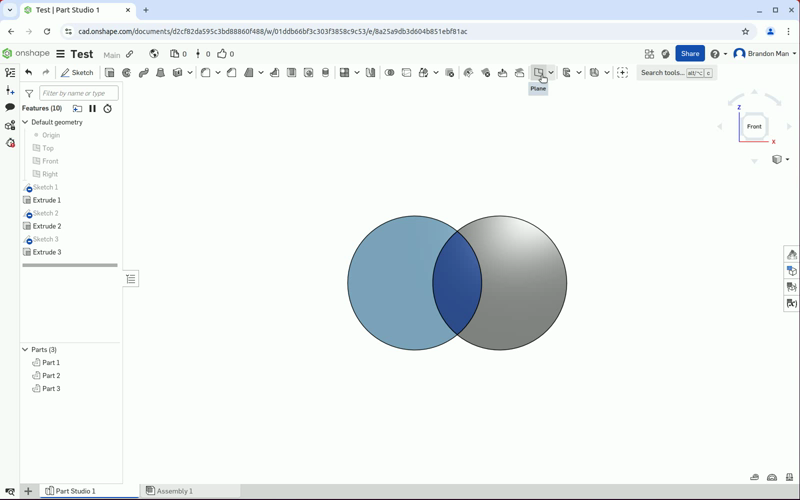
click(541, 75)
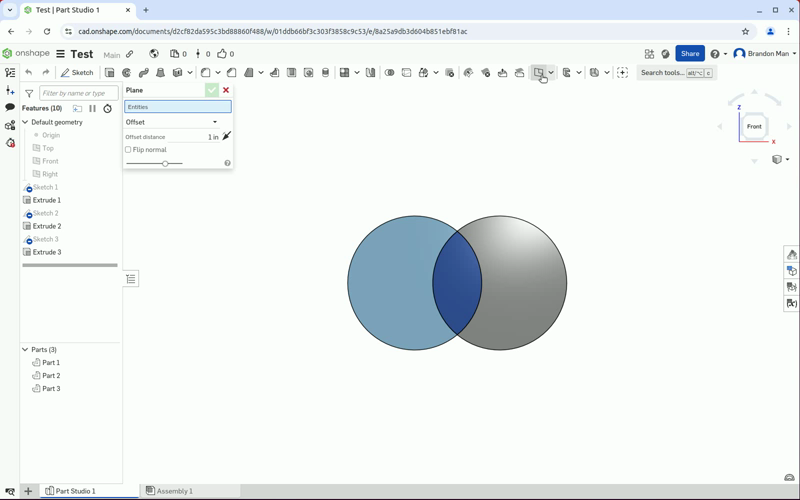
mouse_move(73, 163)
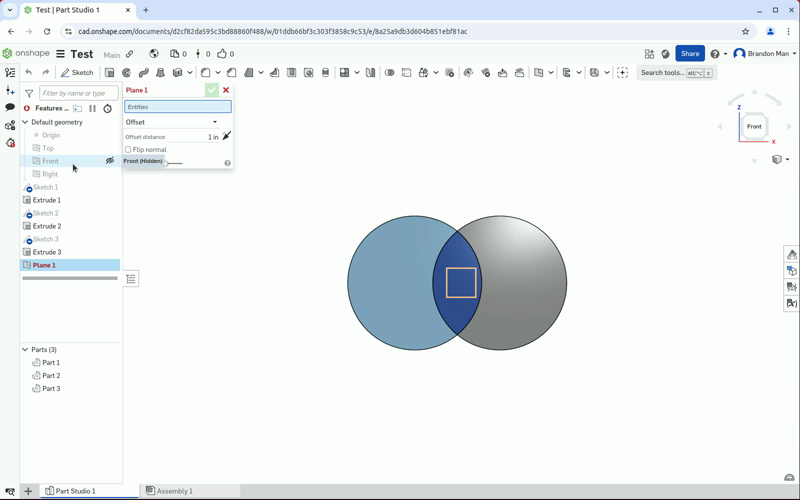
click(73, 163)
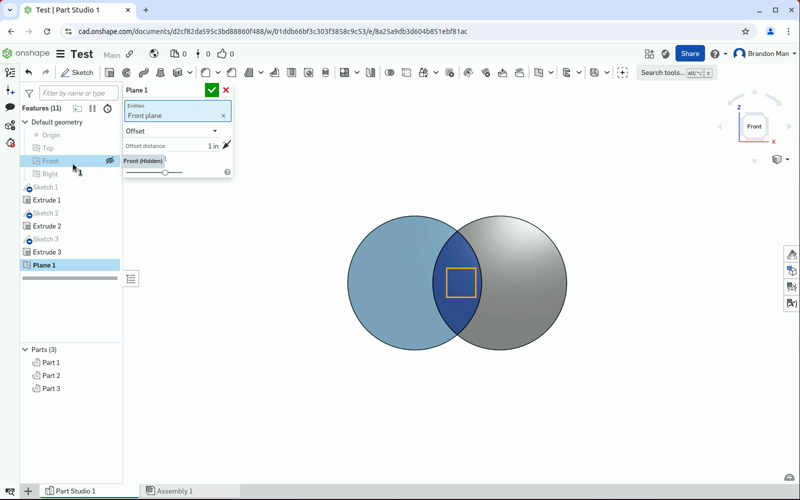
key(tab, 2)
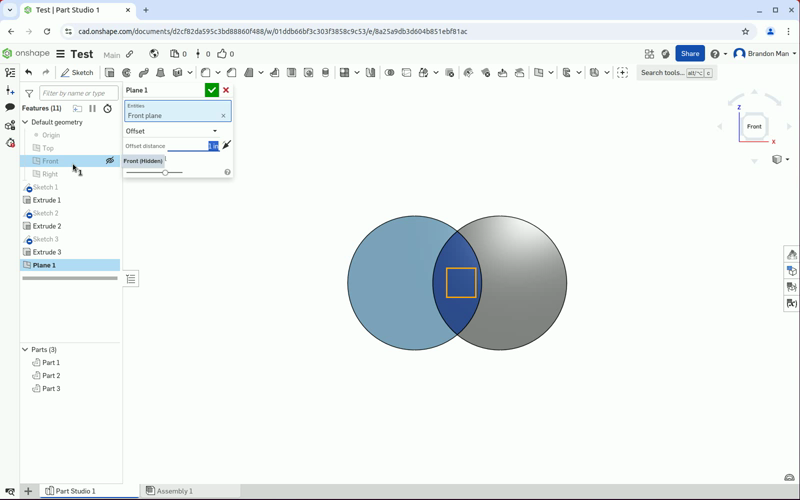
text(13.711)
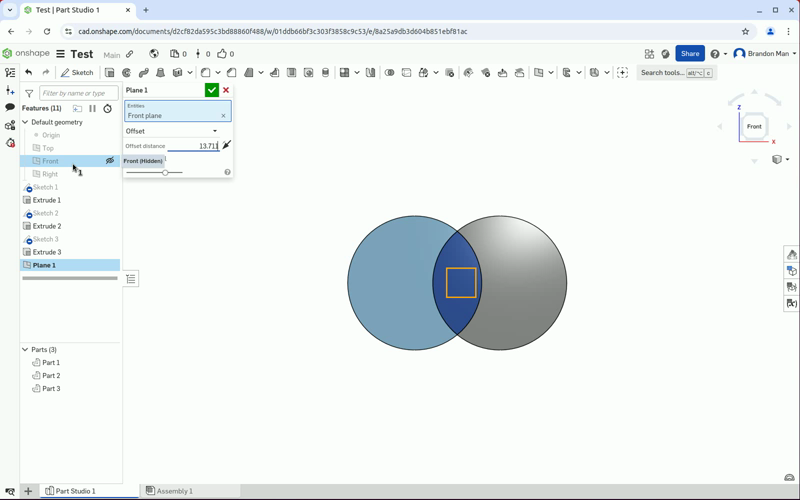
key(enter, 2)
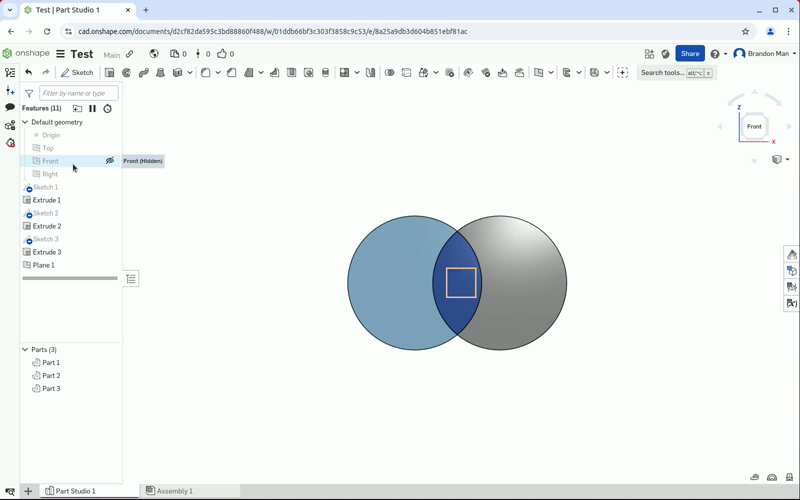
key(shift+s)
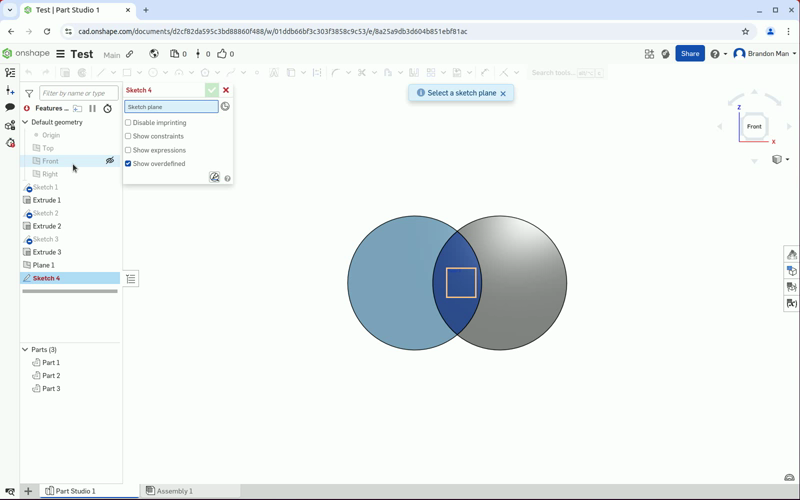
mouse_move(73, 267)
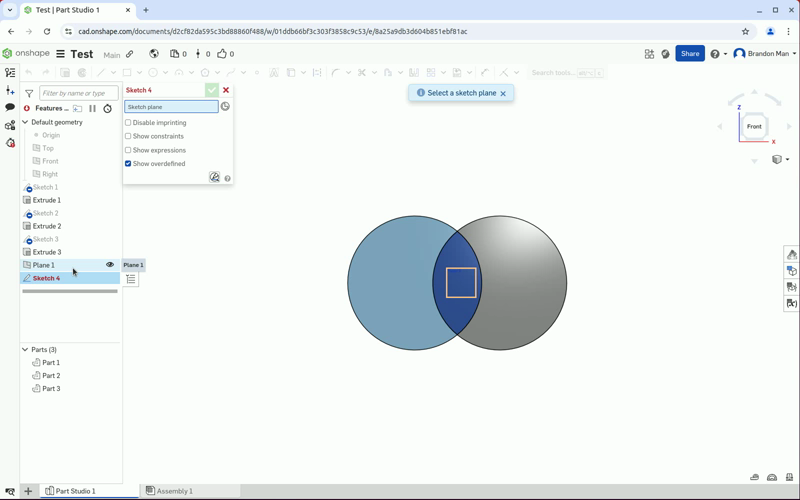
click(73, 267)
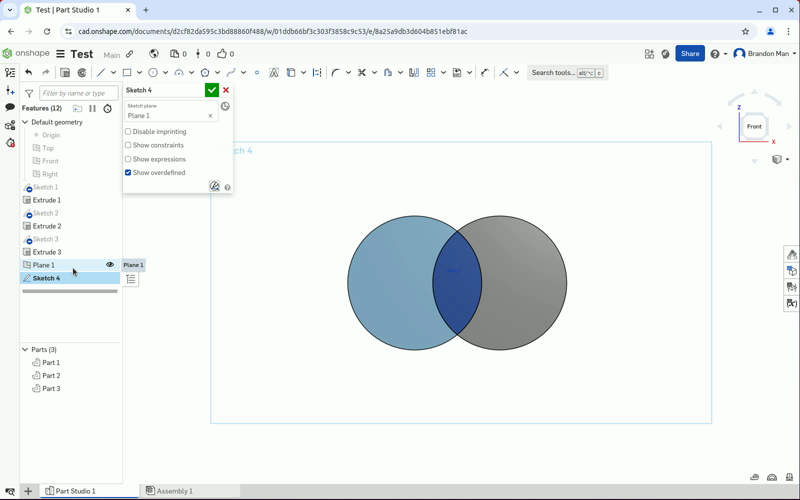
mouse_move(73, 352)
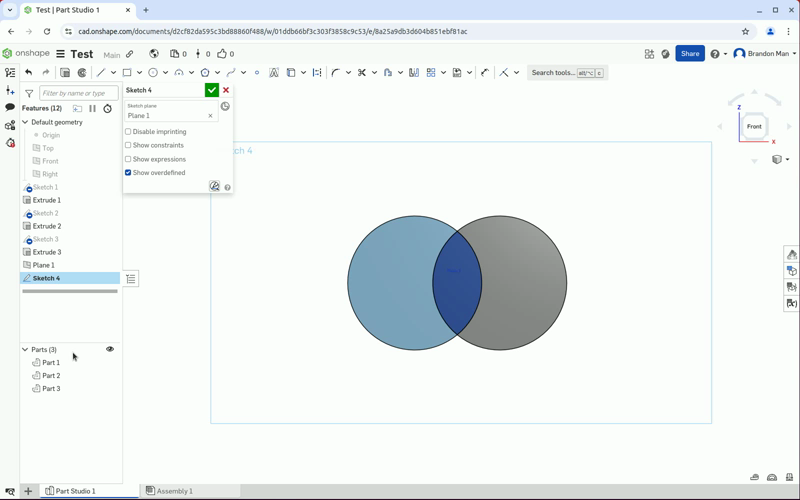
key(y)
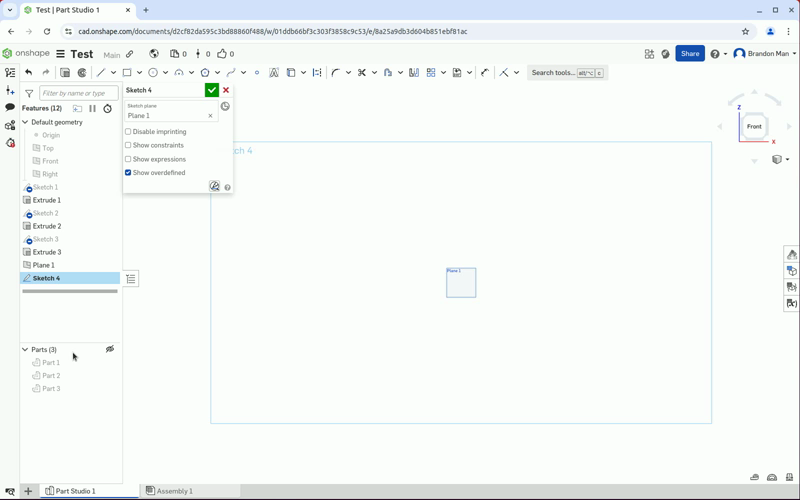
key(a)
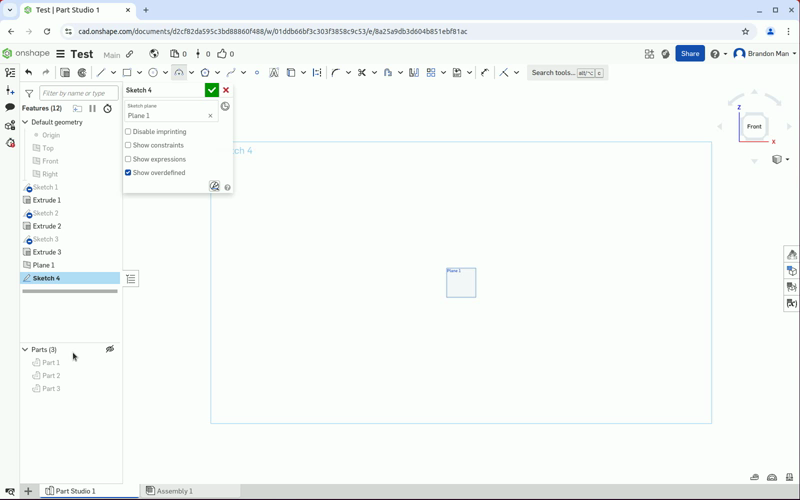
key_down(shift)
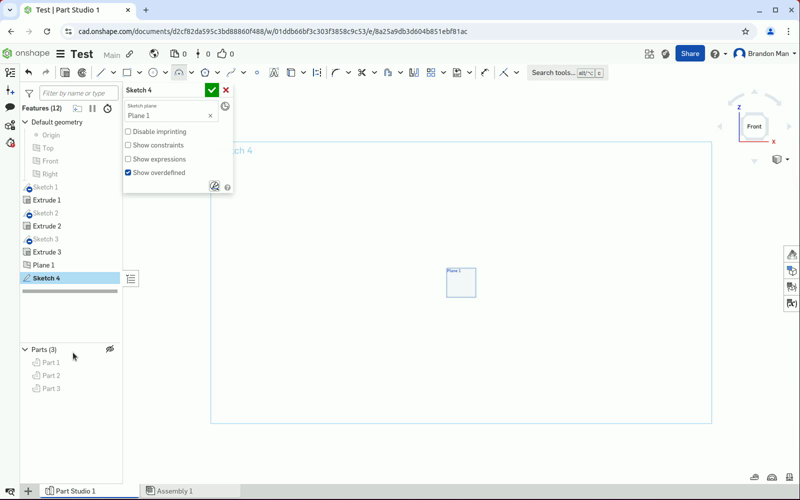
mouse_move(413, 216)
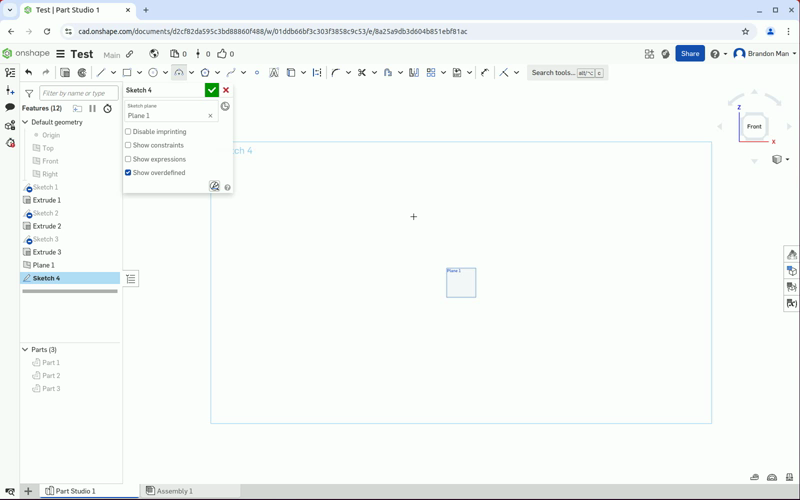
click(413, 216)
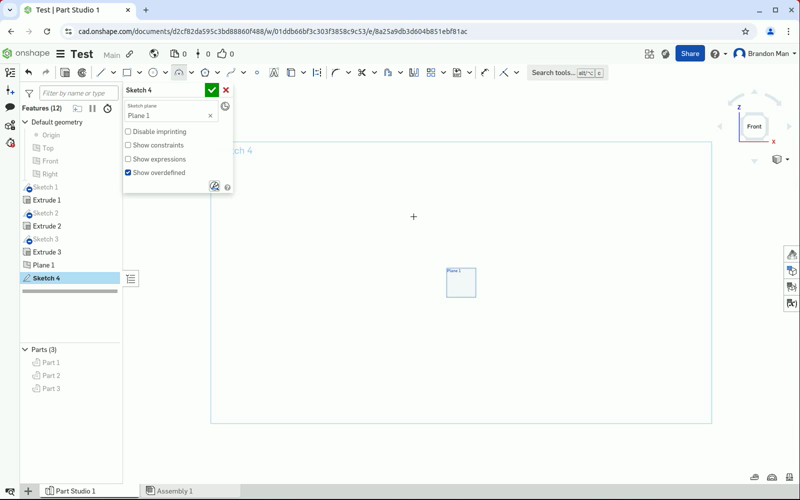
key_up(shift)
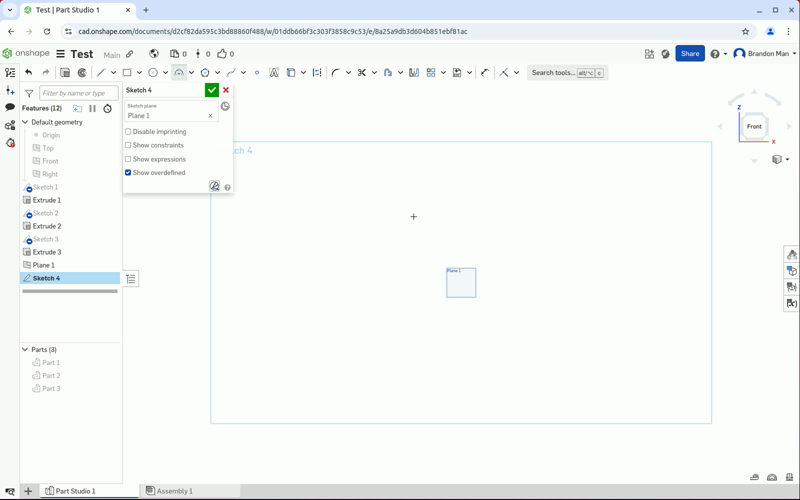
key_down(shift)
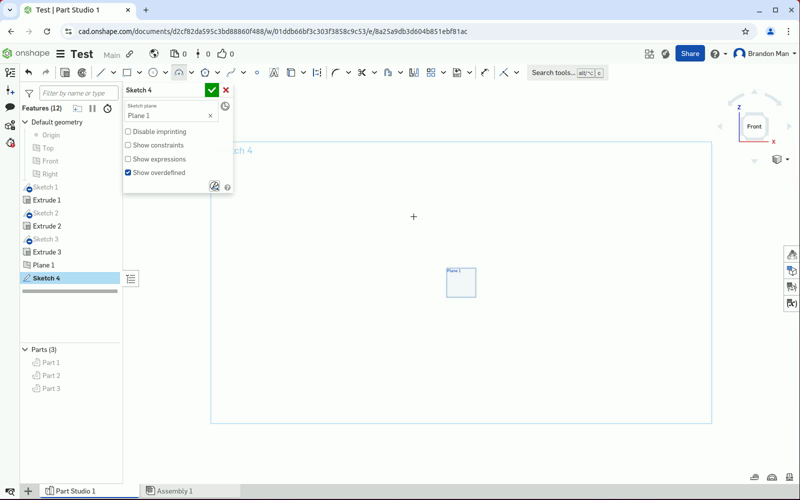
mouse_move(458, 231)
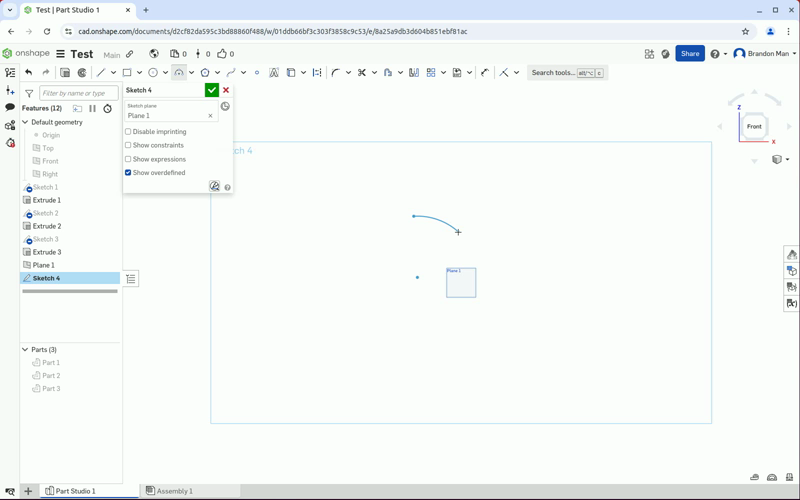
click(458, 231)
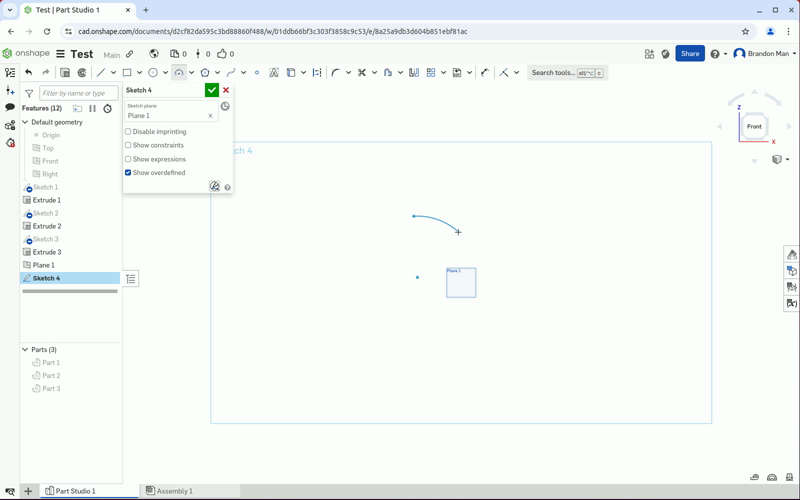
mouse_move(434, 228)
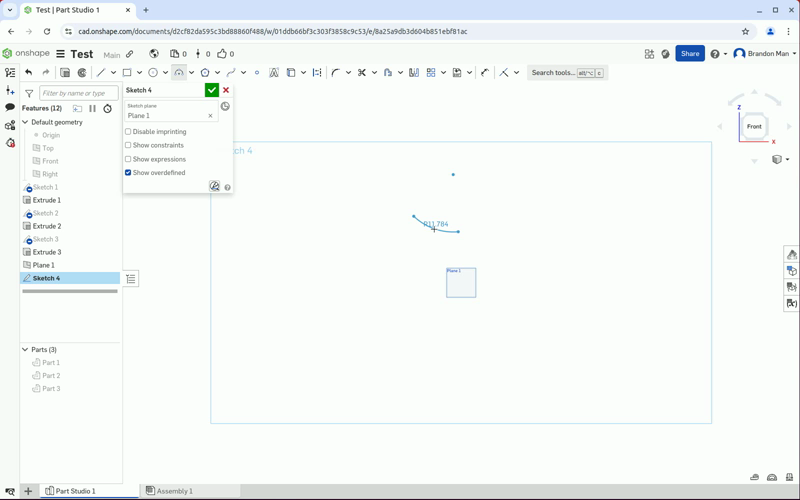
click(434, 228)
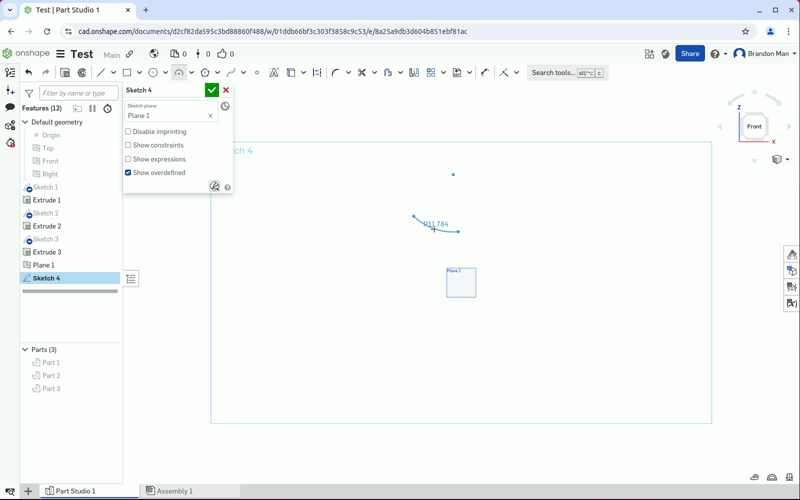
key_up(shift)
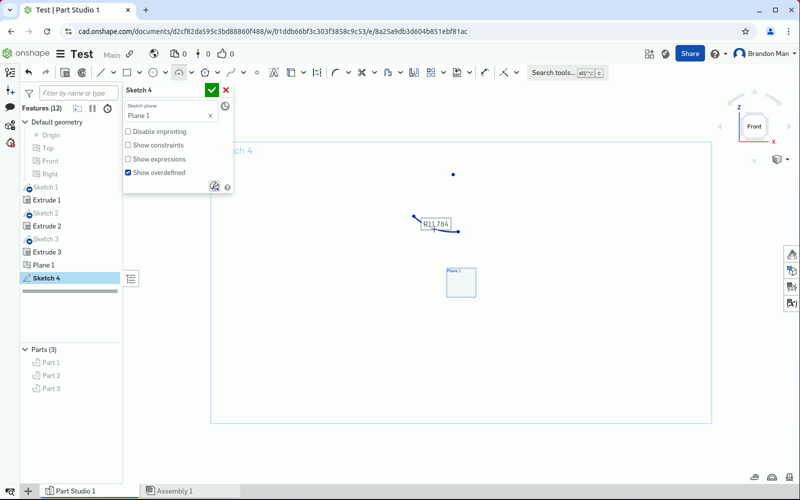
mouse_move(458, 231)
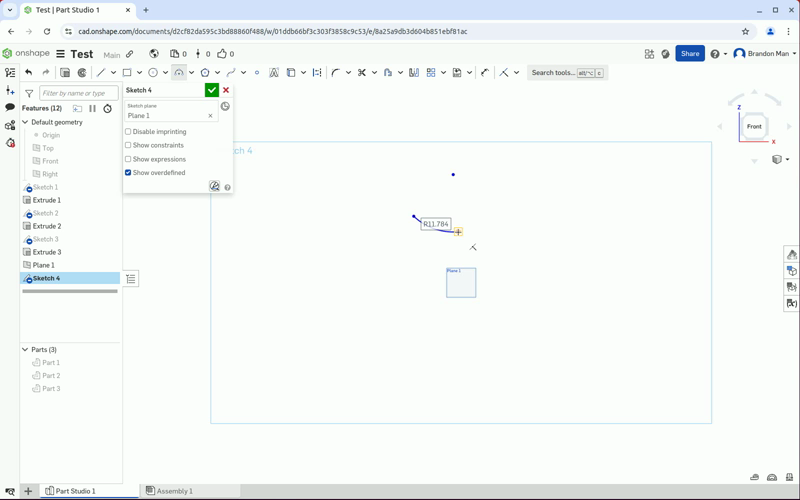
click(458, 231)
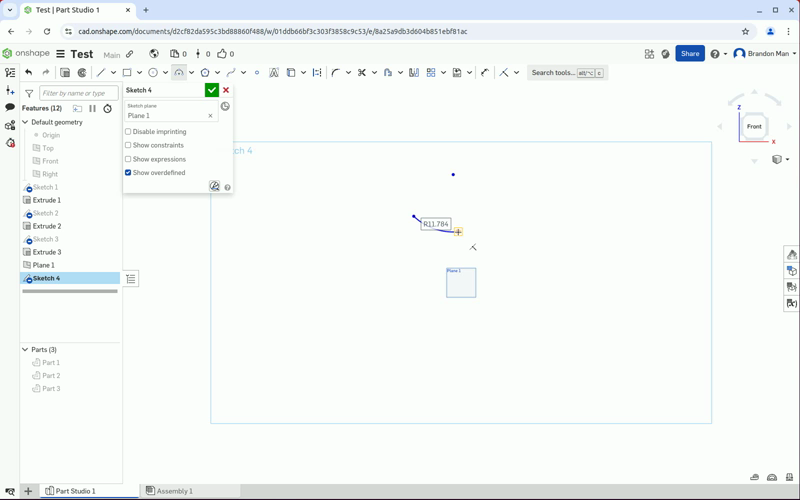
mouse_move(413, 216)
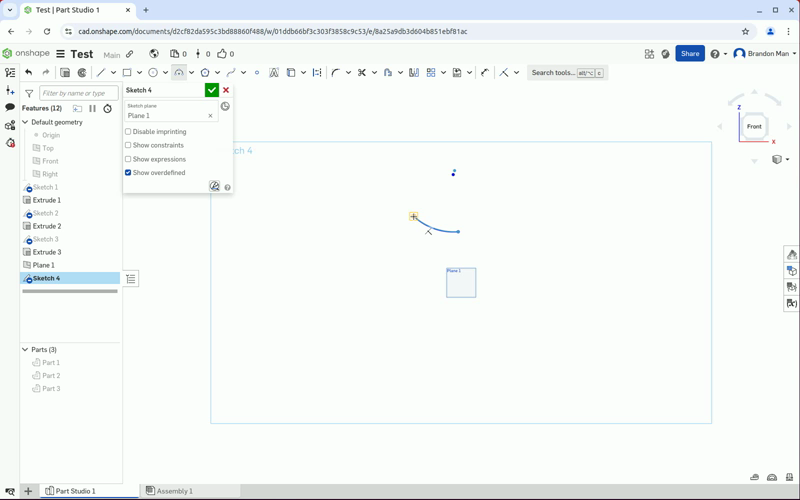
click(413, 216)
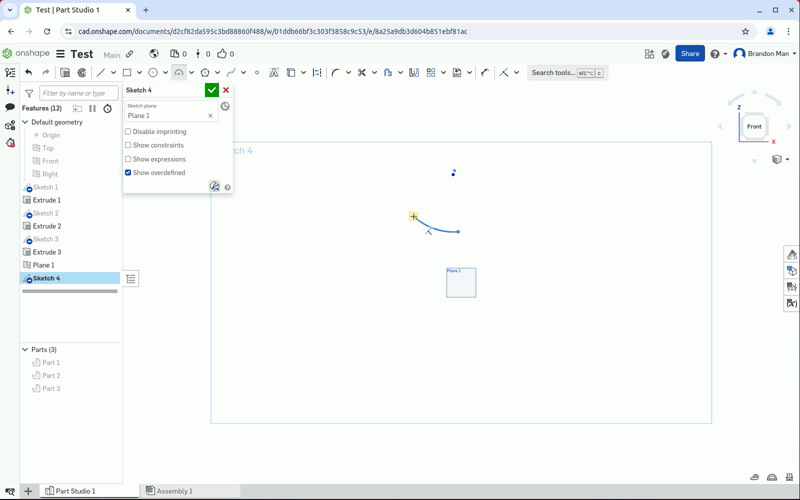
key_down(shift)
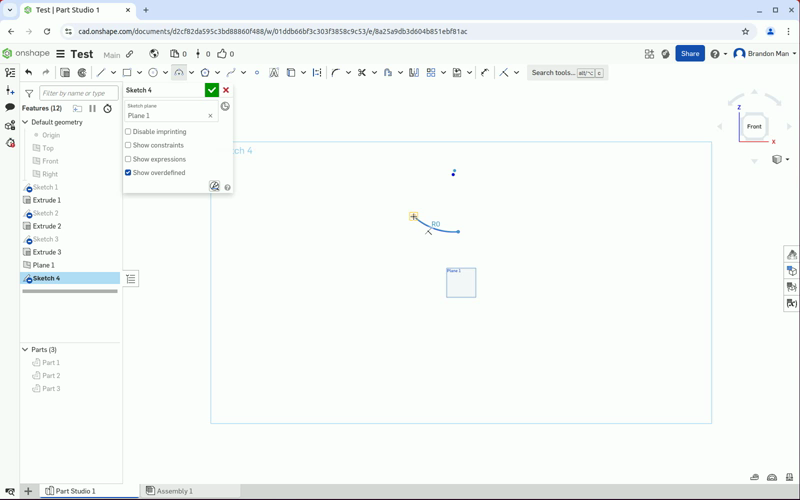
mouse_move(437, 219)
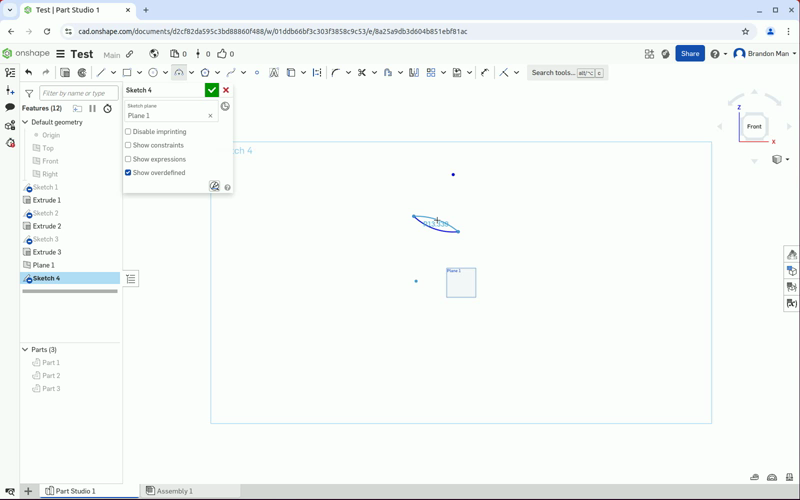
click(437, 219)
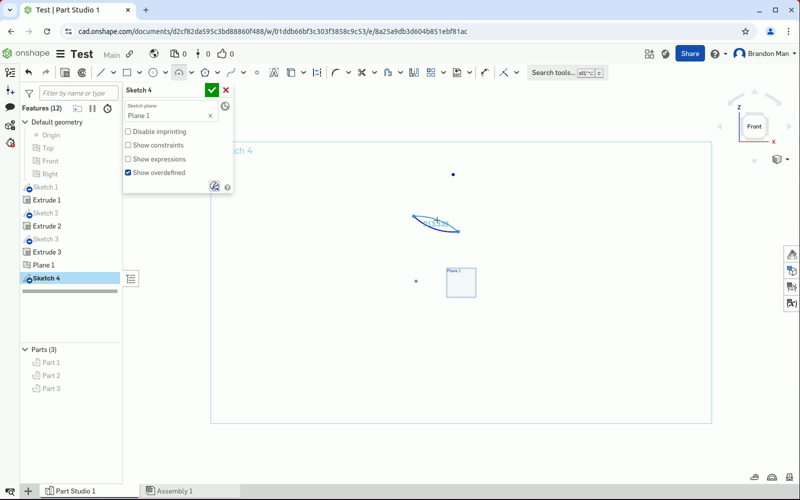
key_up(shift)
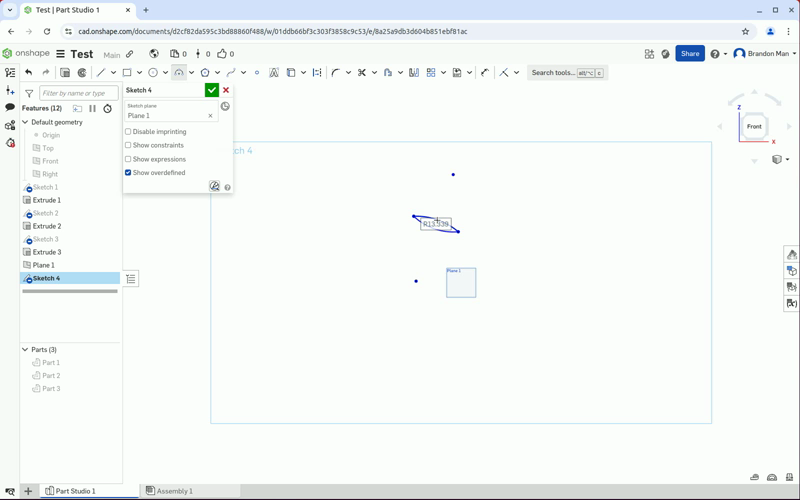
key(esc)
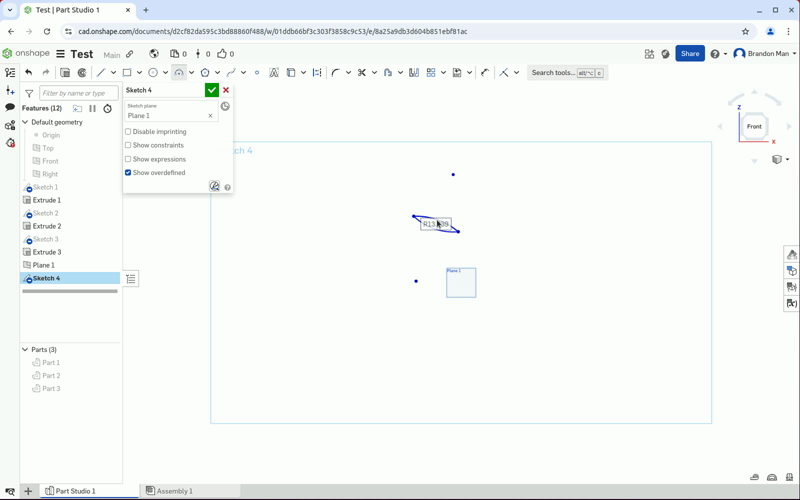
mouse_move(422, 222)
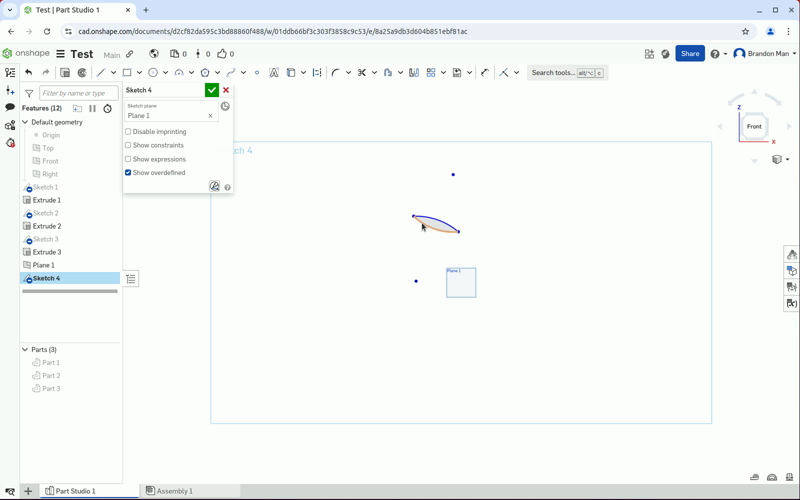
scroll(6)
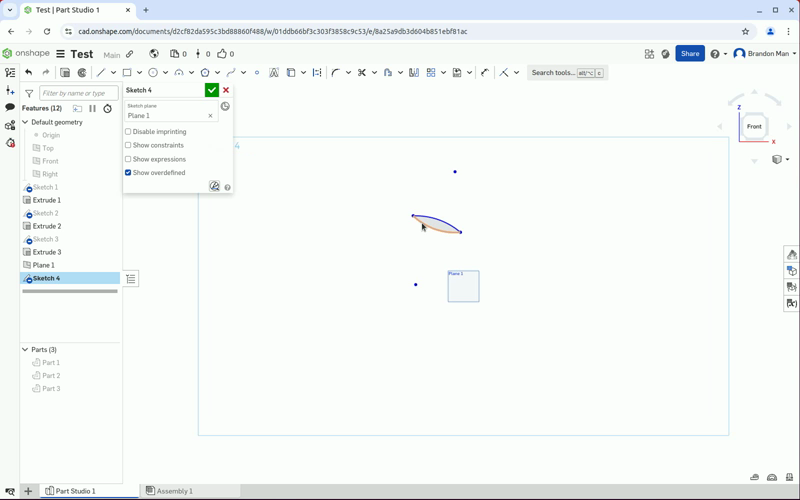
scroll(6)
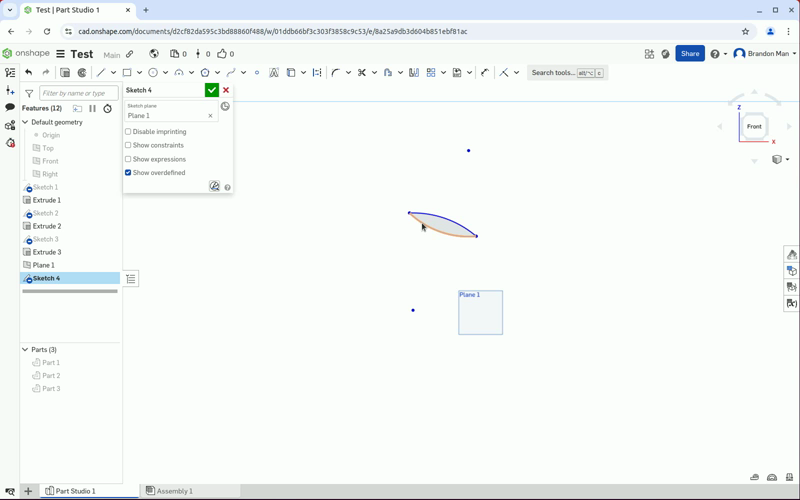
scroll(6)
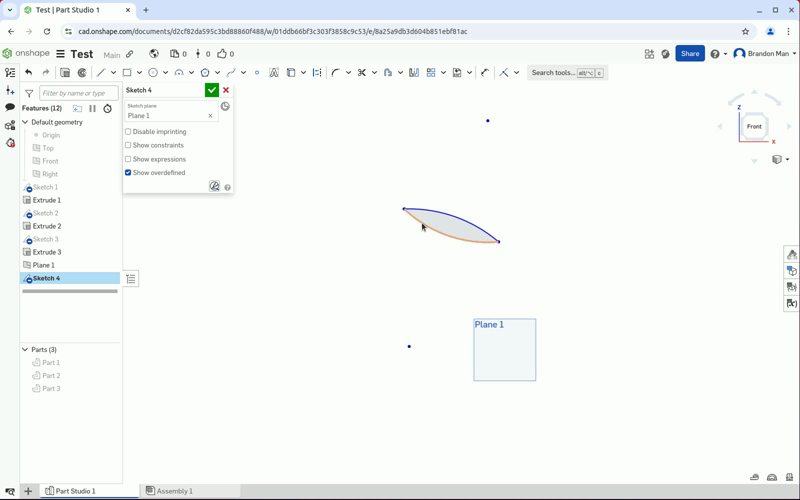
scroll(6)
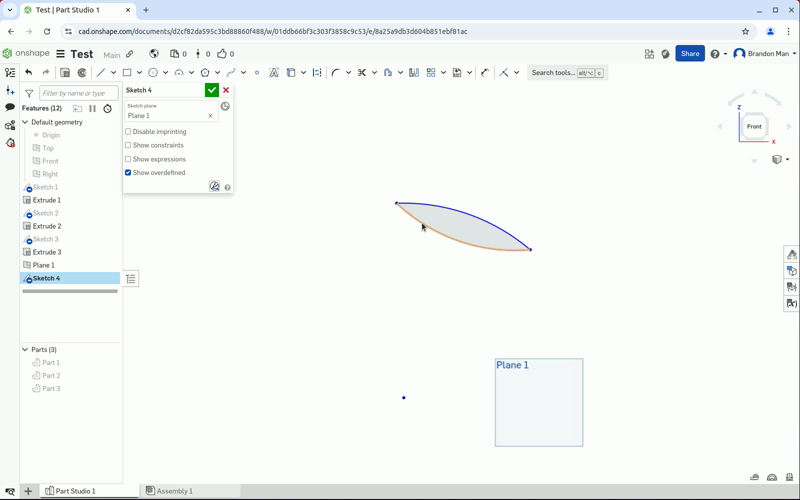
scroll(6)
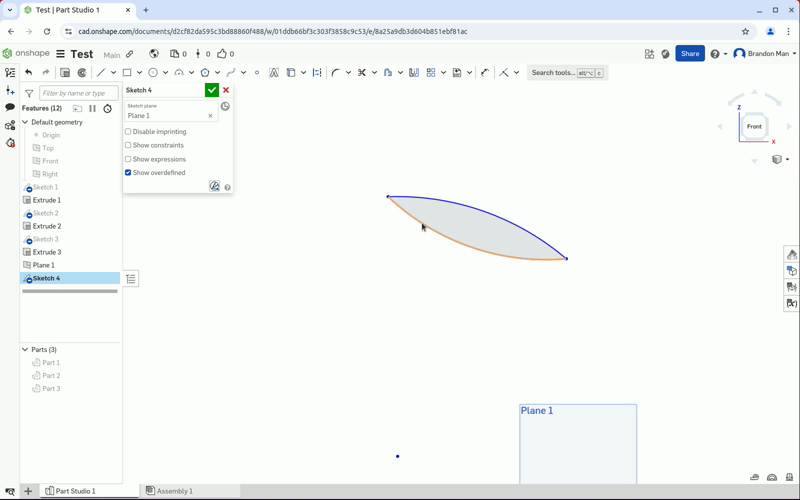
scroll(6)
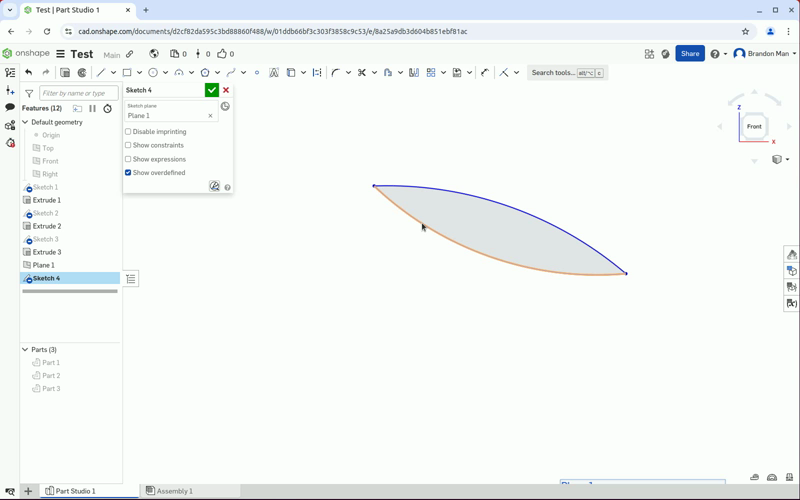
scroll(6)
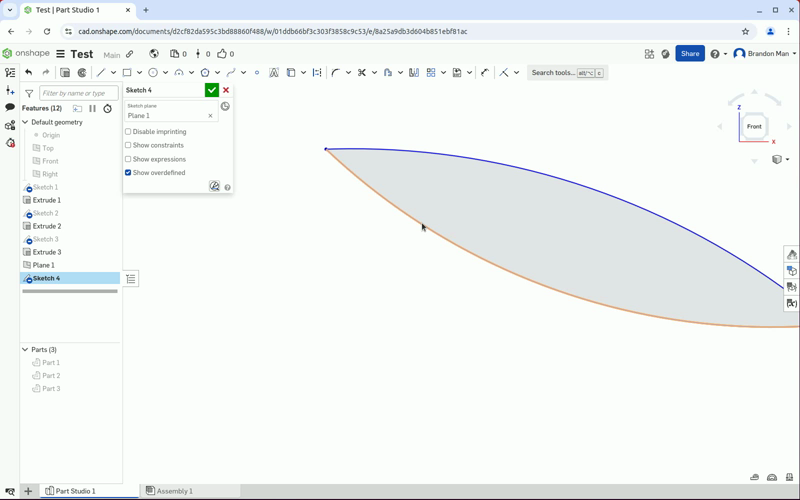
click(422, 222)
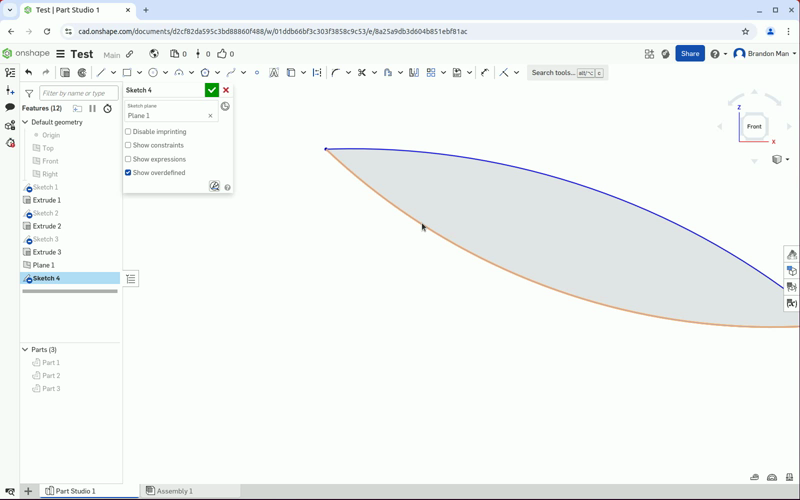
scroll(-6)
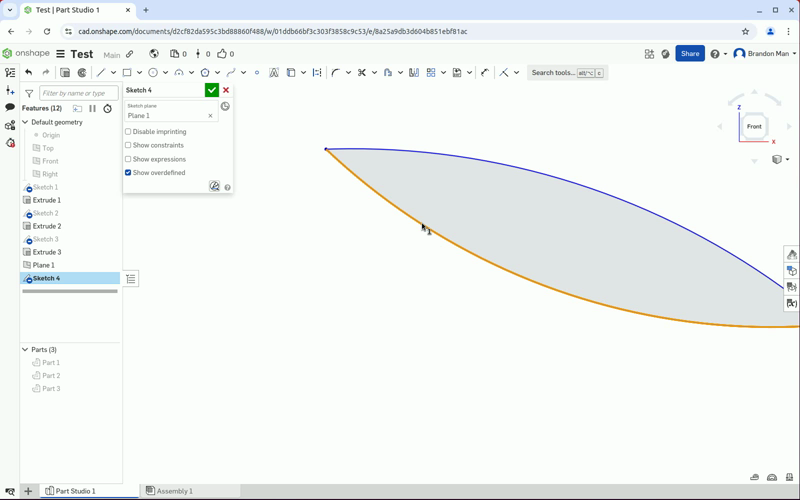
scroll(-6)
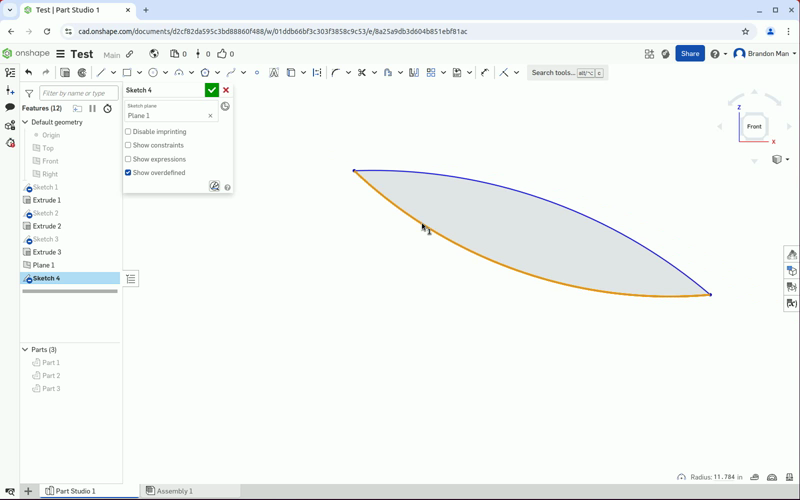
scroll(-6)
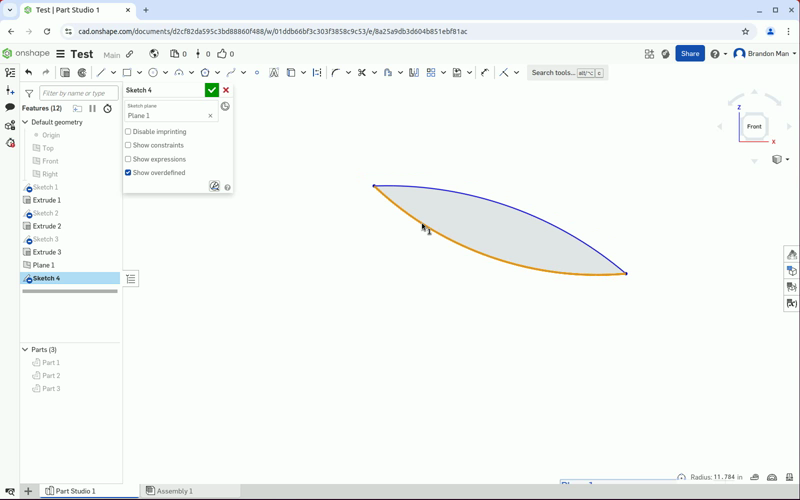
scroll(-6)
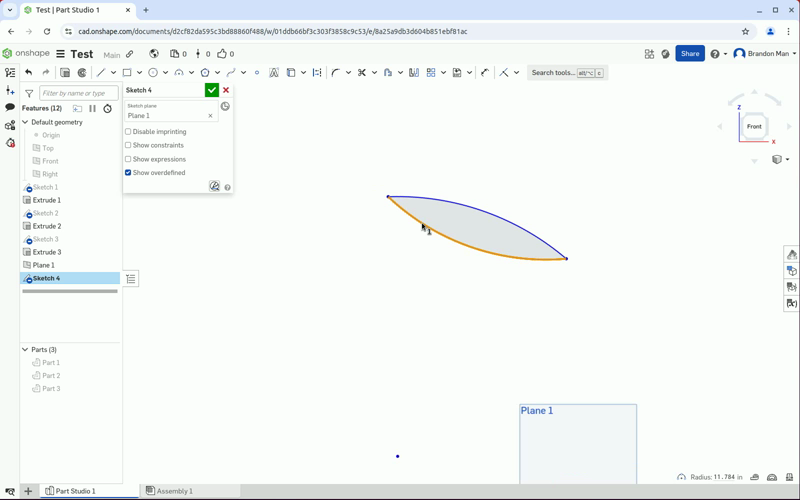
scroll(-6)
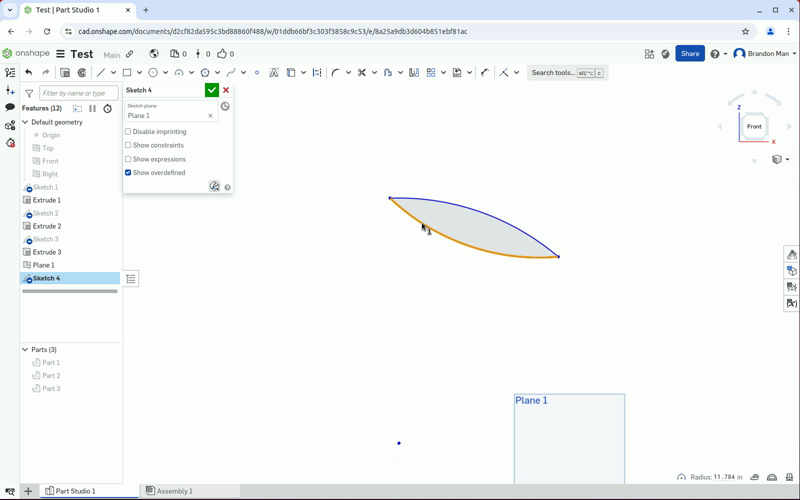
scroll(-6)
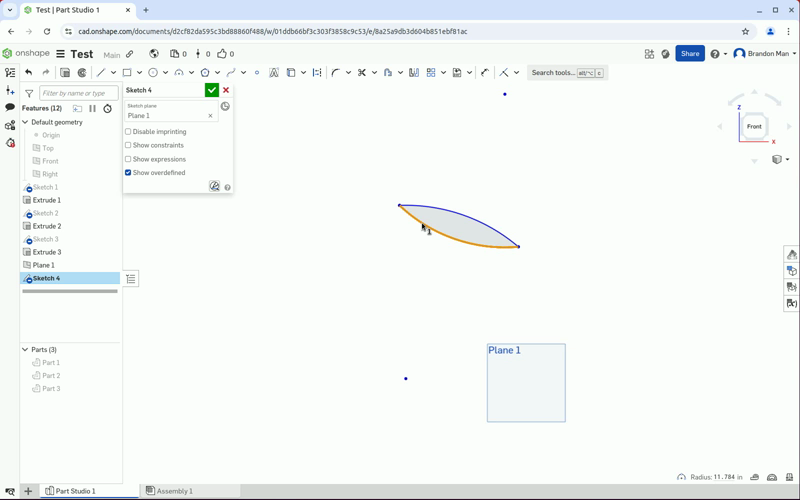
scroll(-6)
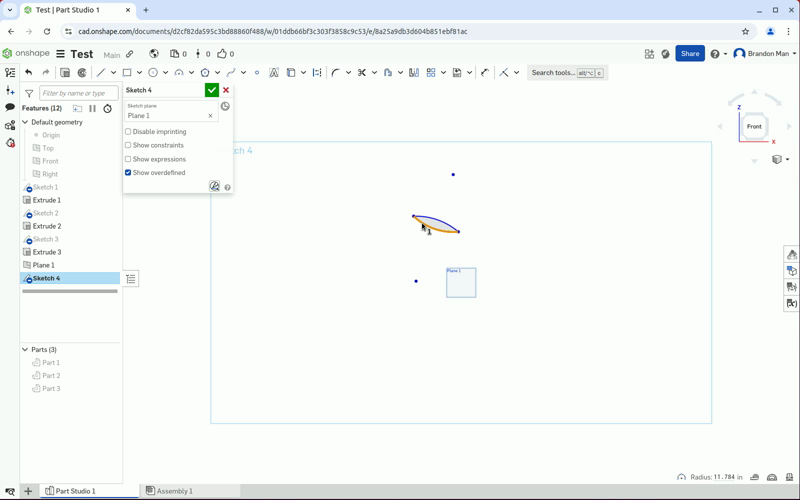
mouse_move(73, 352)
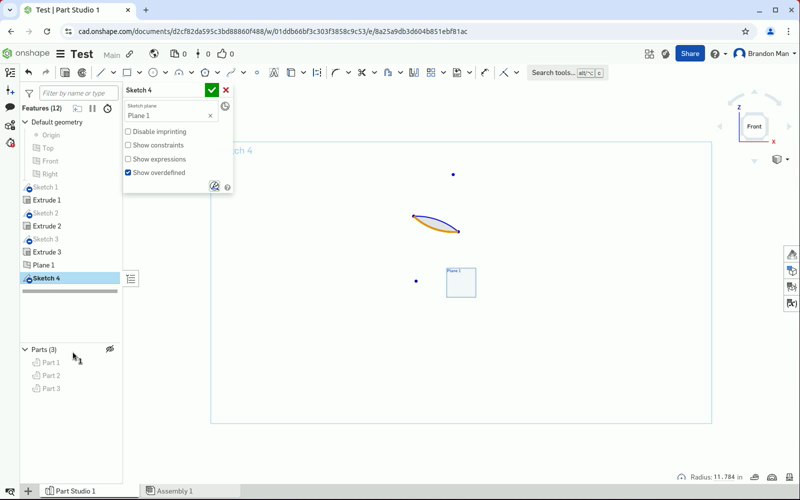
key(shift+y)
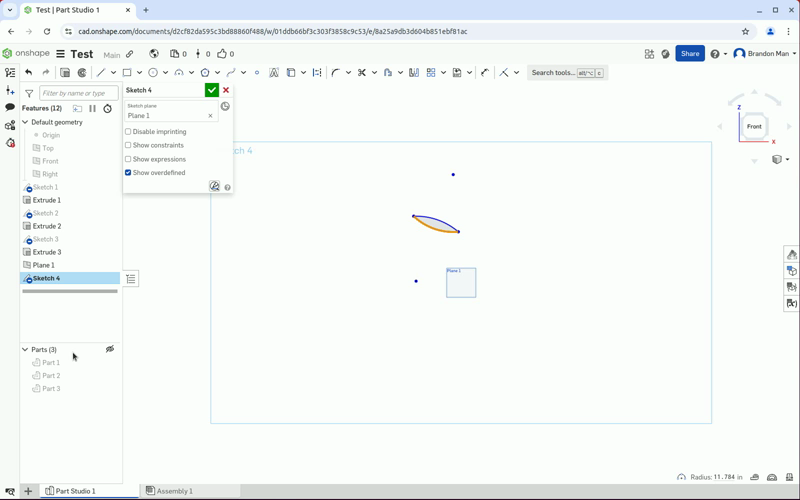
key(shift+e)
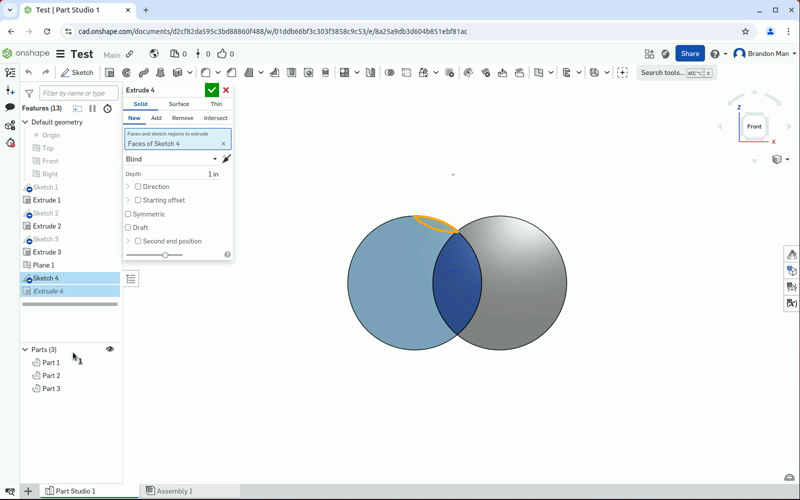
mouse_move(143, 106)
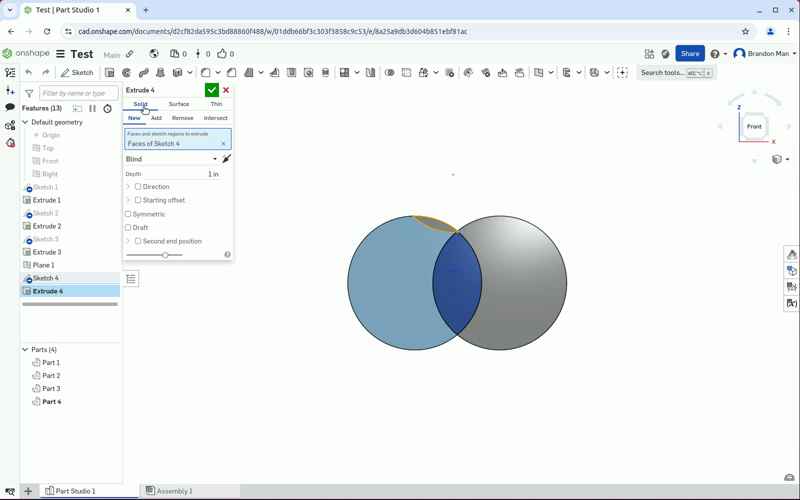
click(143, 106)
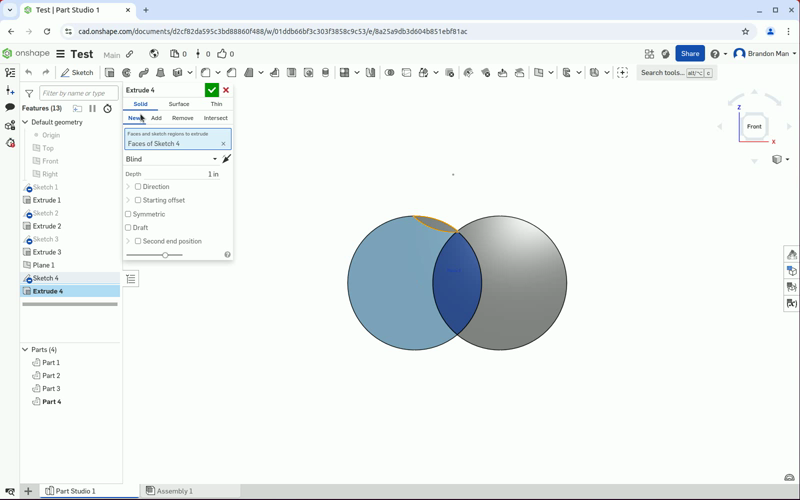
mouse_move(137, 120)
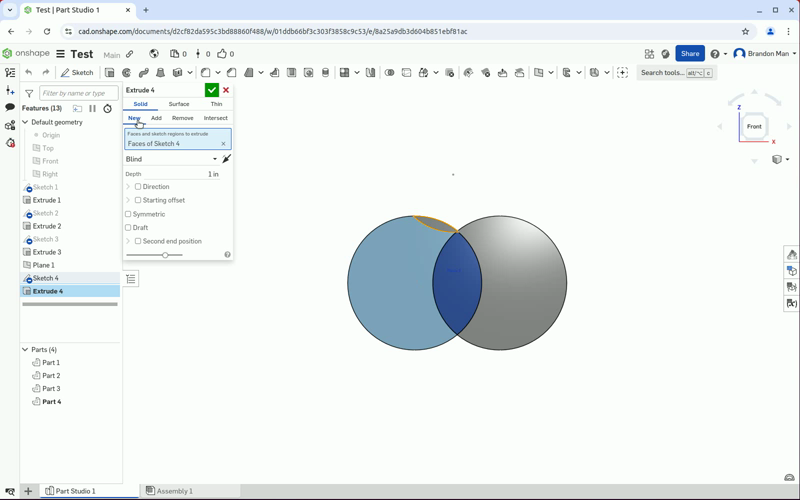
click(137, 120)
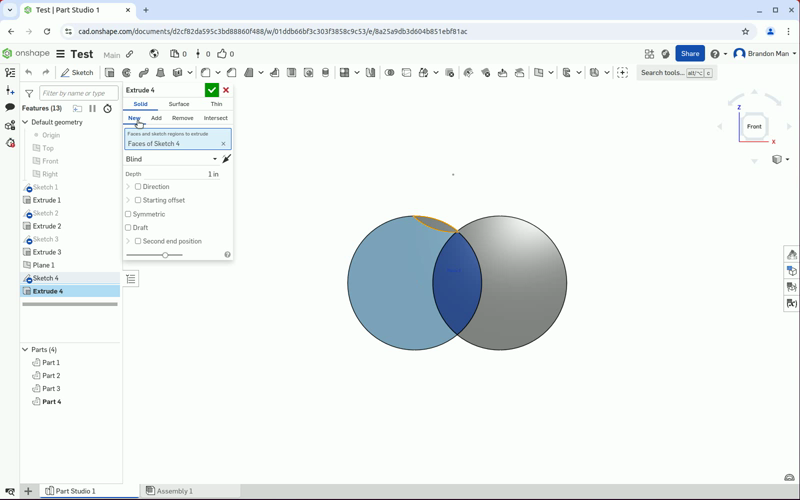
key(tab, 4)
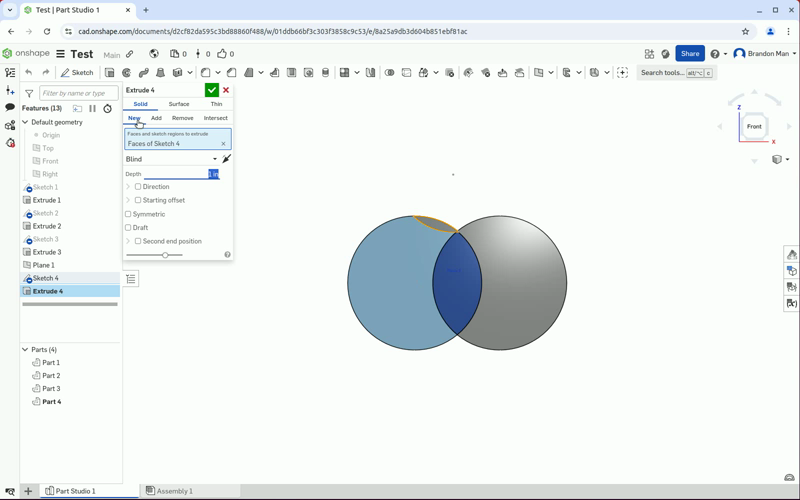
text(13.721)
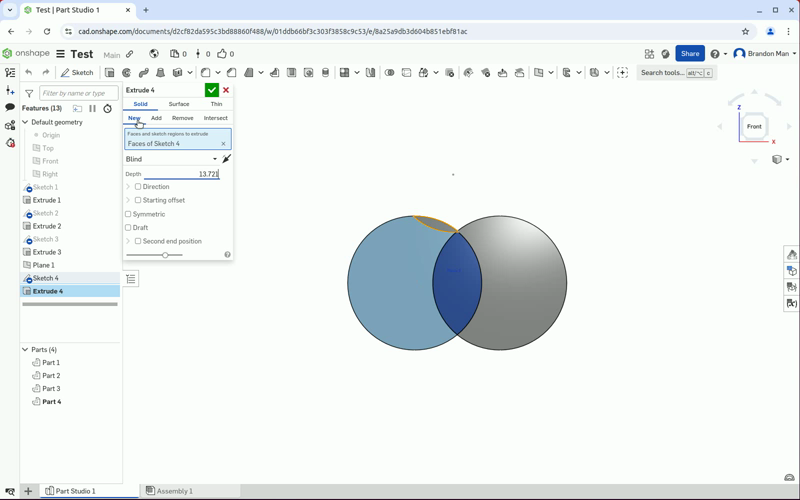
key(enter)
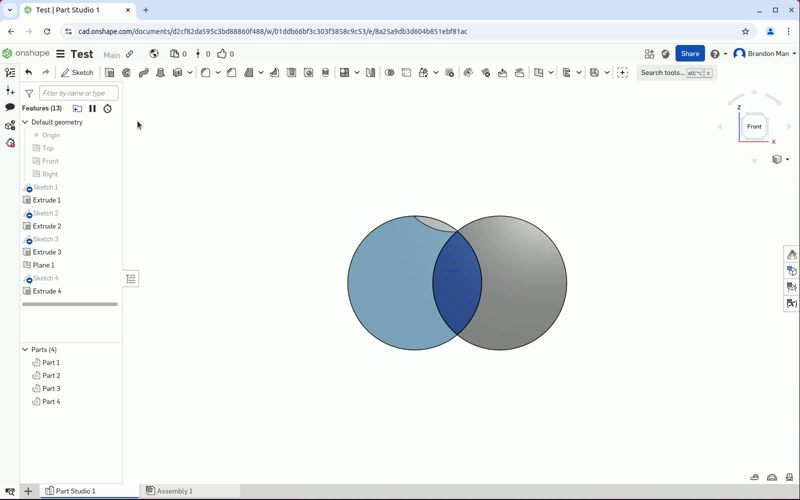
key(shift+h)
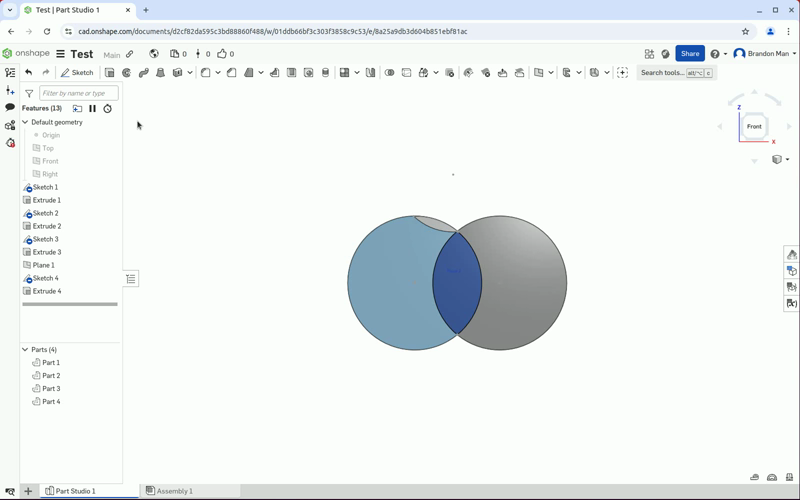
key(shift+h)
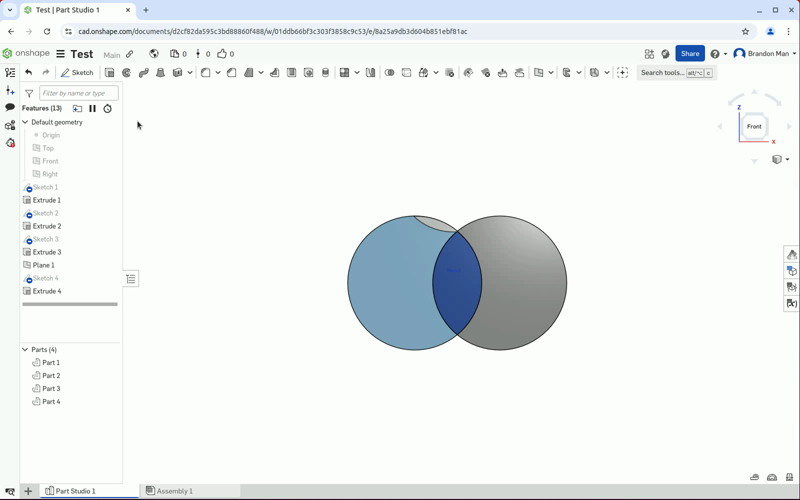
mouse_move(73, 189)
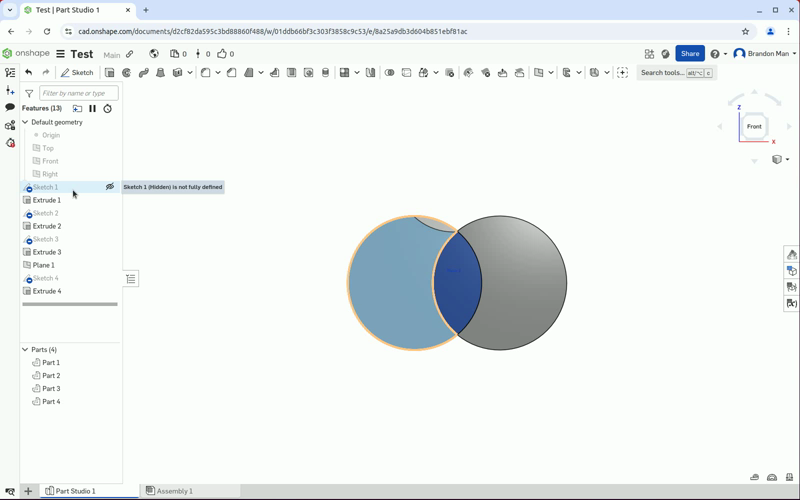
click(73, 189)
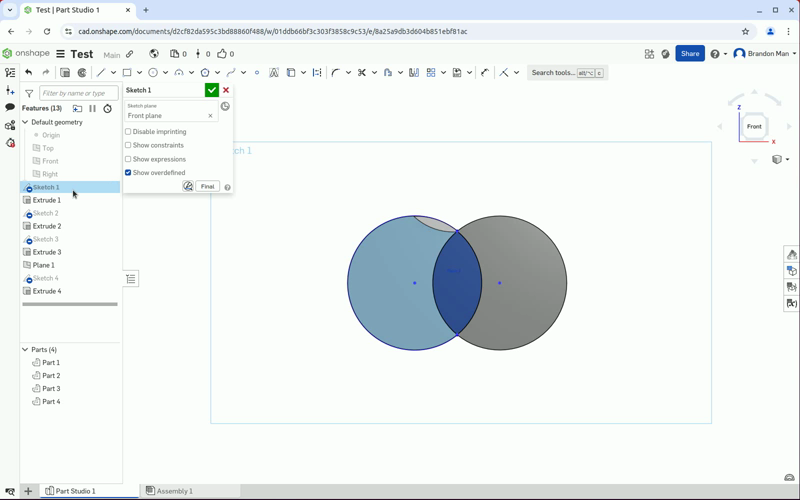
mouse_move(229, 92)
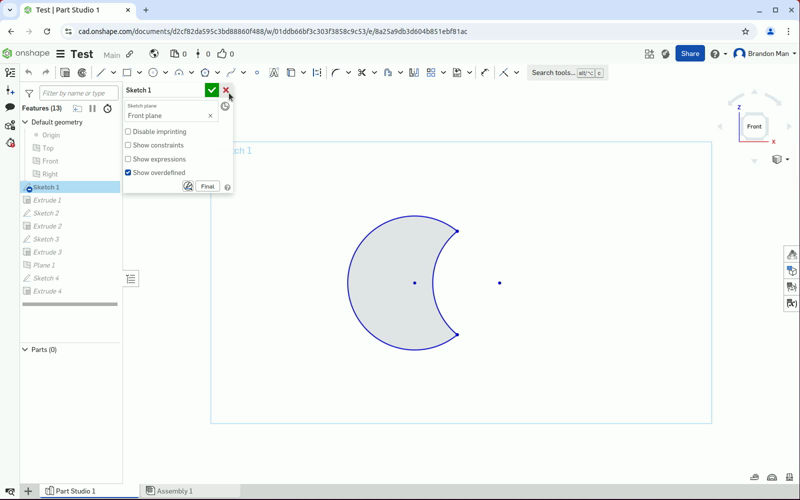
click(229, 92)
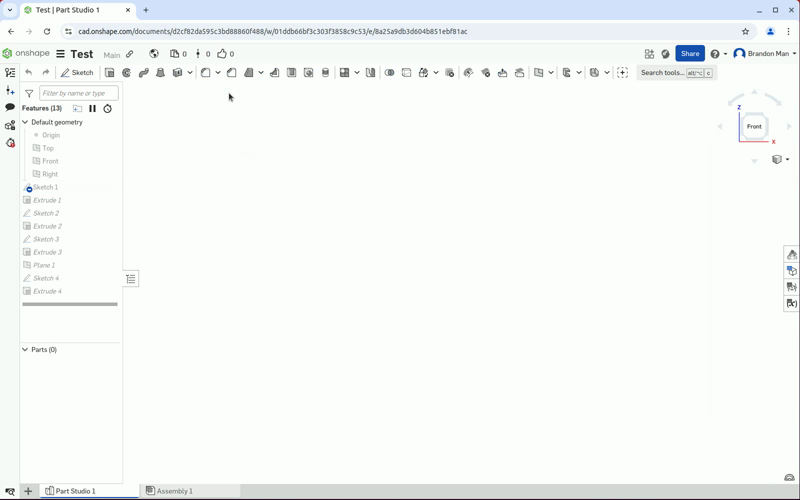
key(shift+s)
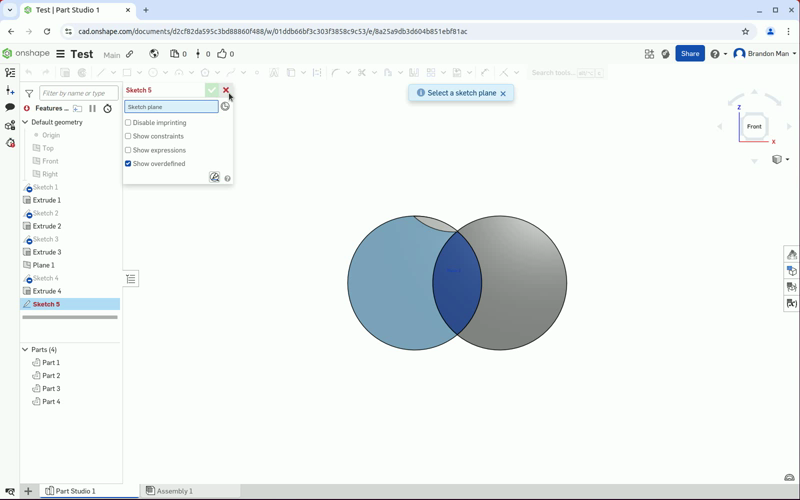
mouse_move(73, 267)
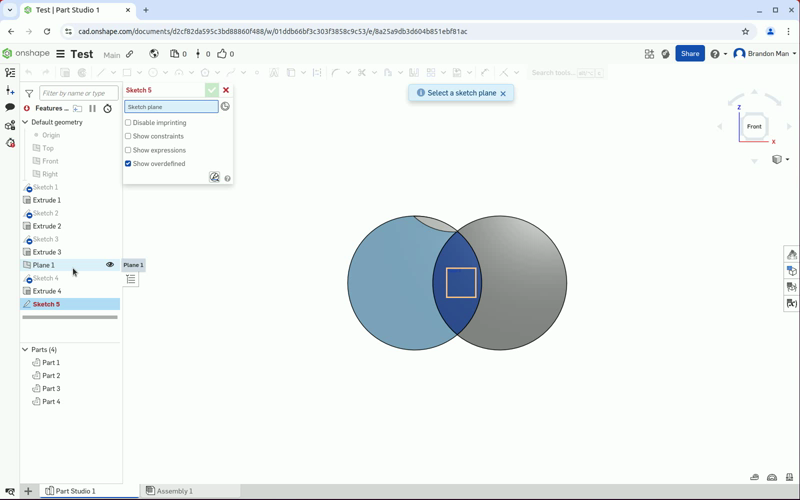
click(73, 267)
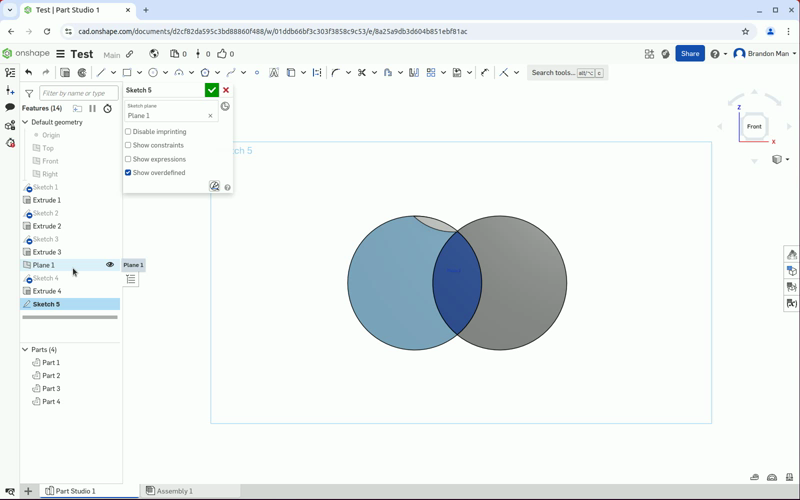
mouse_move(73, 352)
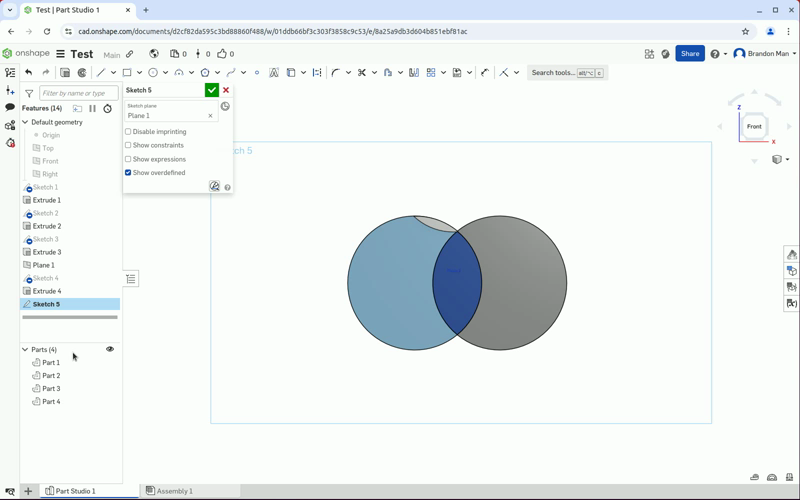
key(y)
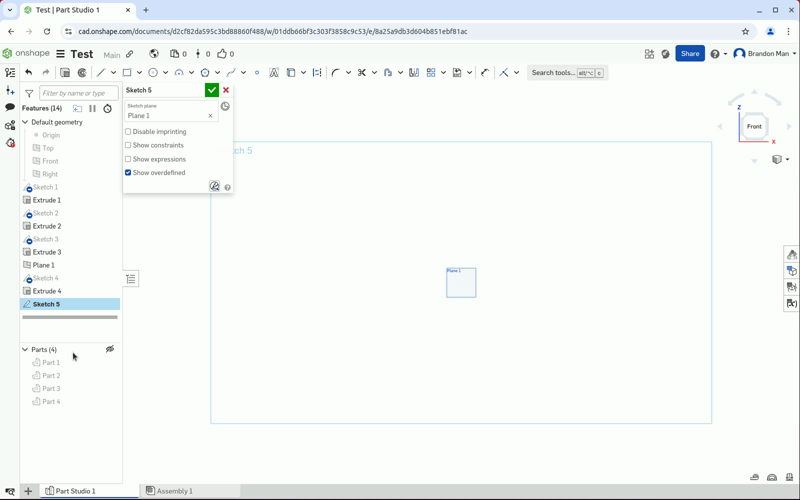
key(a)
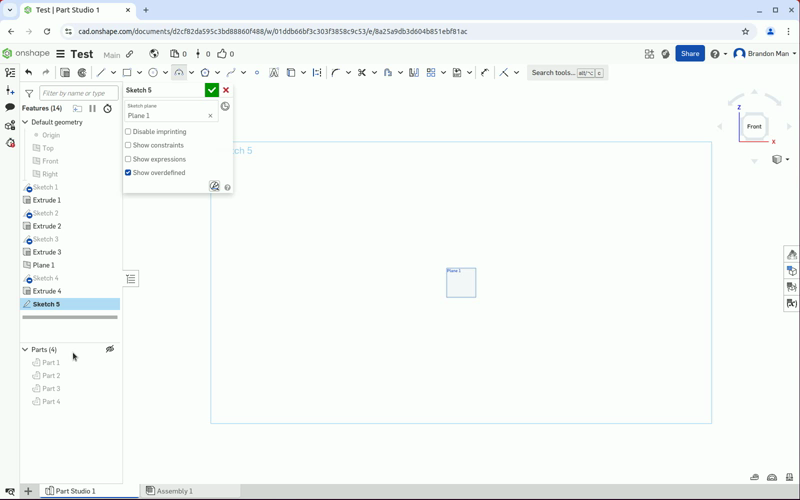
key_down(shift)
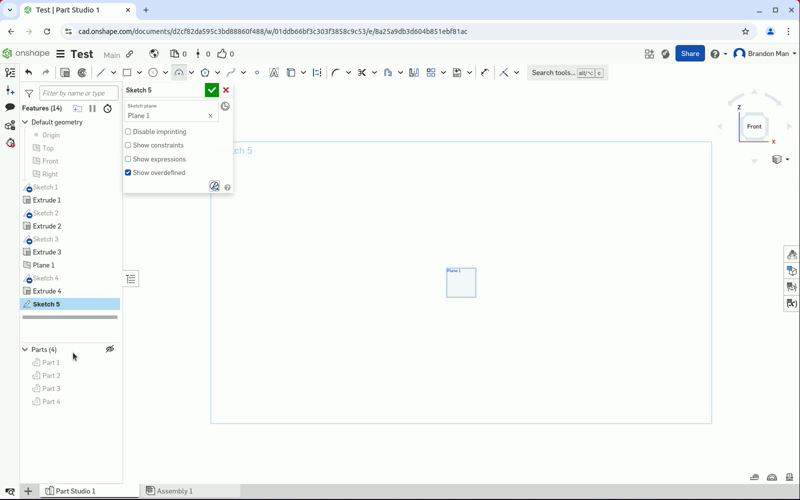
mouse_move(457, 231)
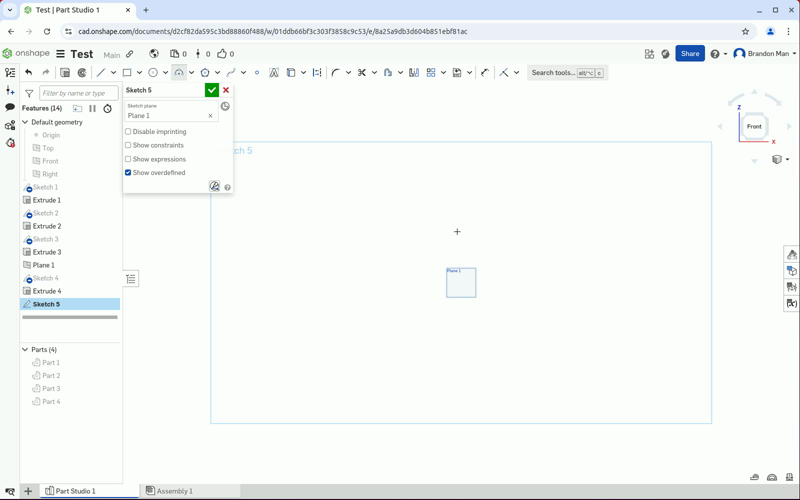
click(457, 231)
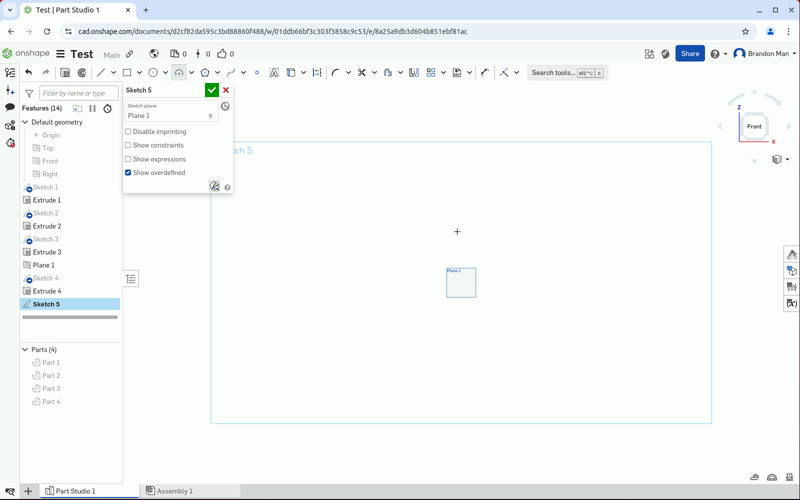
key_up(shift)
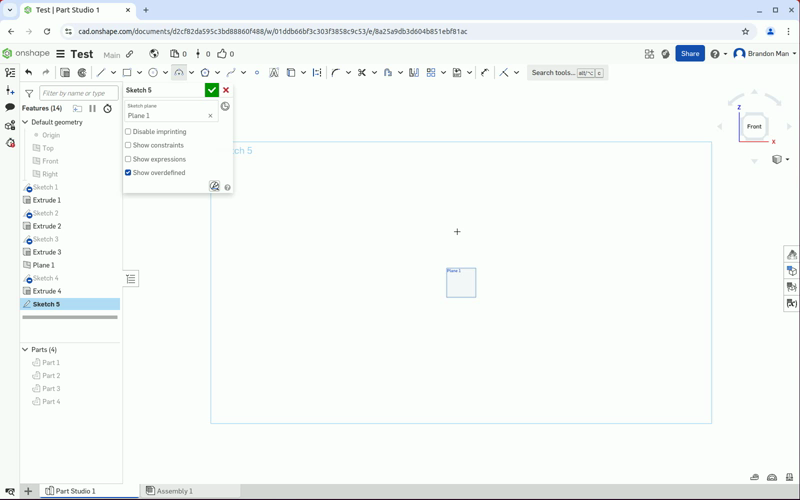
key_down(shift)
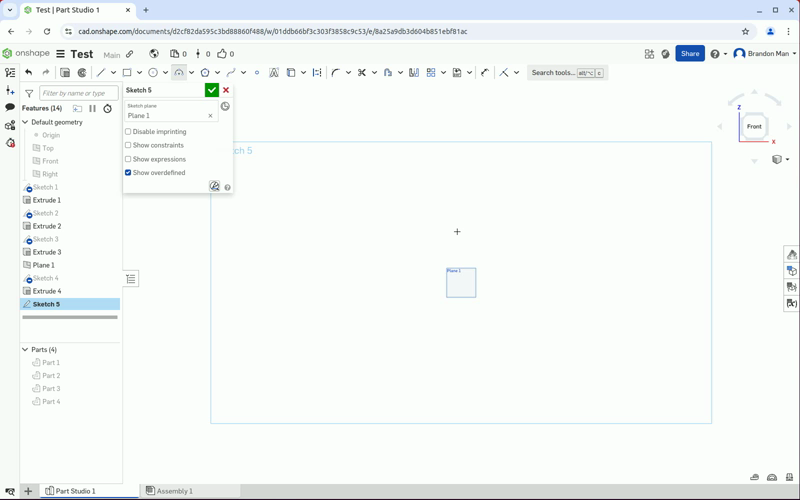
mouse_move(487, 216)
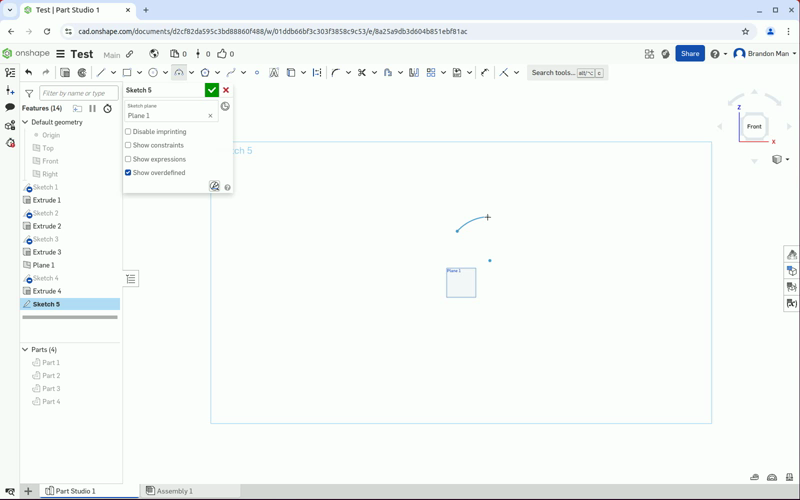
click(487, 216)
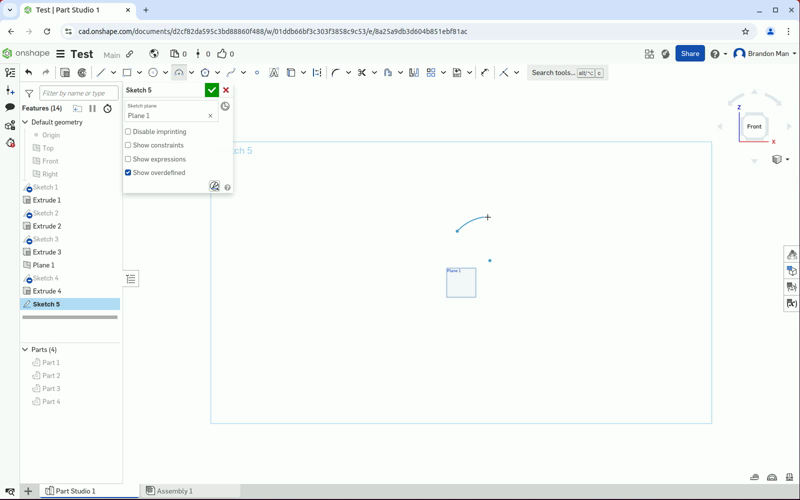
mouse_move(473, 226)
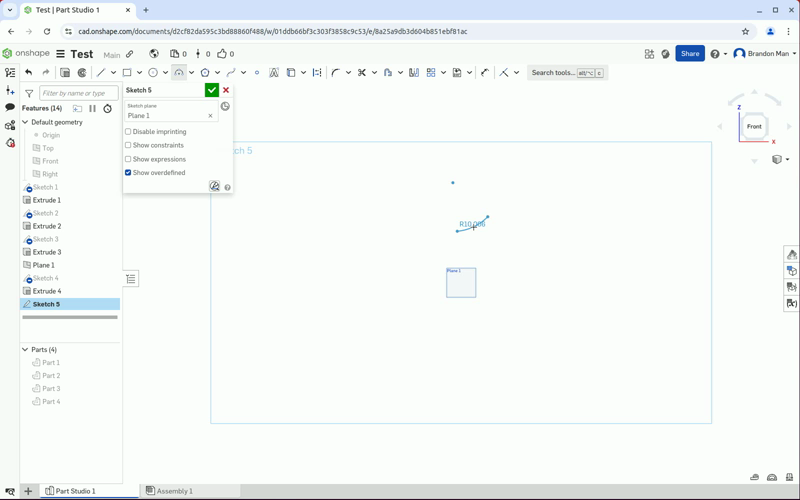
click(473, 226)
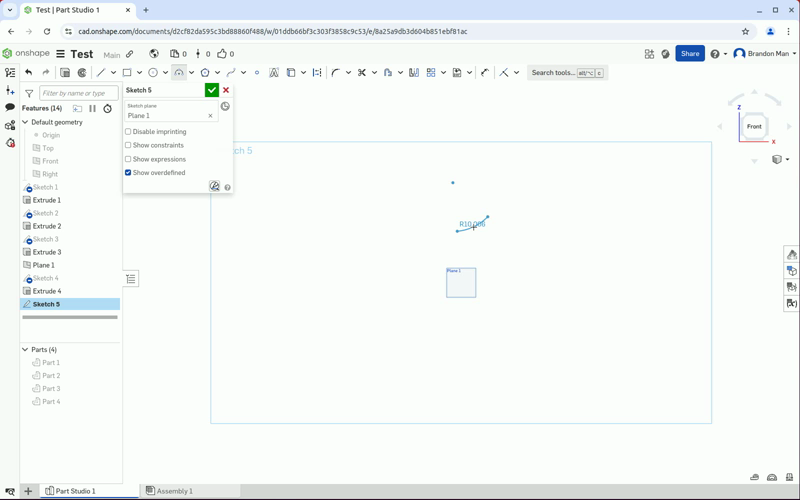
key_up(shift)
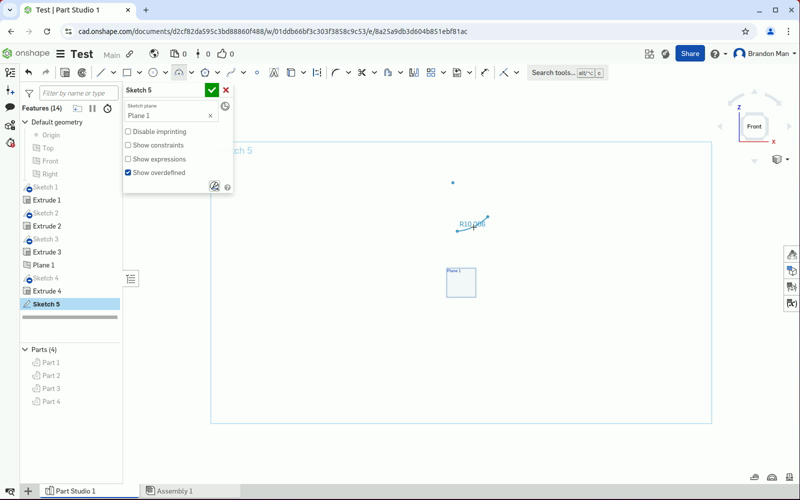
mouse_move(487, 216)
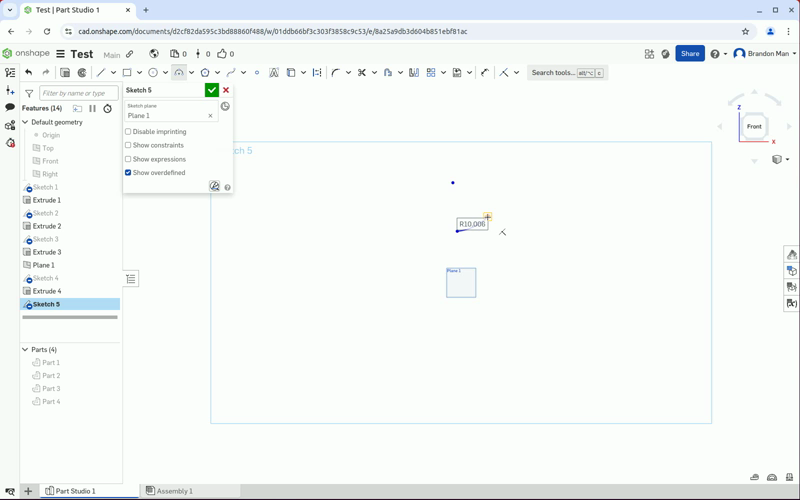
click(487, 216)
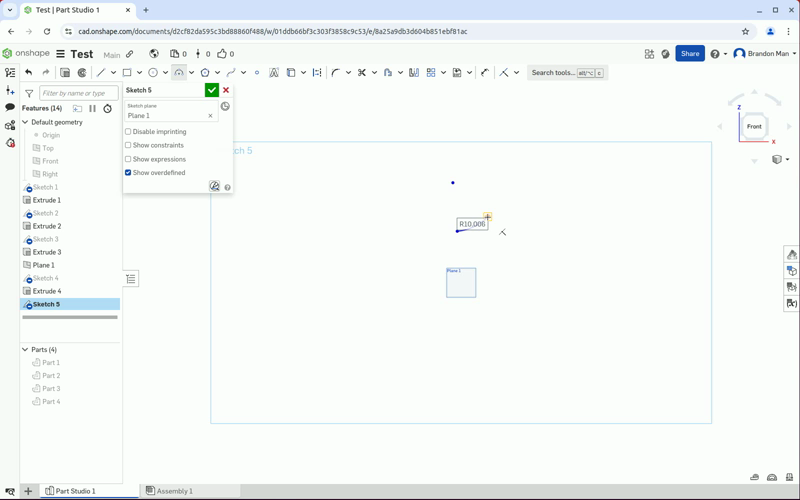
mouse_move(457, 231)
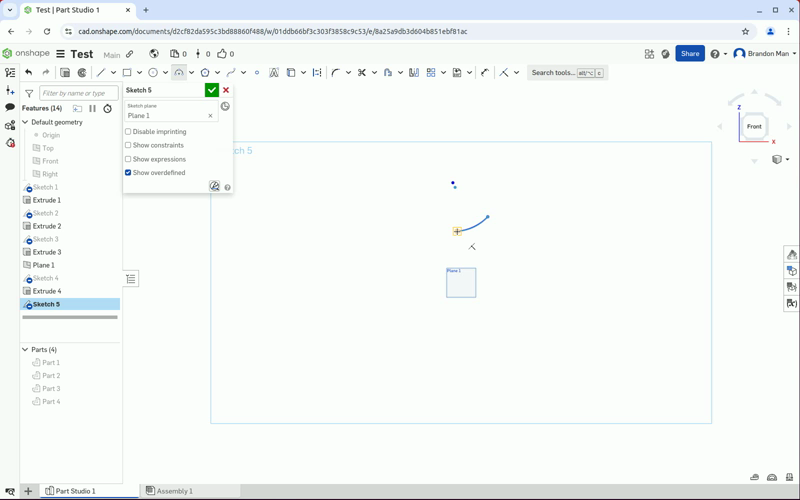
click(457, 231)
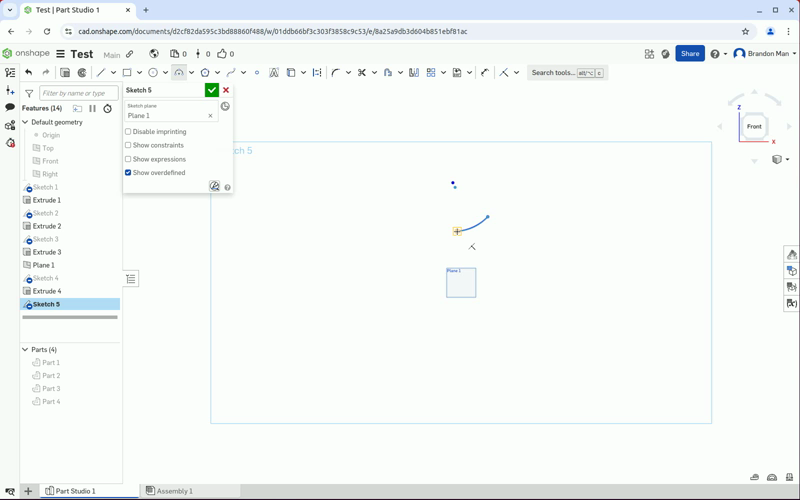
key_down(shift)
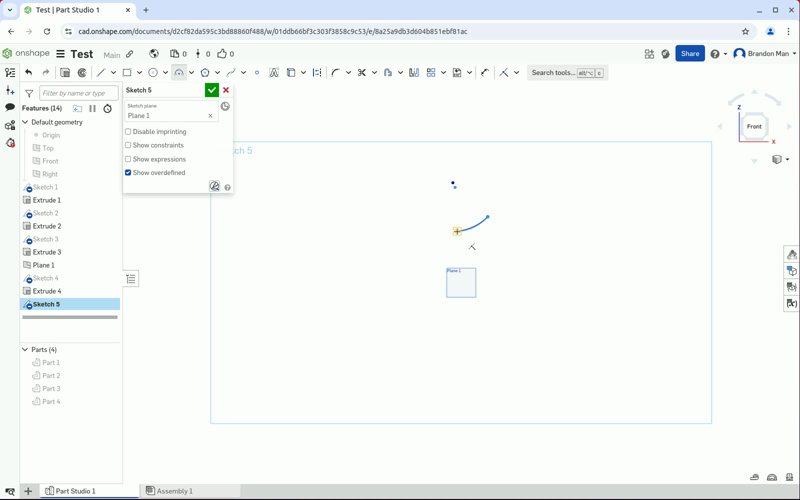
mouse_move(471, 222)
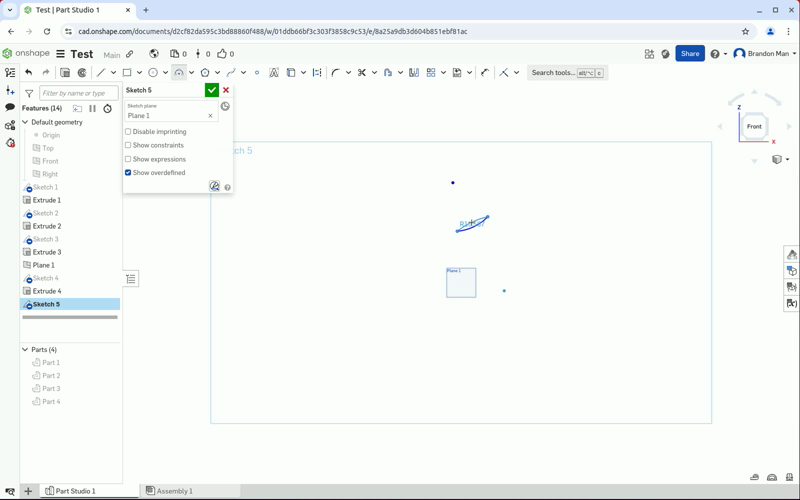
click(471, 222)
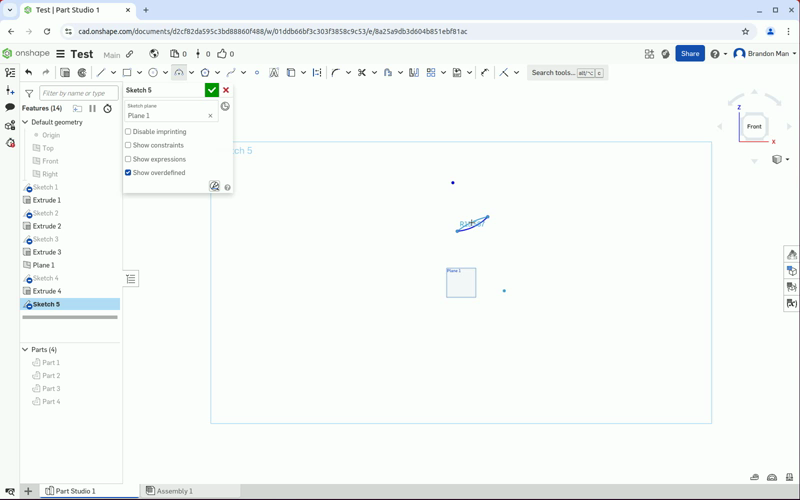
key_up(shift)
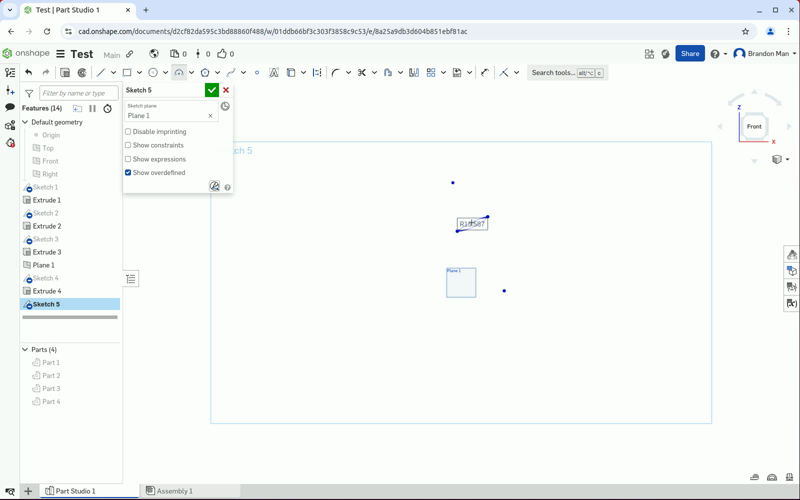
key(esc)
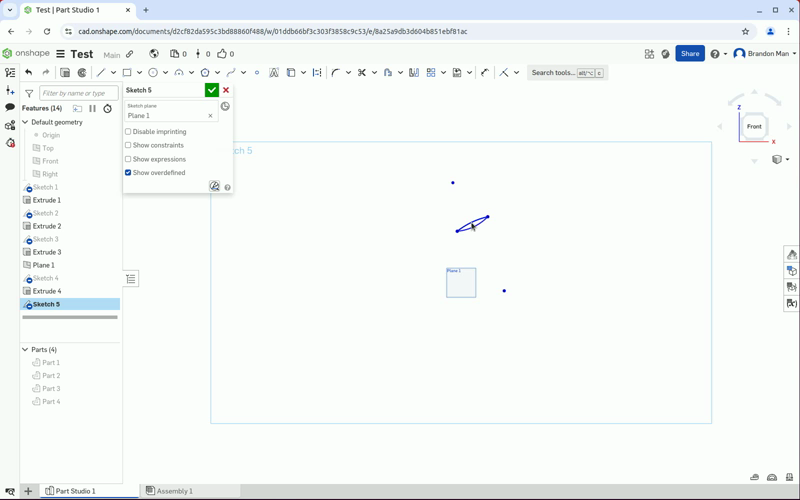
mouse_move(474, 221)
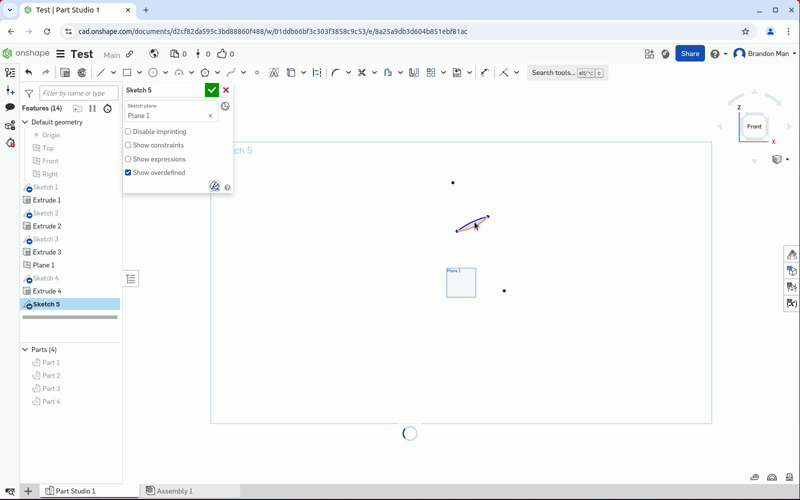
scroll(6)
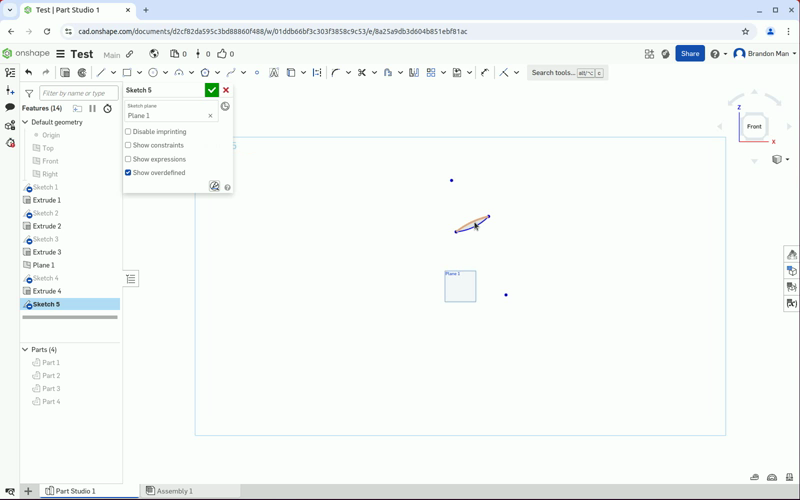
scroll(6)
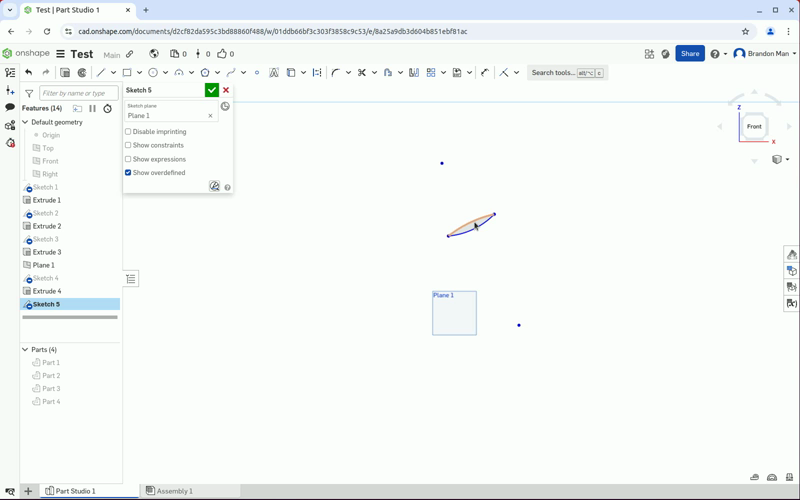
scroll(6)
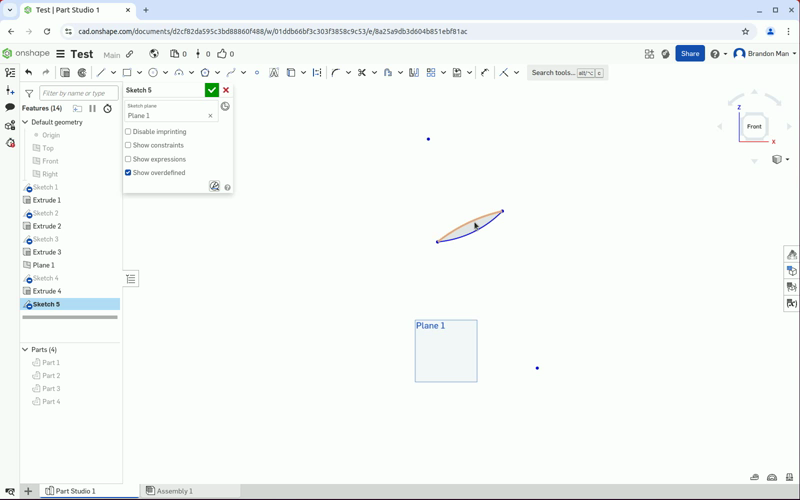
scroll(6)
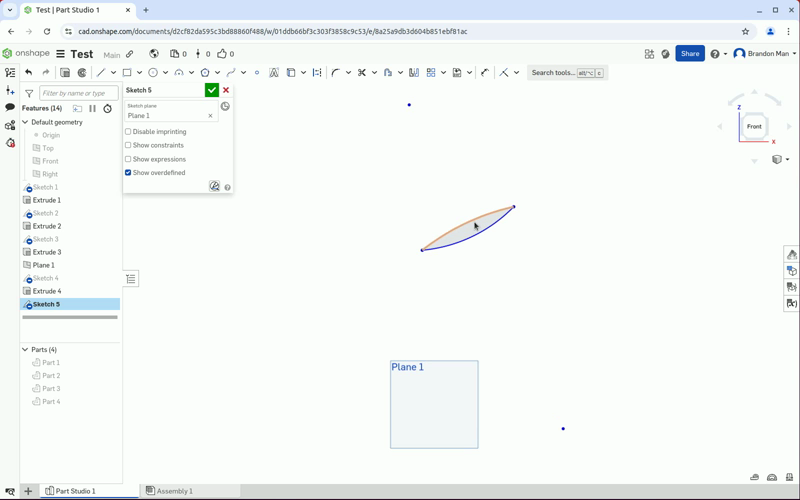
scroll(6)
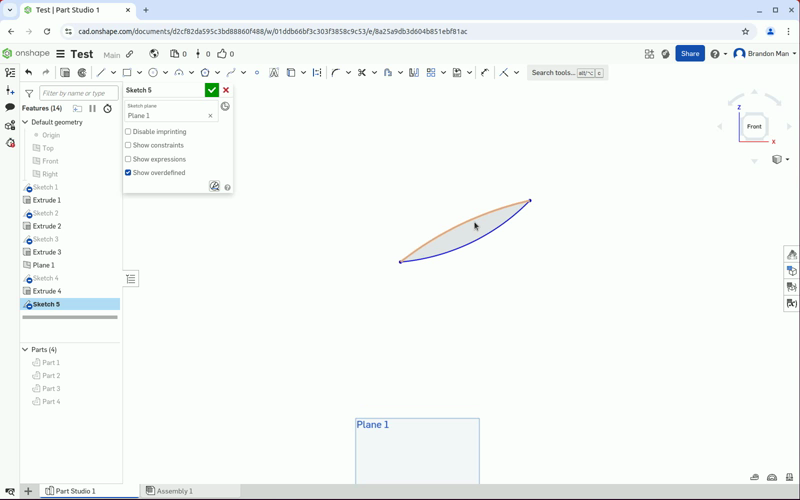
scroll(6)
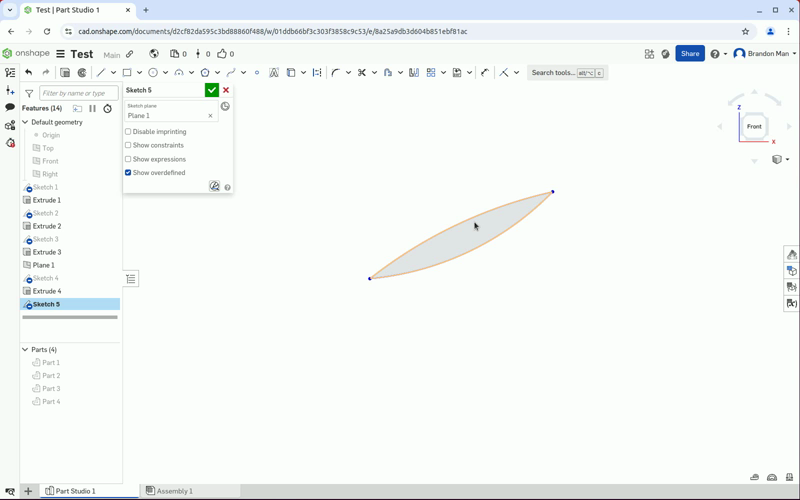
scroll(6)
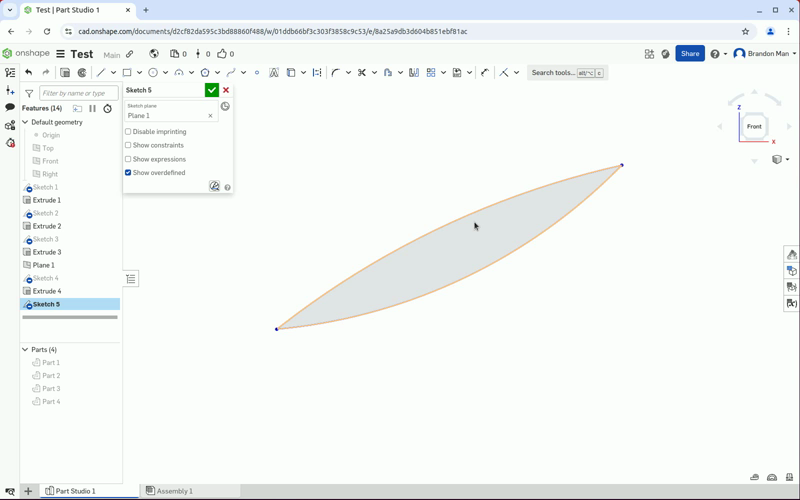
click(474, 221)
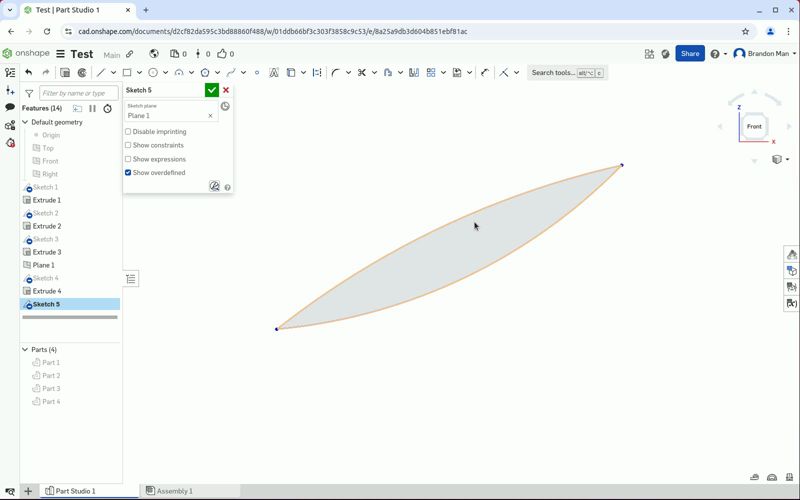
scroll(-6)
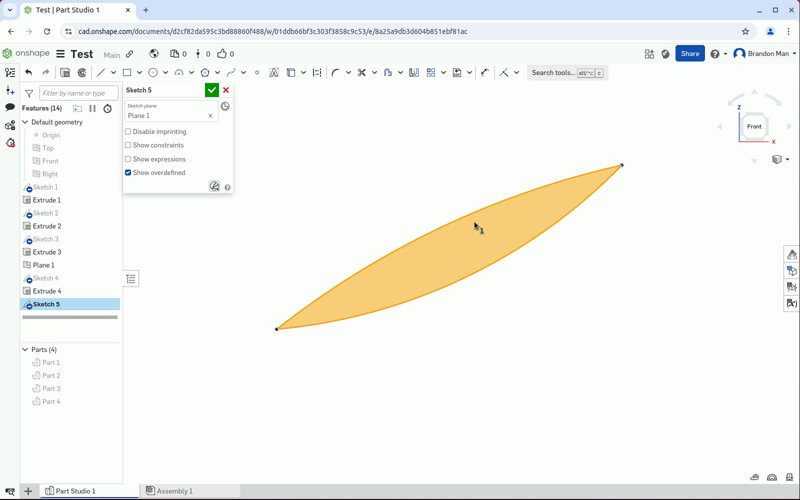
scroll(-6)
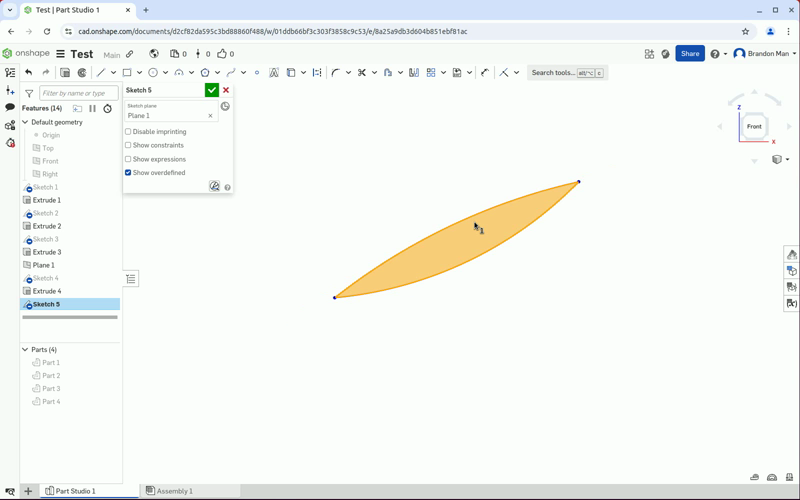
scroll(-6)
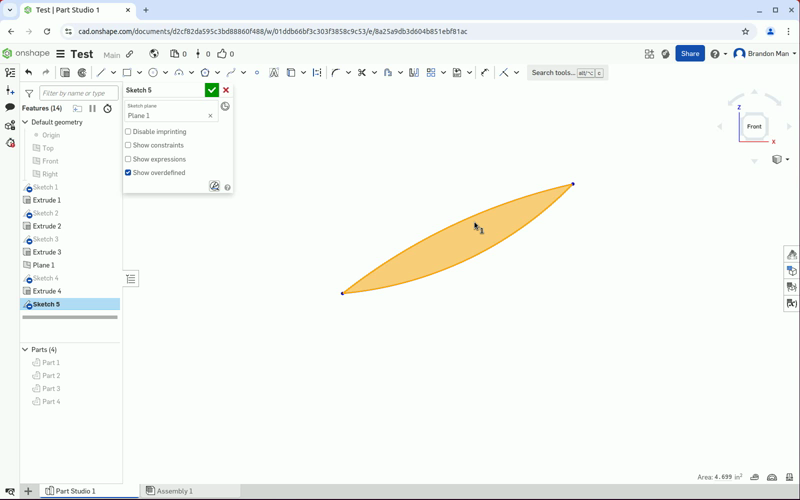
scroll(-6)
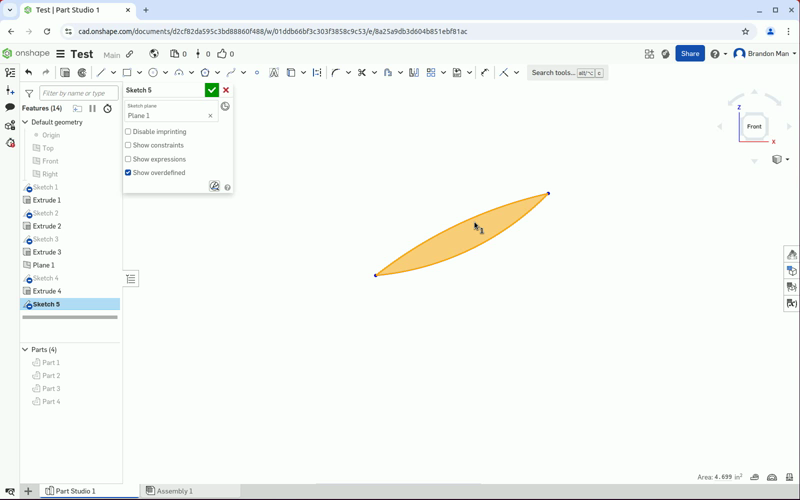
scroll(-6)
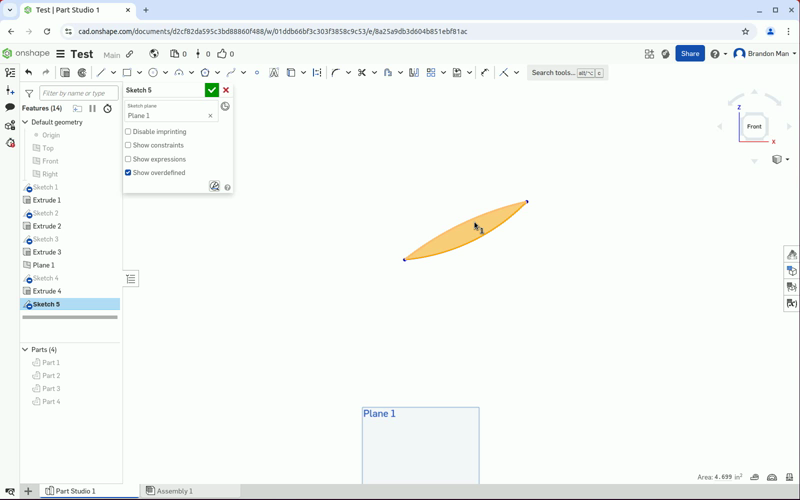
scroll(-6)
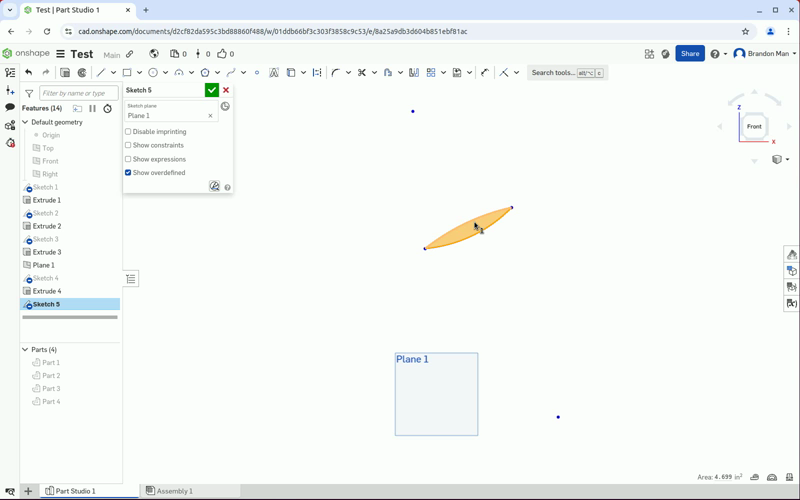
scroll(-6)
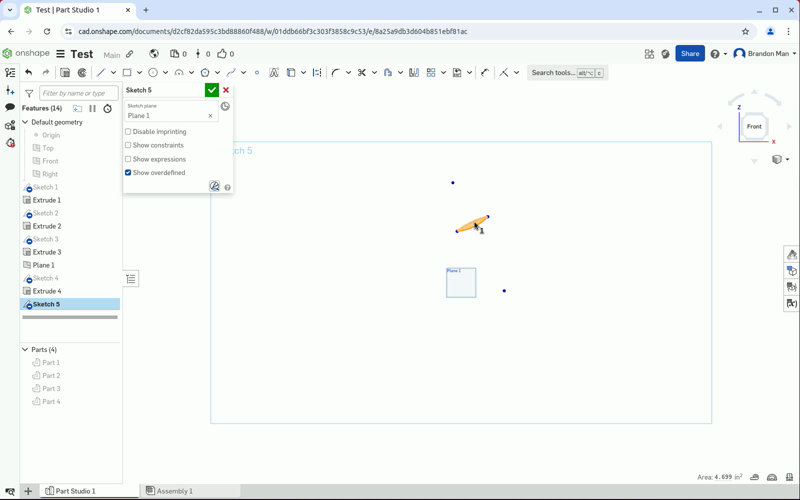
mouse_move(73, 352)
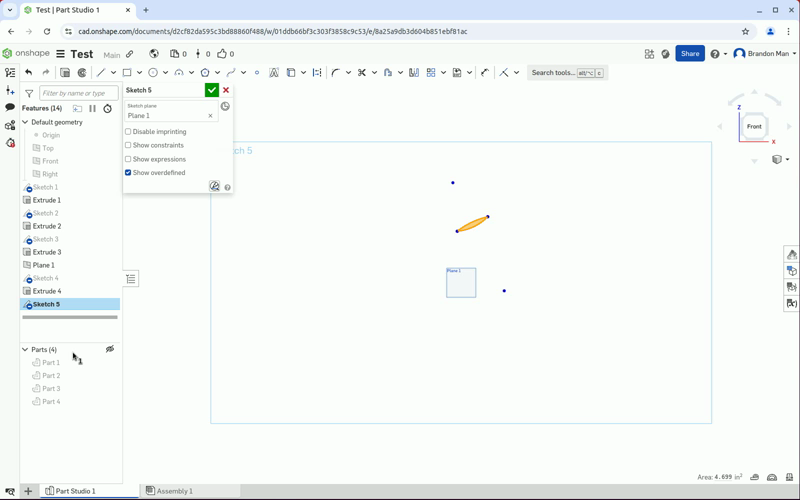
key(shift+y)
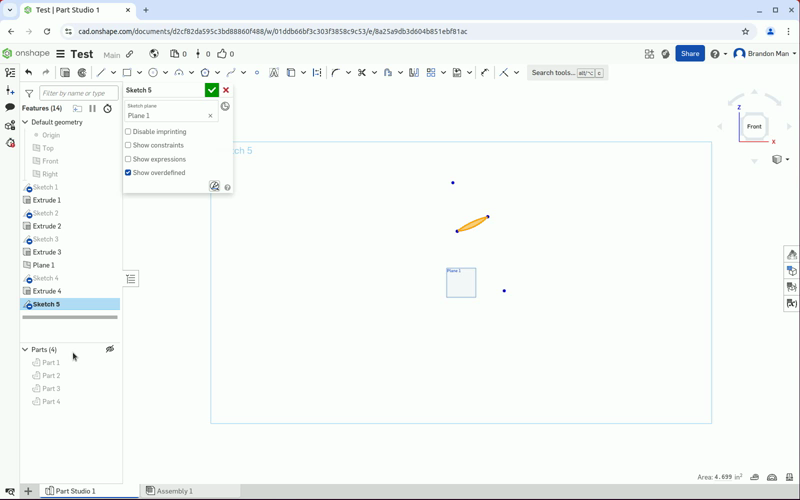
key(shift+e)
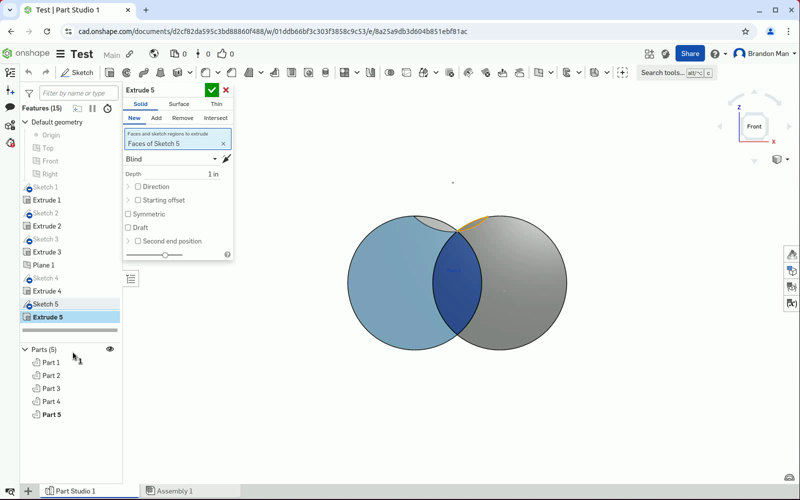
mouse_move(143, 106)
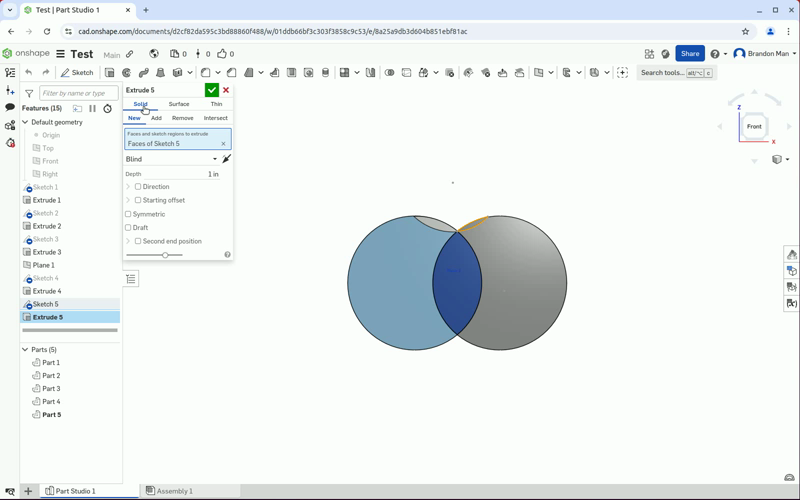
click(143, 106)
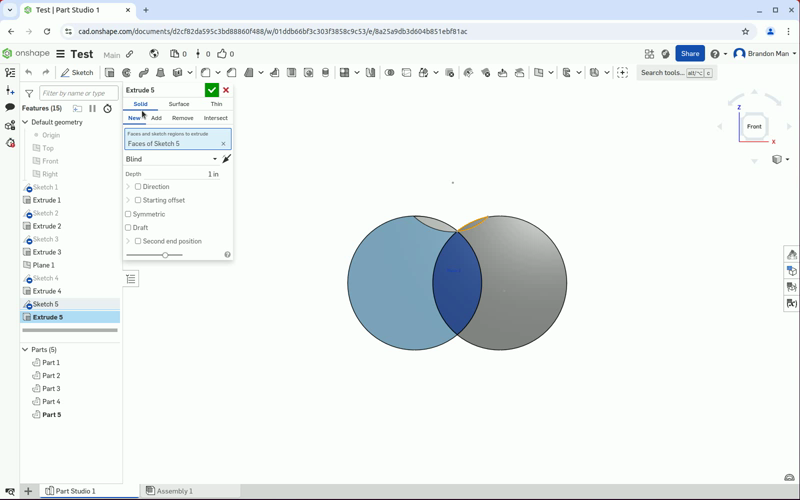
mouse_move(137, 120)
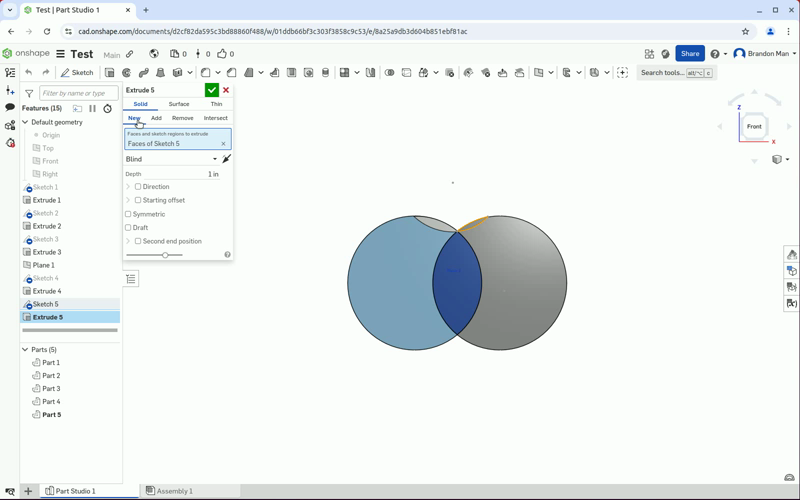
click(137, 120)
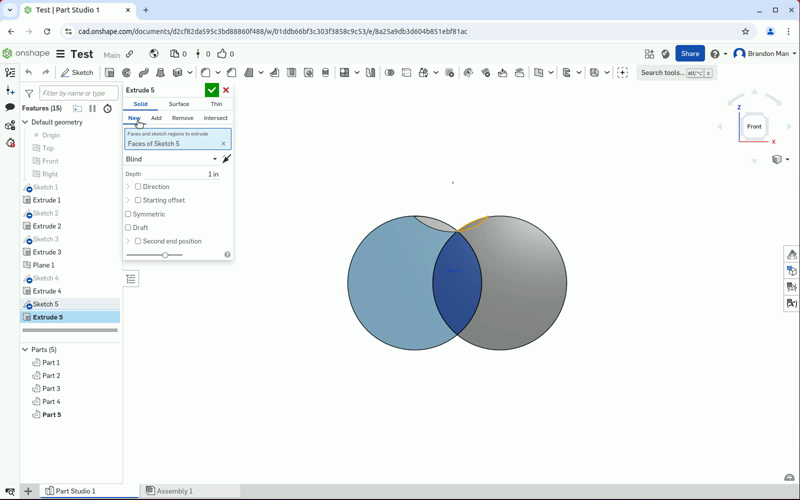
key(tab, 4)
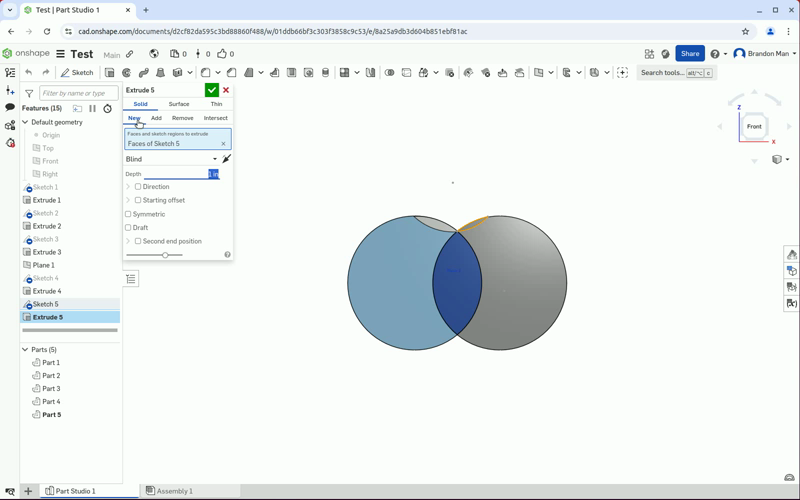
text(13.721)
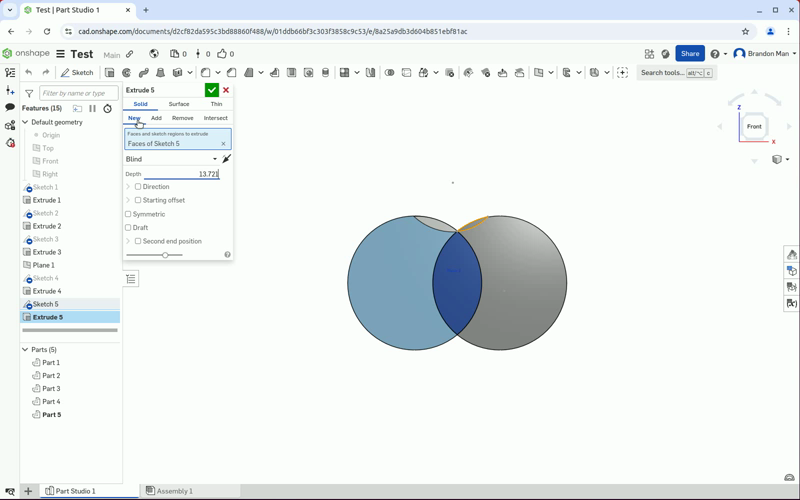
key(enter)
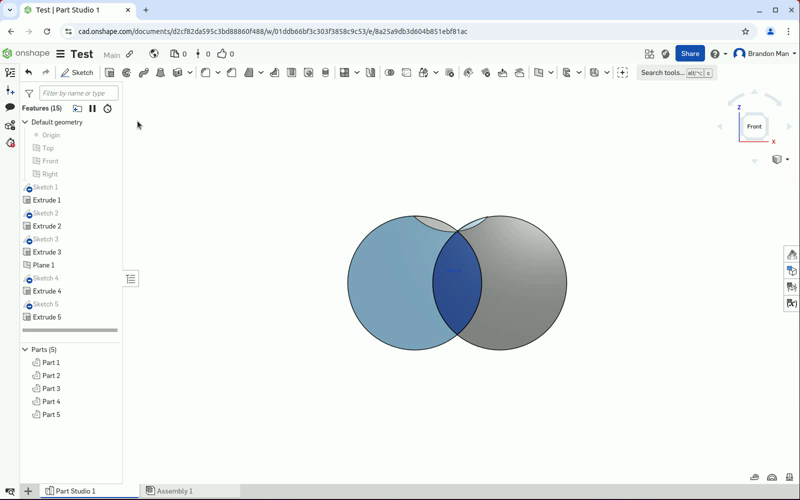
key(shift+h)
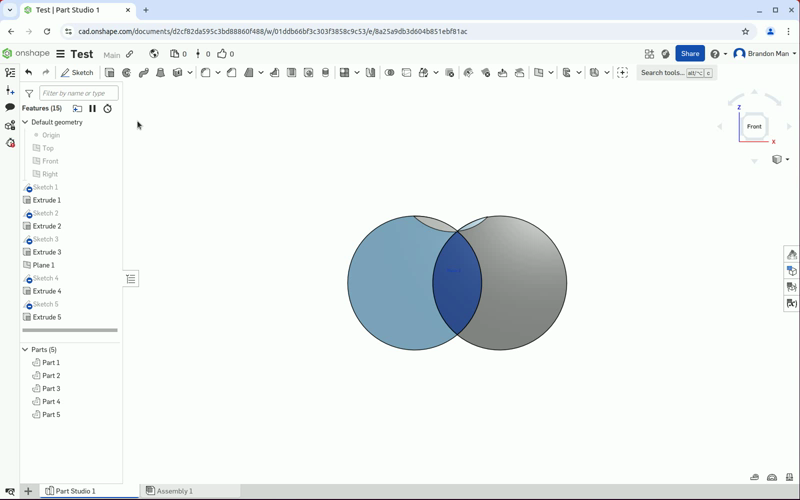
key(shift+h)
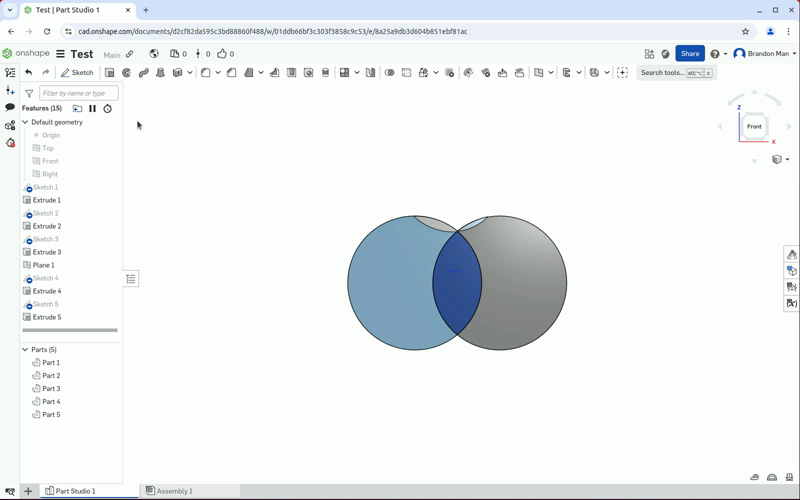
mouse_move(73, 189)
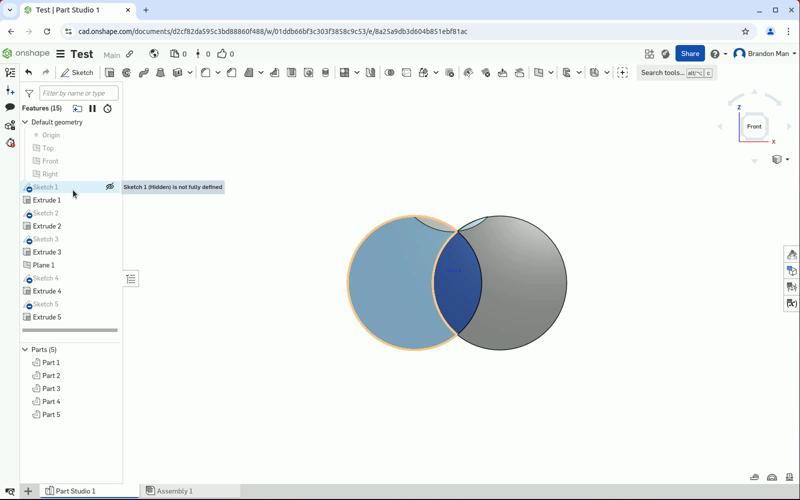
click(73, 189)
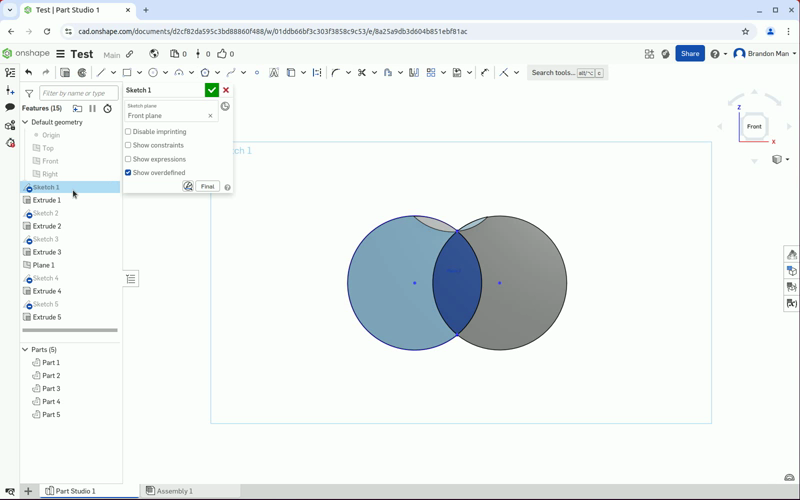
mouse_move(229, 92)
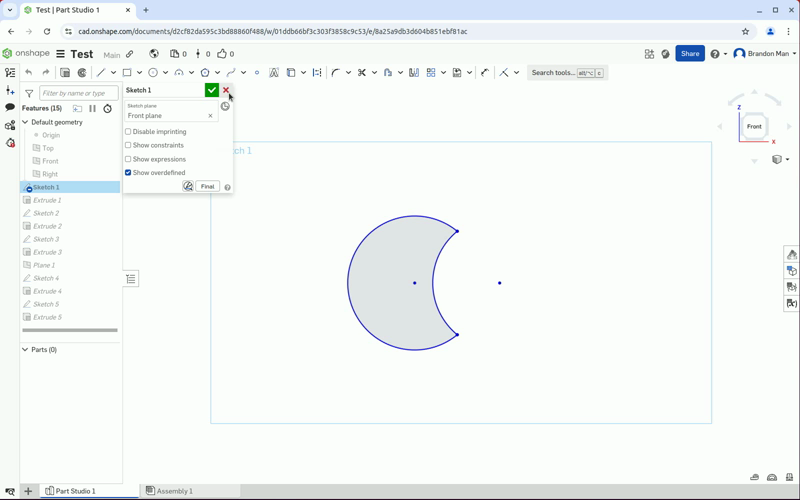
click(229, 92)
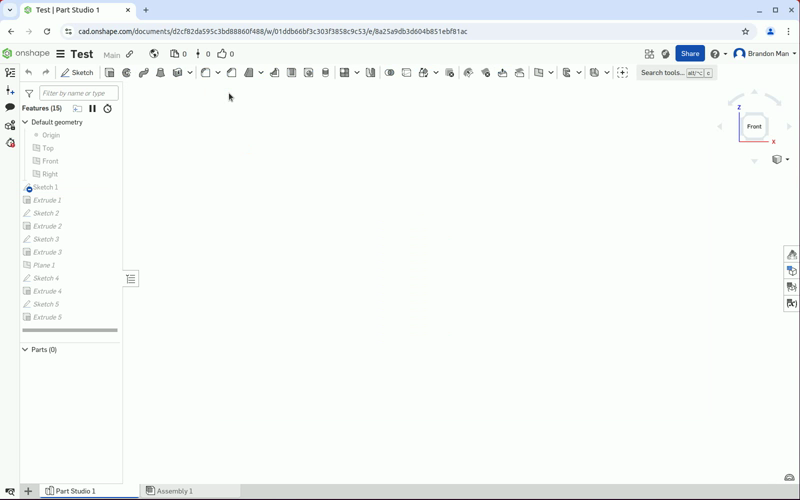
key(shift+s)
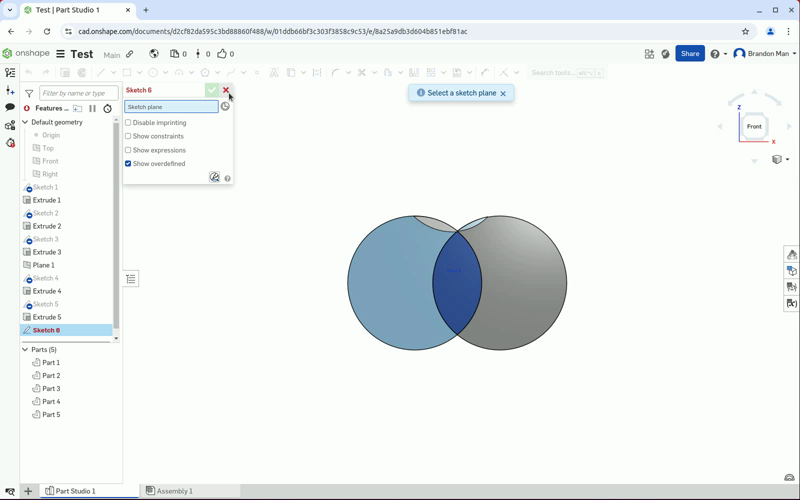
mouse_move(69, 267)
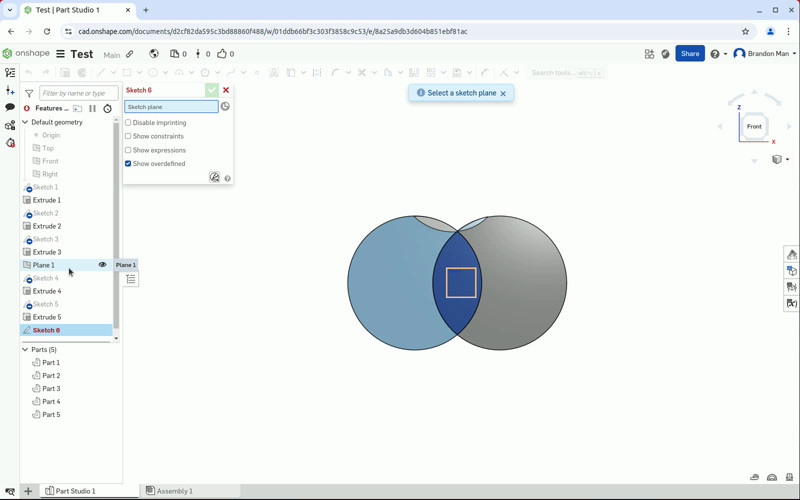
click(69, 267)
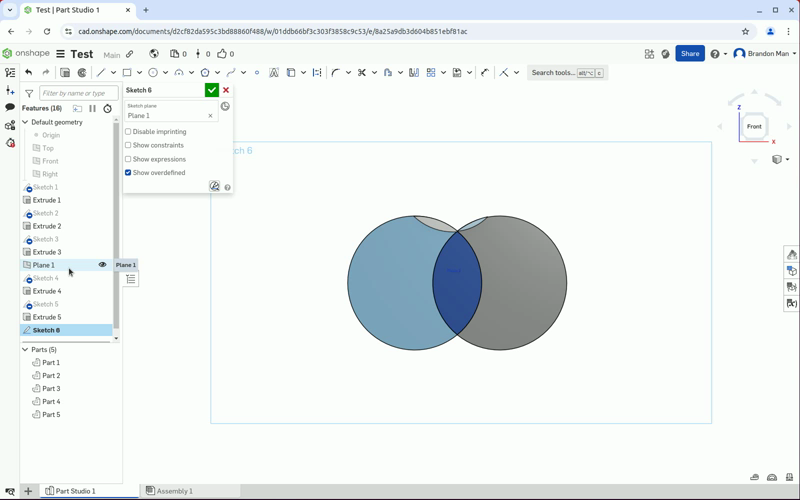
mouse_move(73, 352)
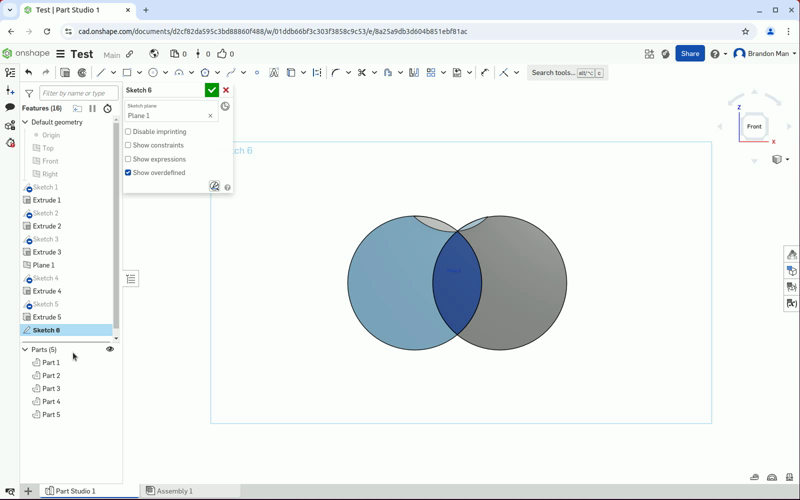
key(y)
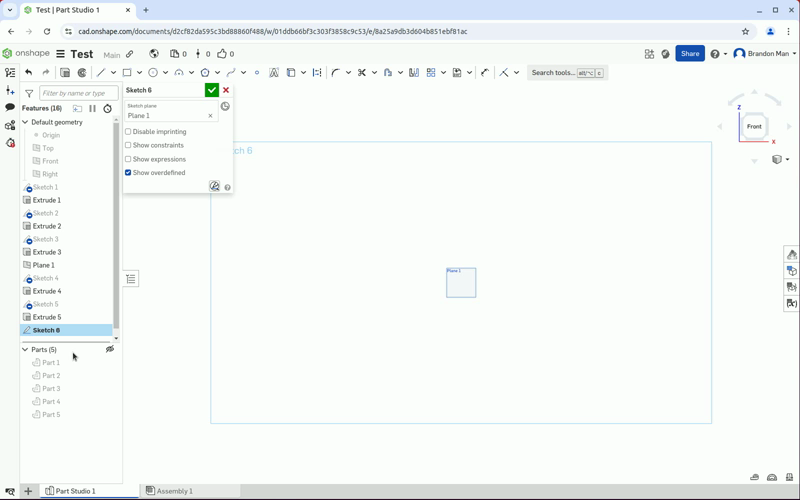
key(a)
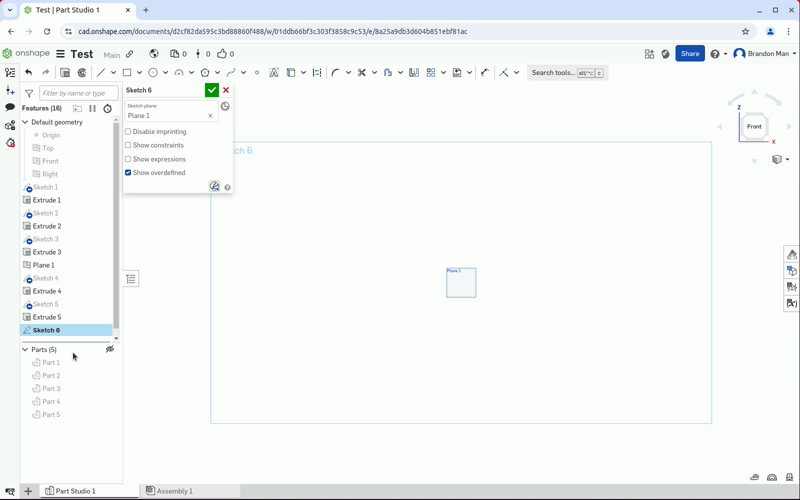
key_down(shift)
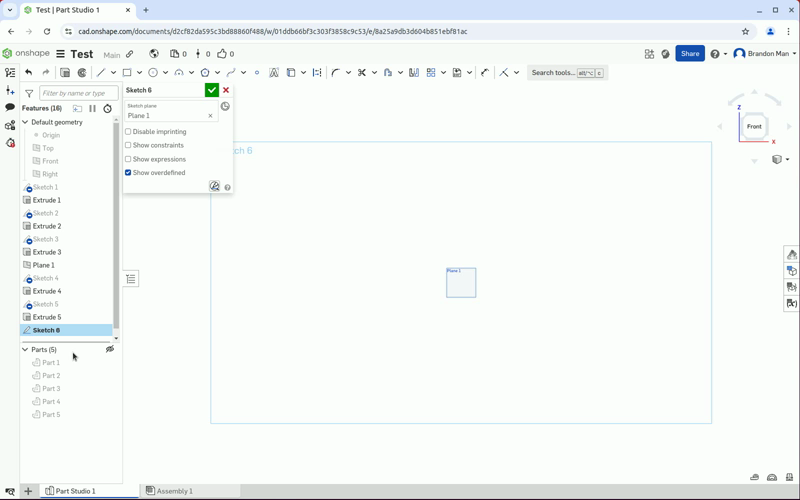
mouse_move(413, 216)
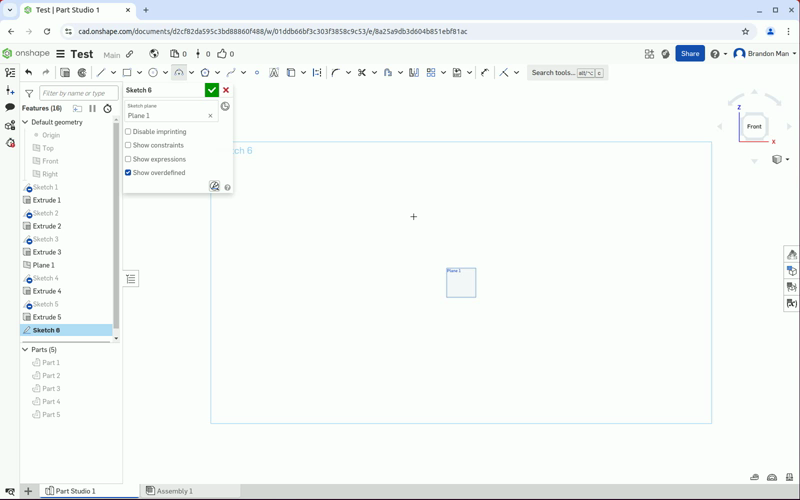
click(413, 216)
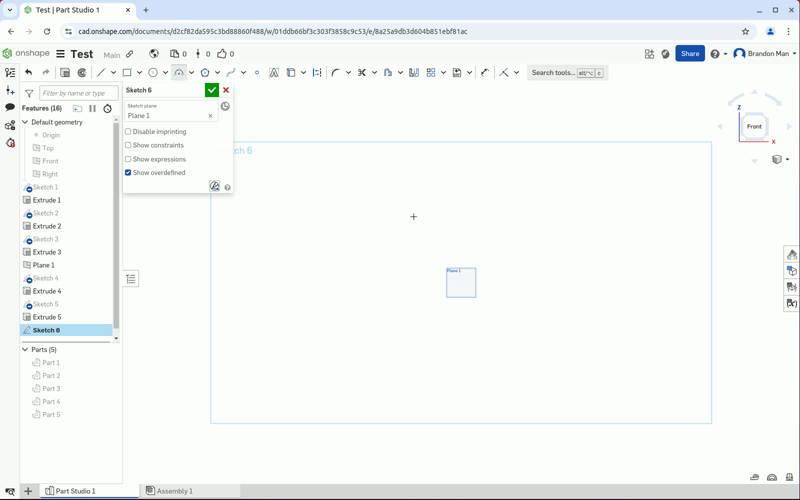
key_up(shift)
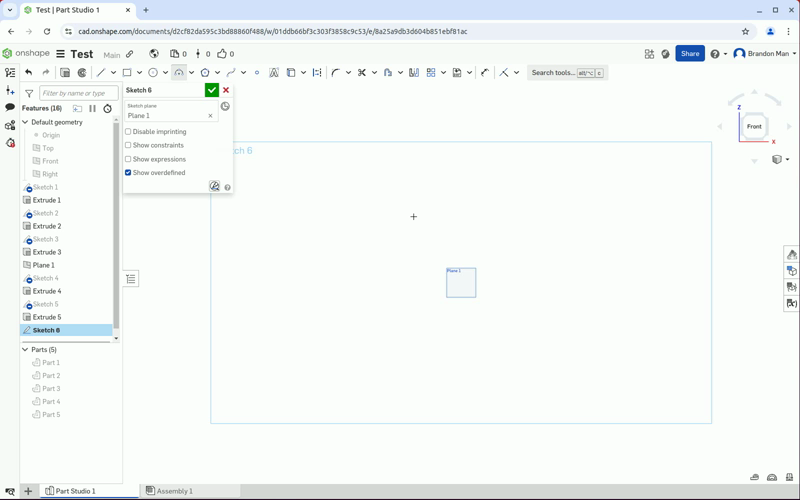
key_down(shift)
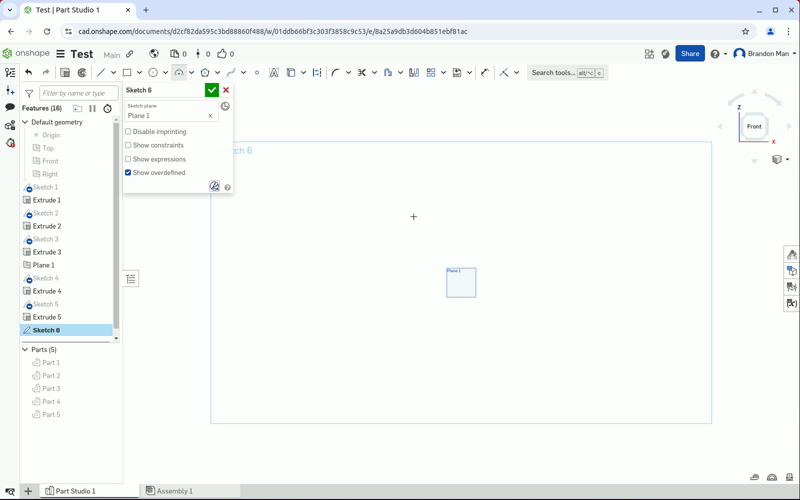
mouse_move(457, 231)
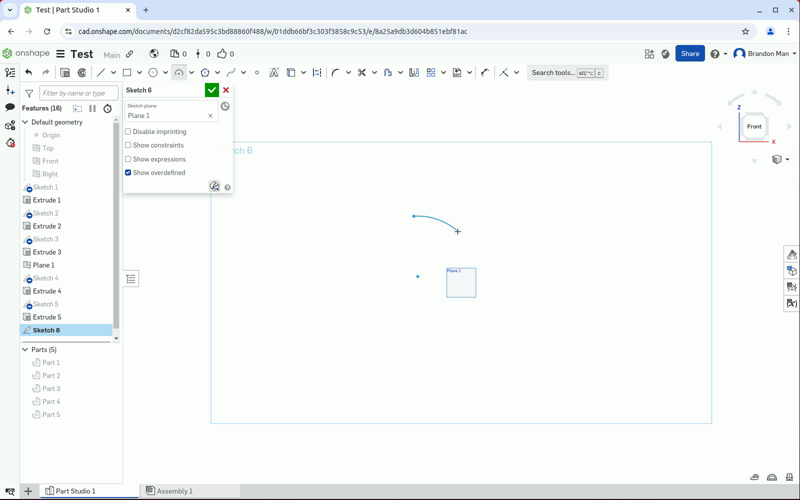
click(457, 231)
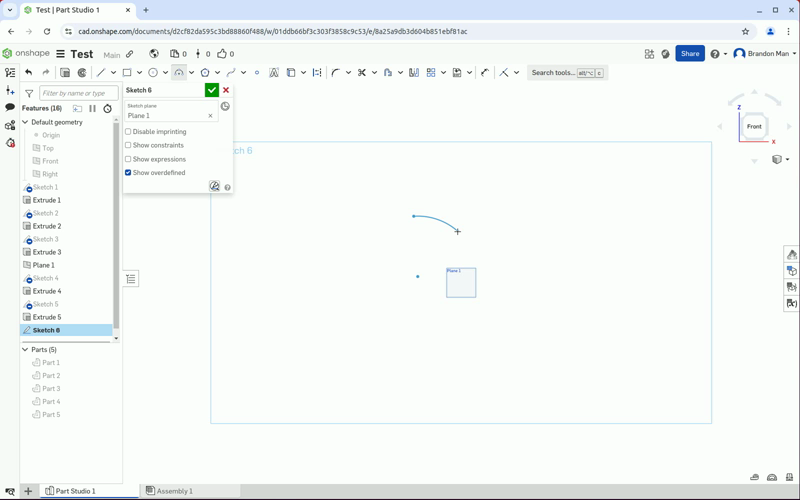
mouse_move(437, 219)
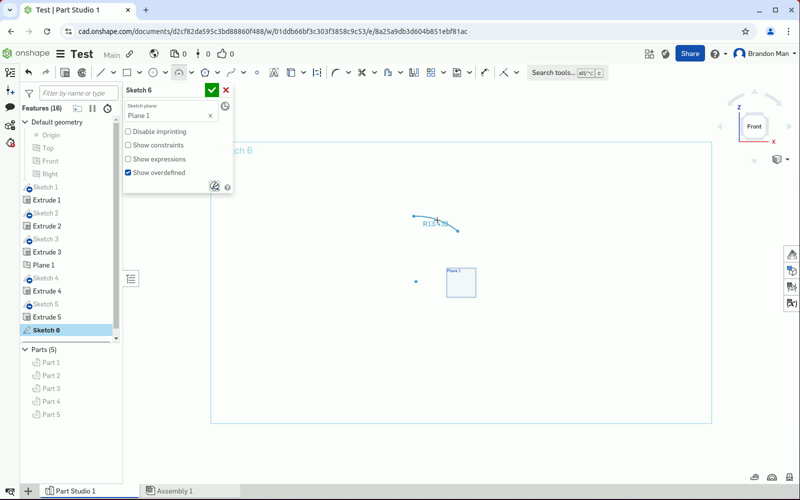
click(437, 219)
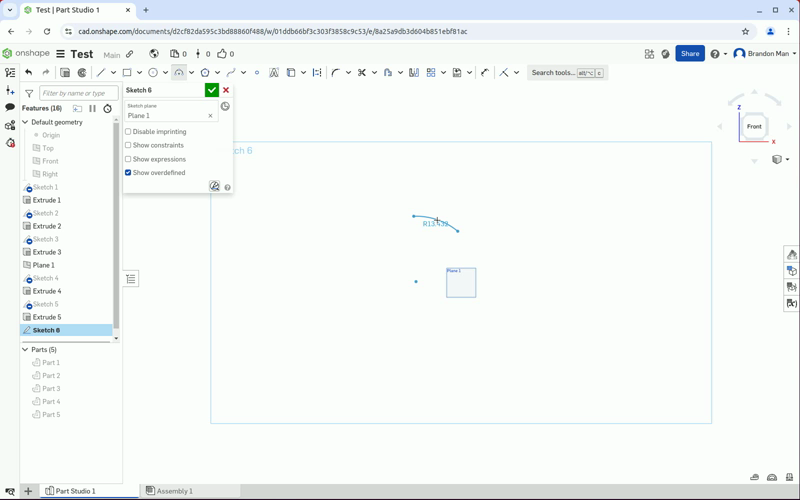
key_up(shift)
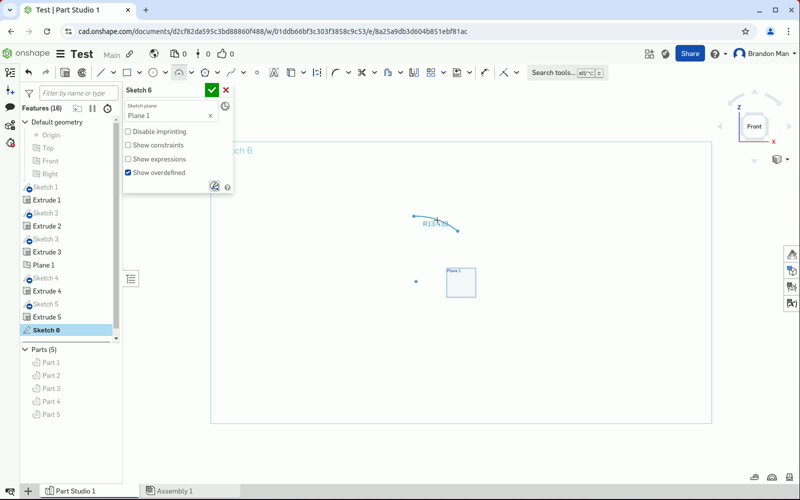
mouse_move(457, 231)
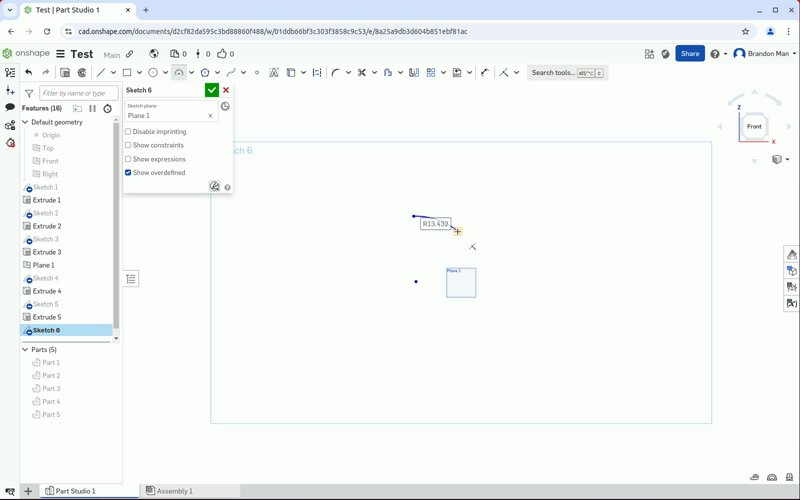
click(457, 231)
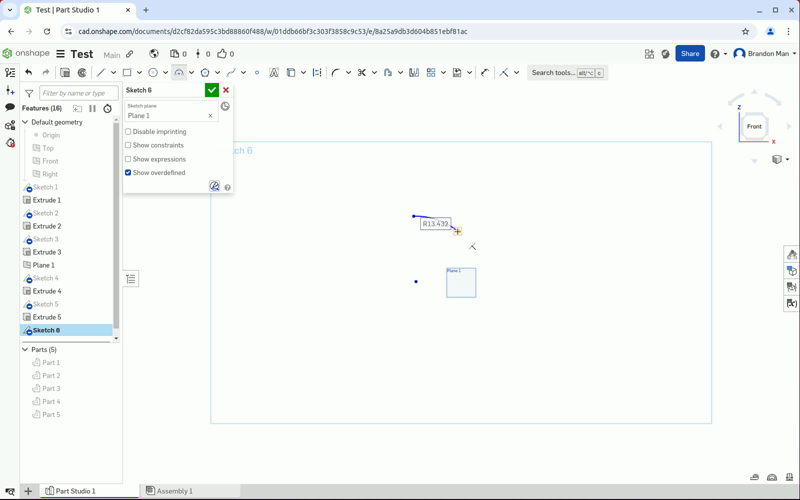
key_down(shift)
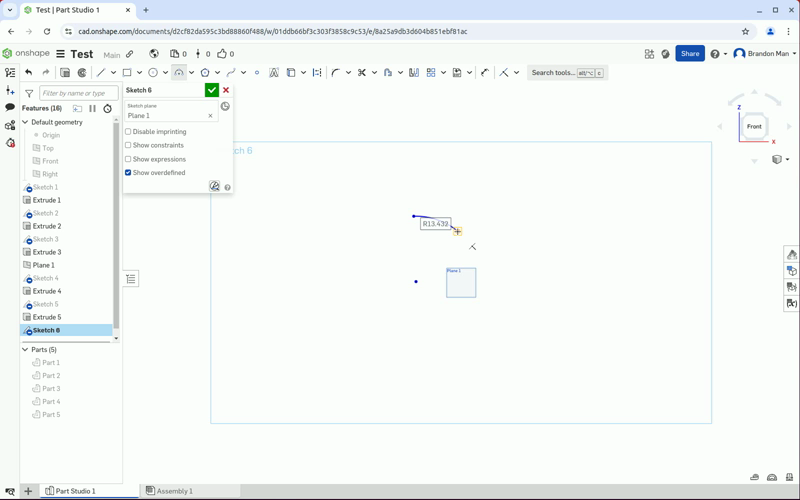
mouse_move(486, 218)
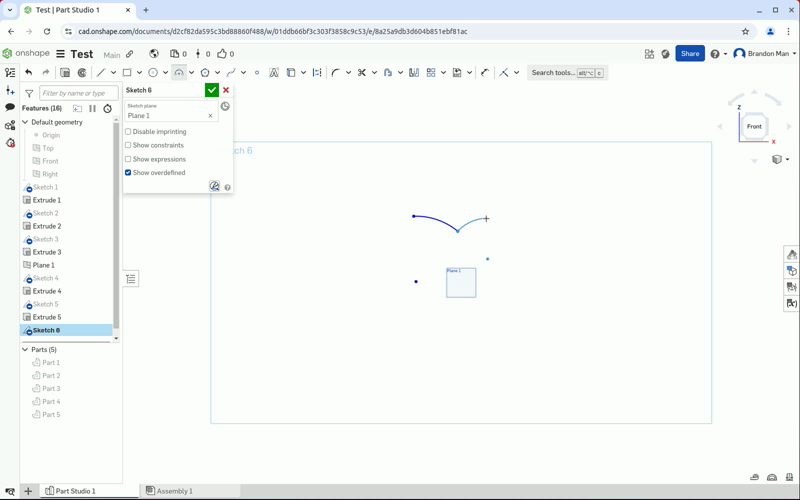
click(486, 218)
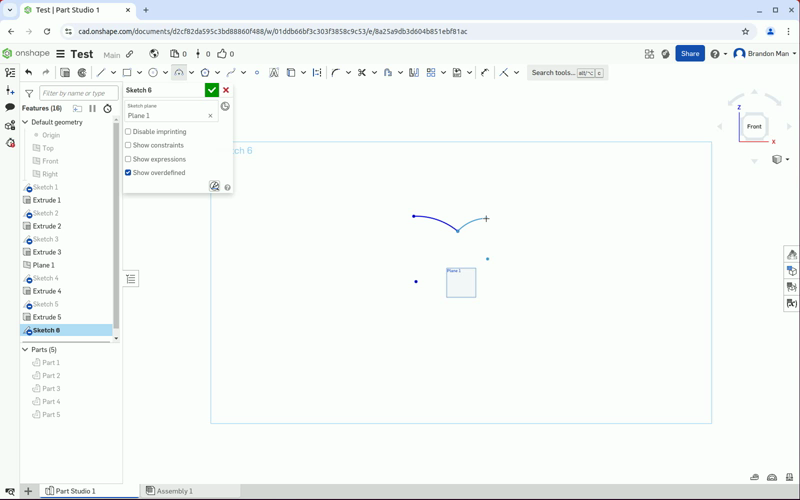
mouse_move(471, 222)
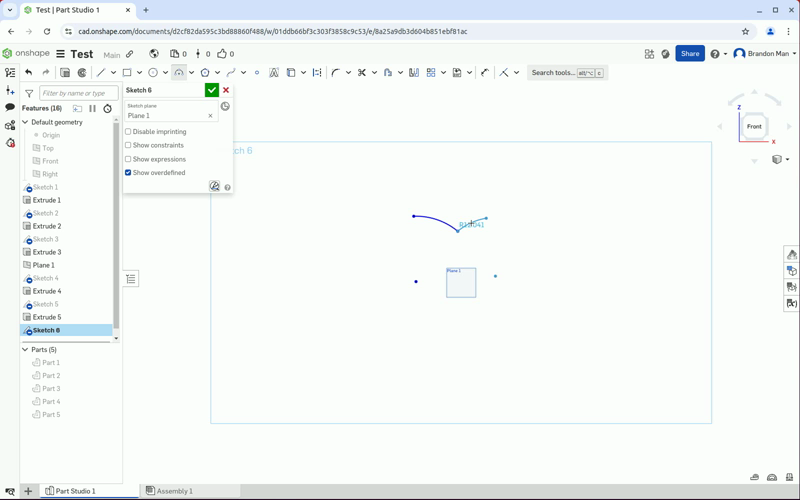
click(471, 222)
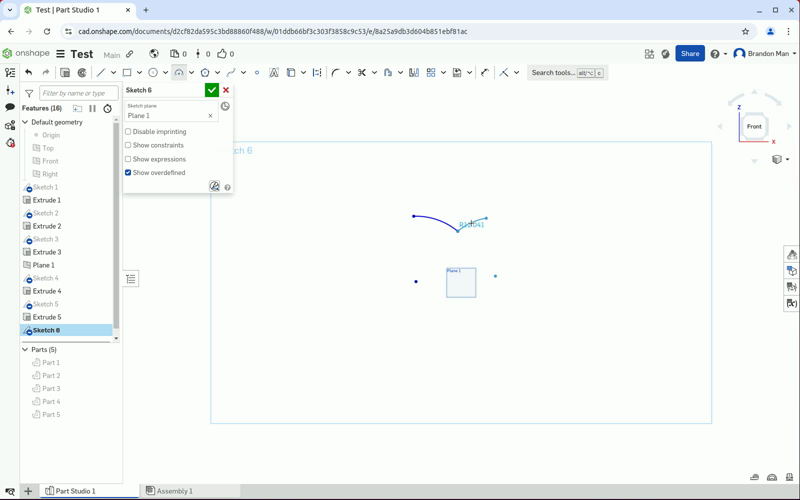
key_up(shift)
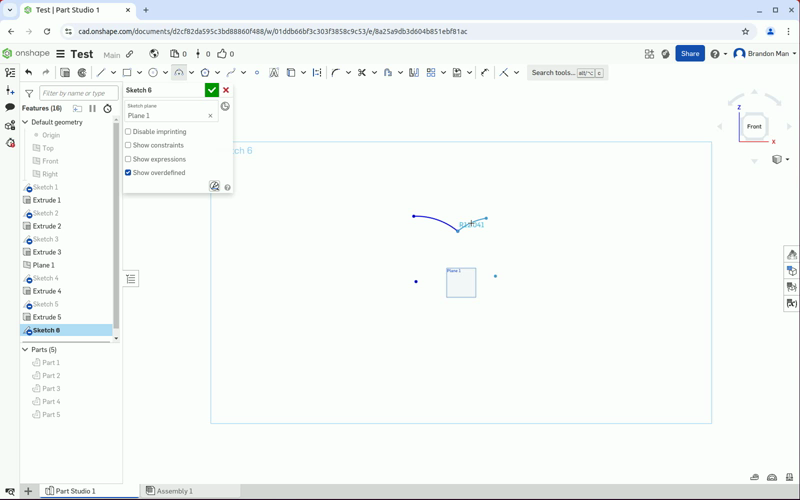
mouse_move(486, 218)
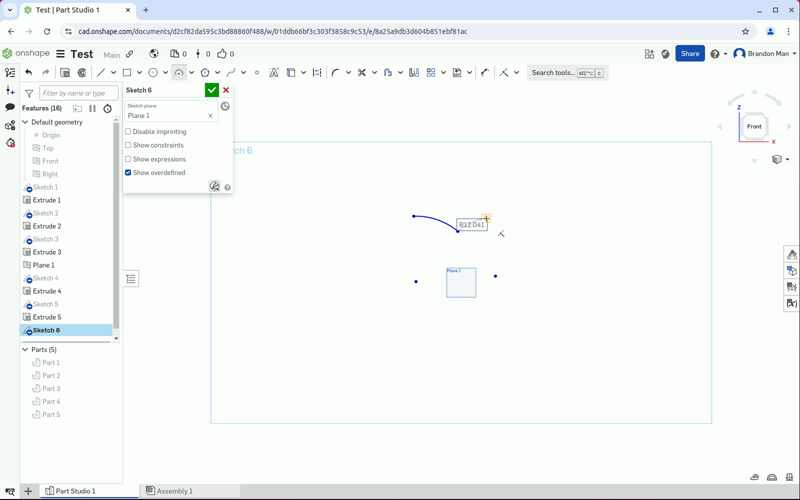
click(486, 218)
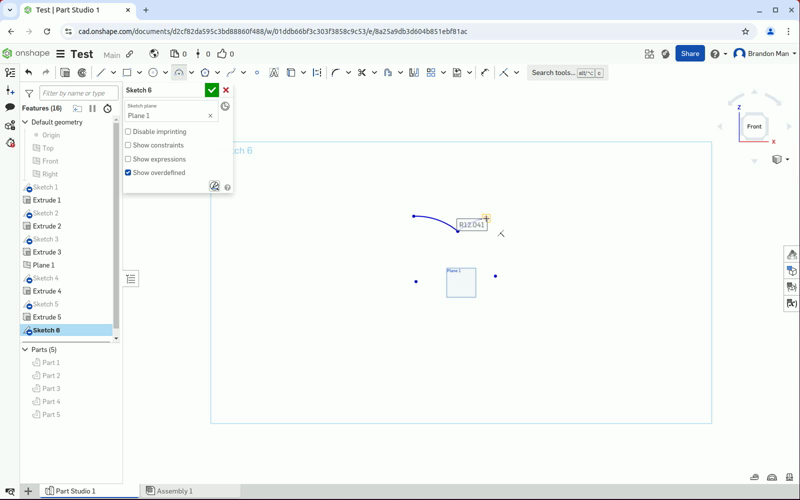
mouse_move(413, 216)
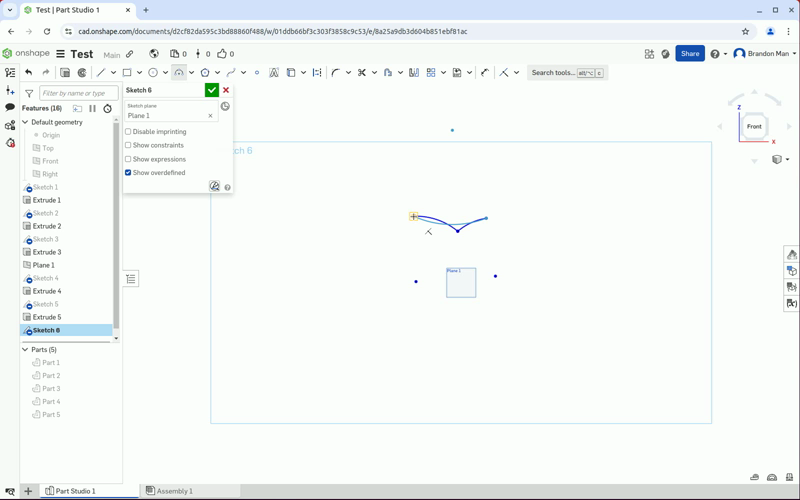
click(413, 216)
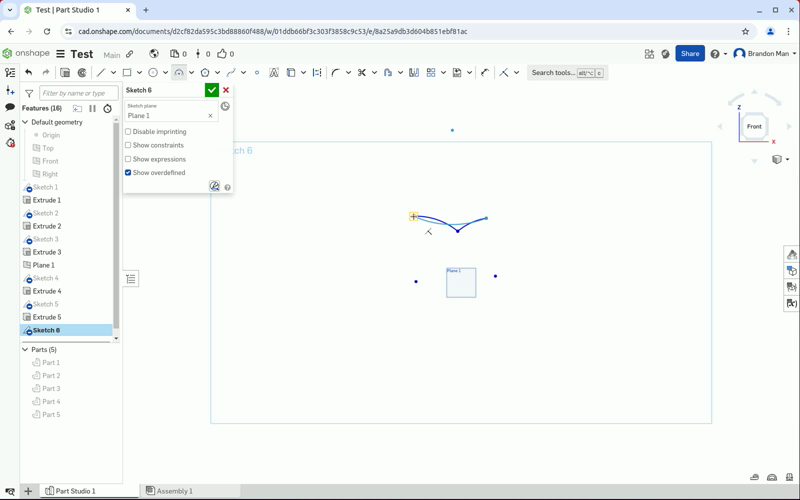
key_down(shift)
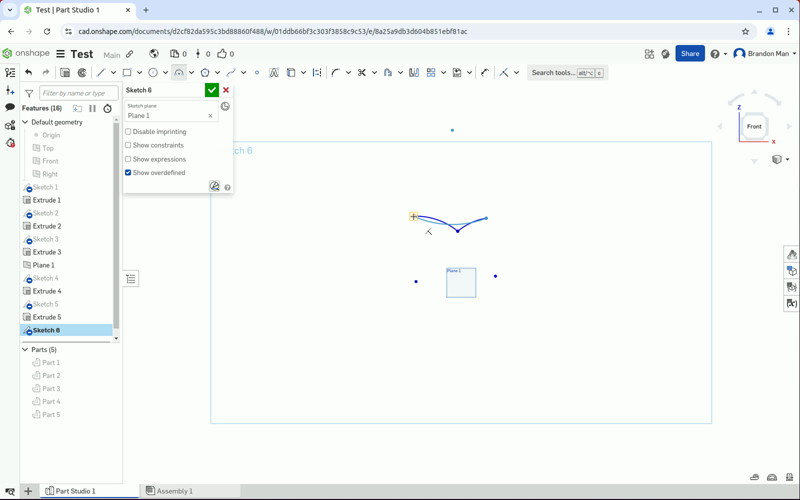
mouse_move(452, 129)
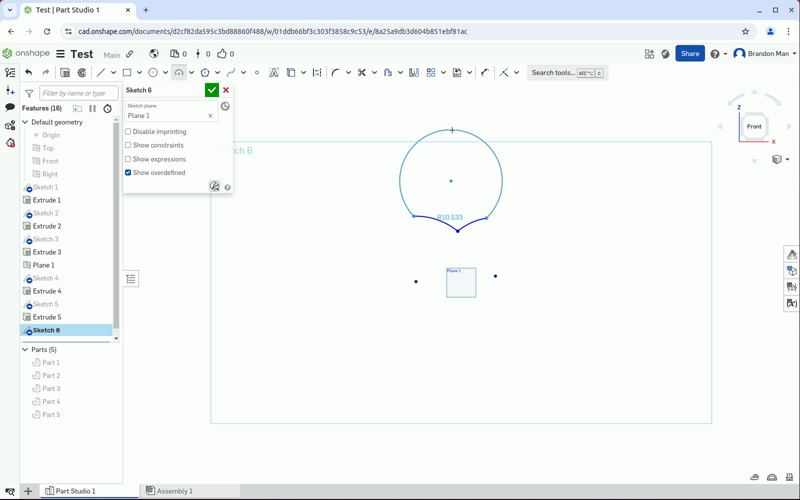
click(452, 129)
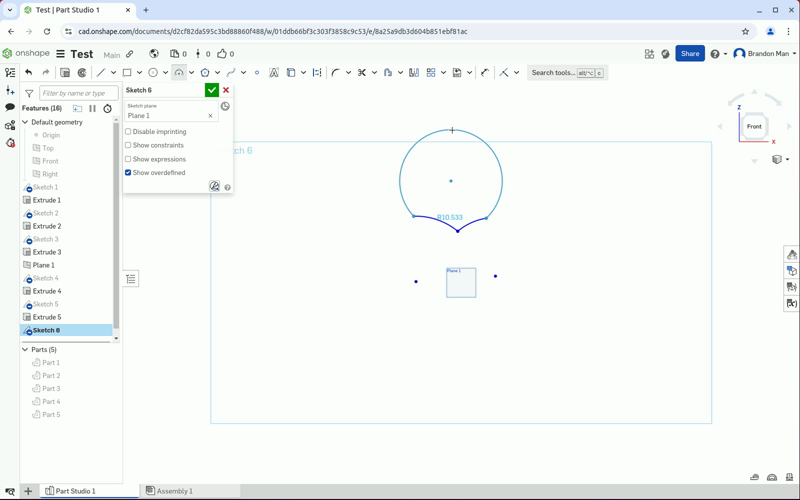
key_up(shift)
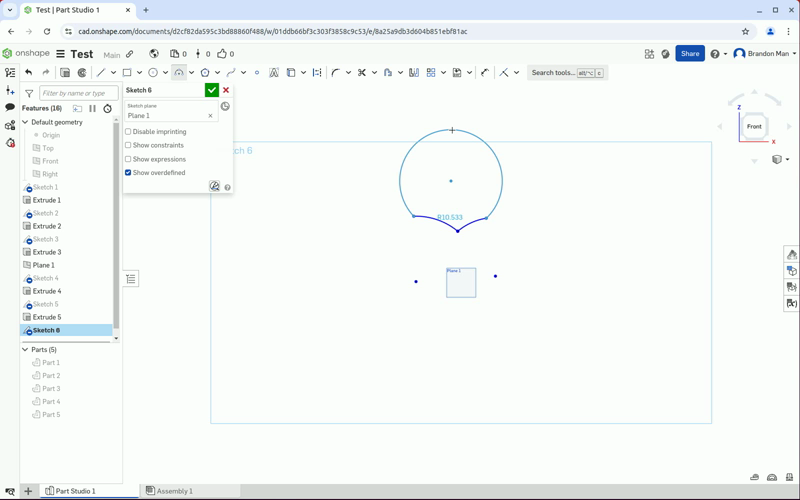
key(esc)
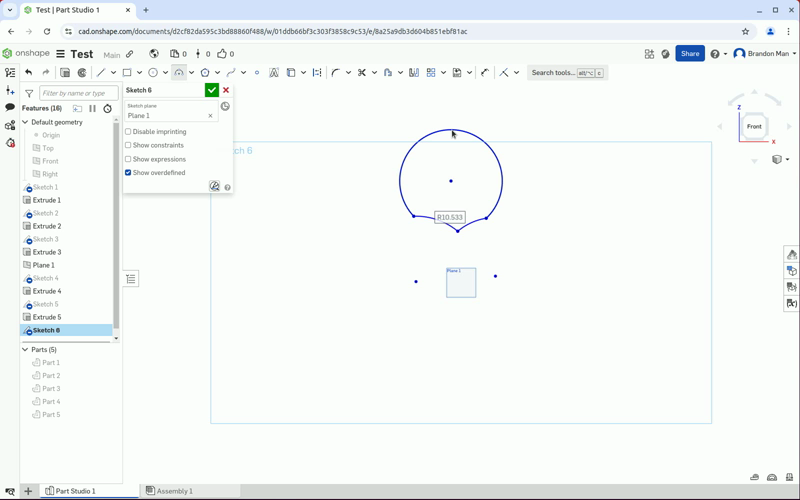
mouse_move(485, 157)
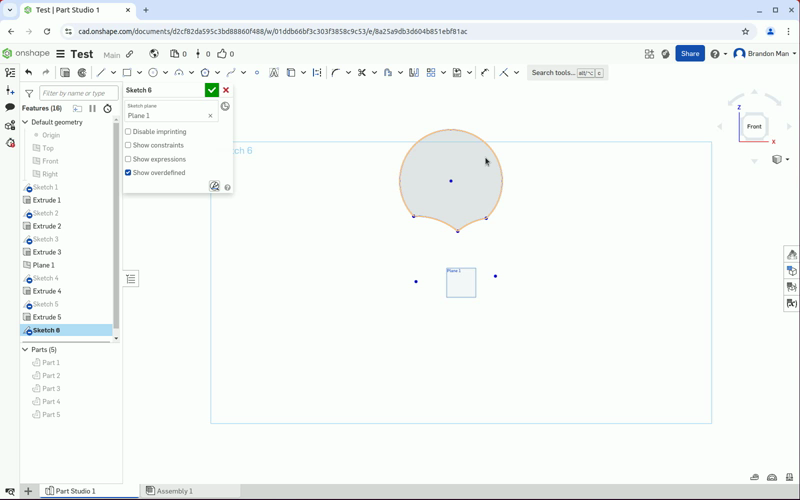
click(485, 157)
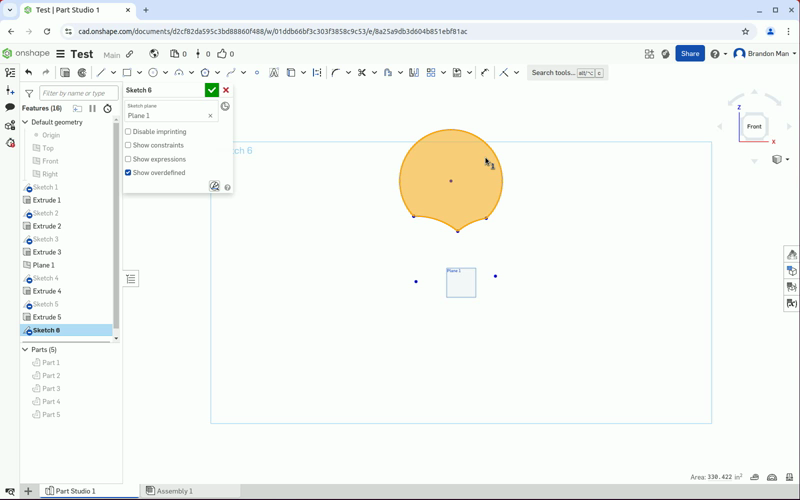
mouse_move(73, 352)
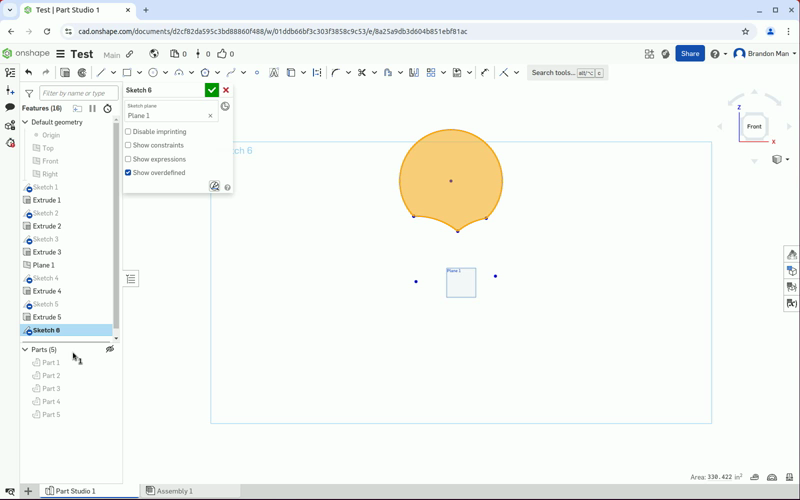
key(shift+y)
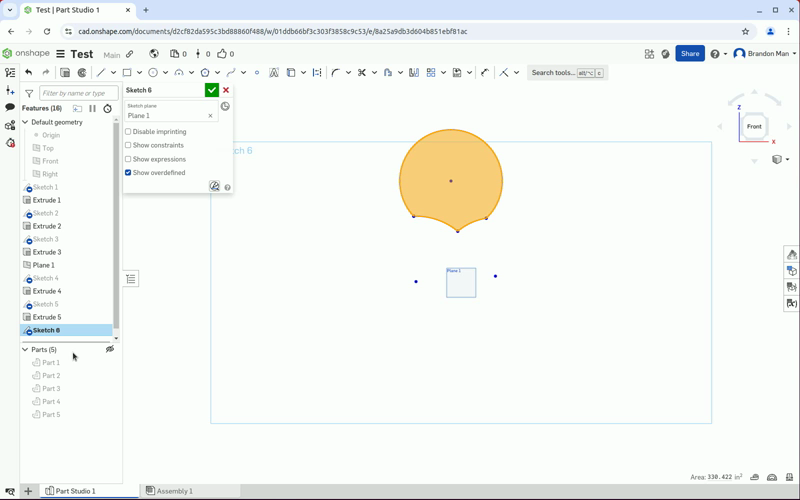
key(shift+e)
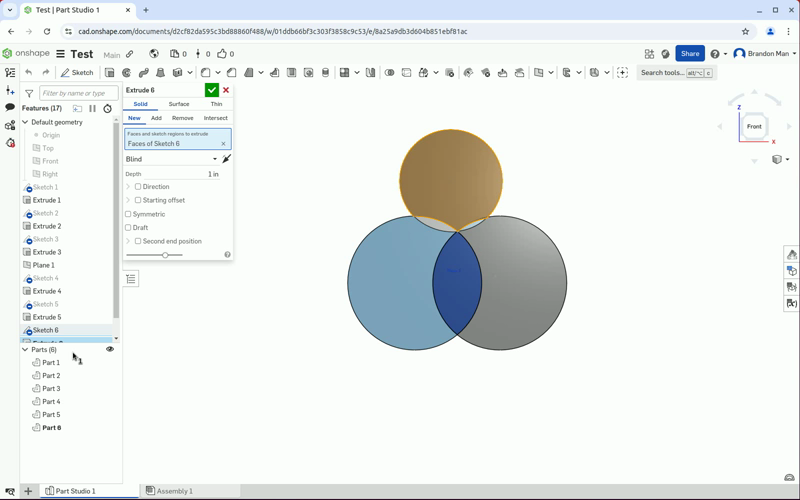
mouse_move(143, 106)
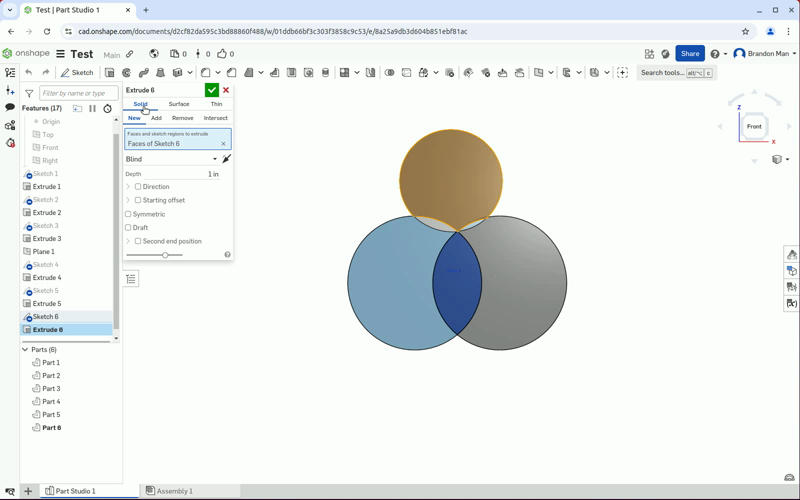
click(143, 106)
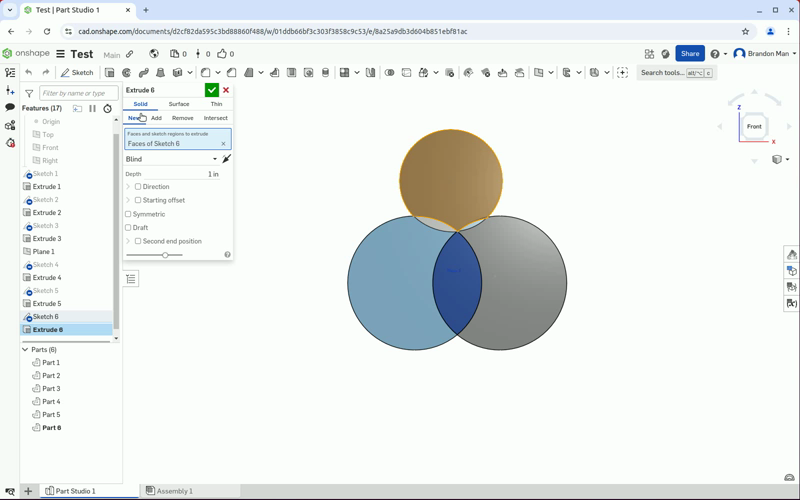
mouse_move(137, 120)
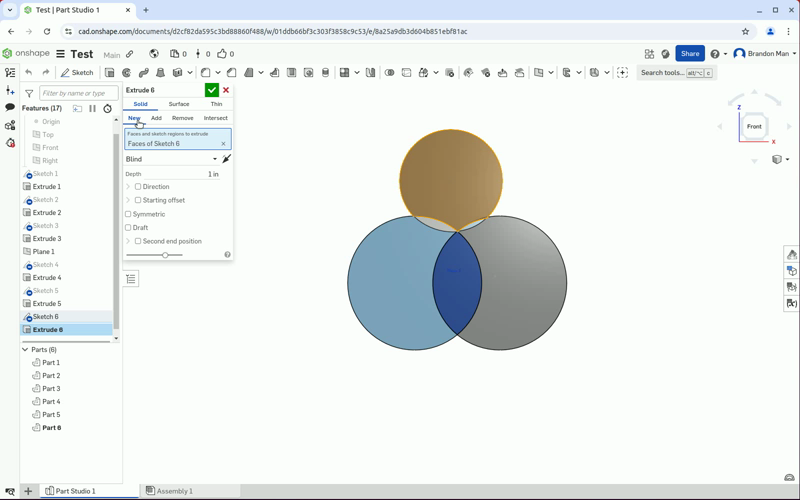
click(137, 120)
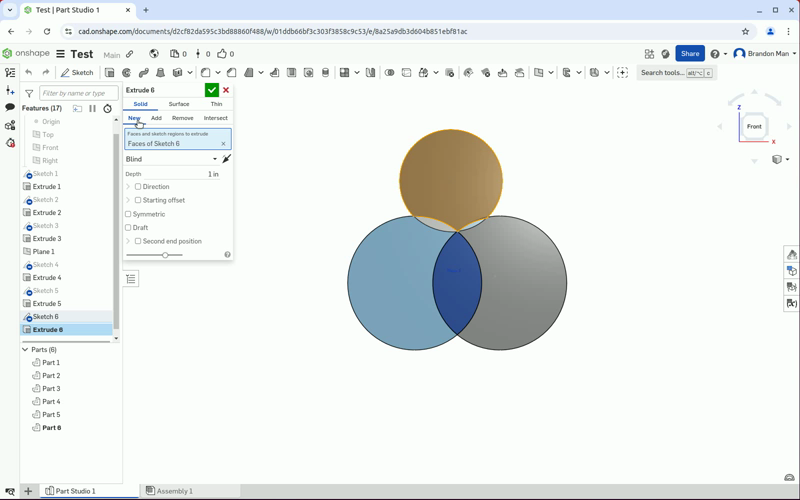
key(tab, 4)
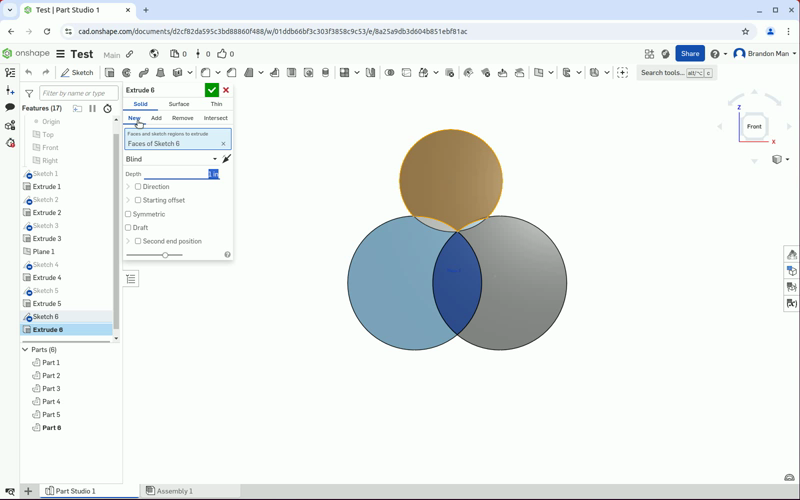
text(13.721)
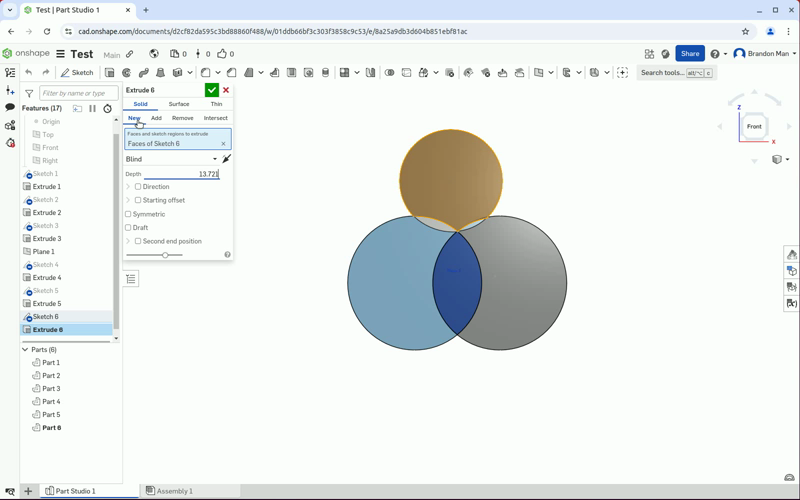
key(enter)
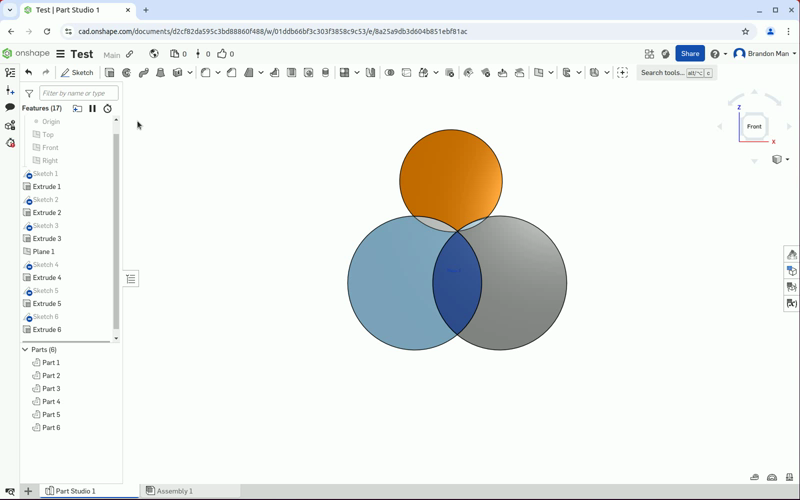
key(shift+h)
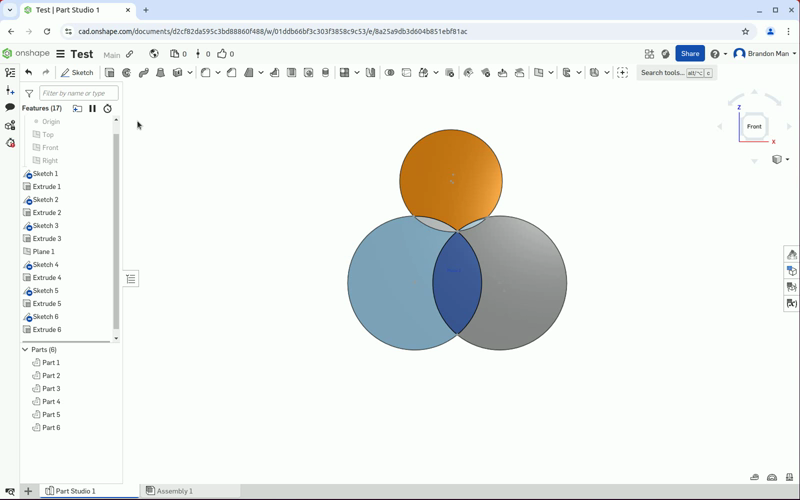
key(shift+h)
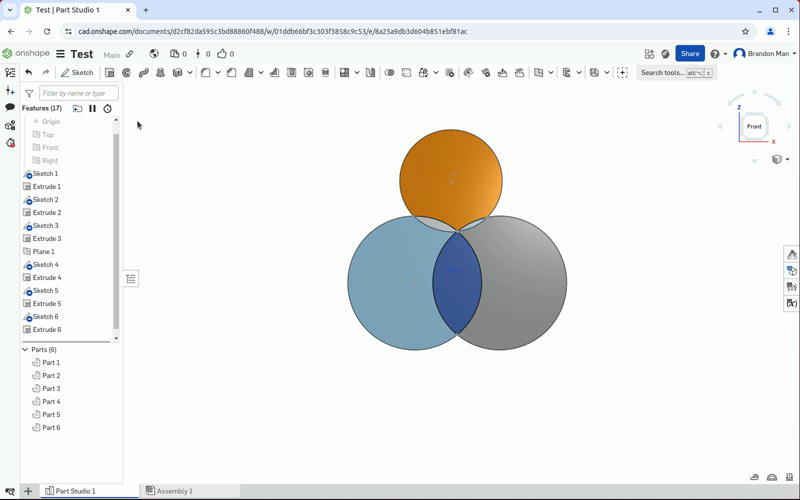
key(shift+7)
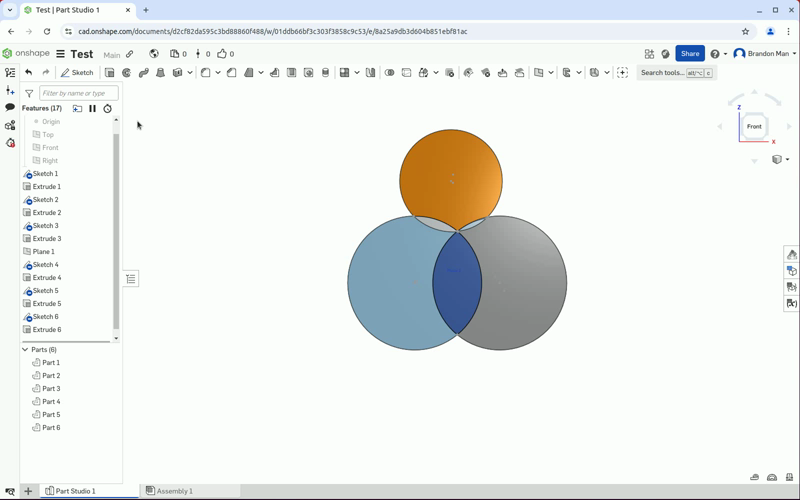
key(left, 2)
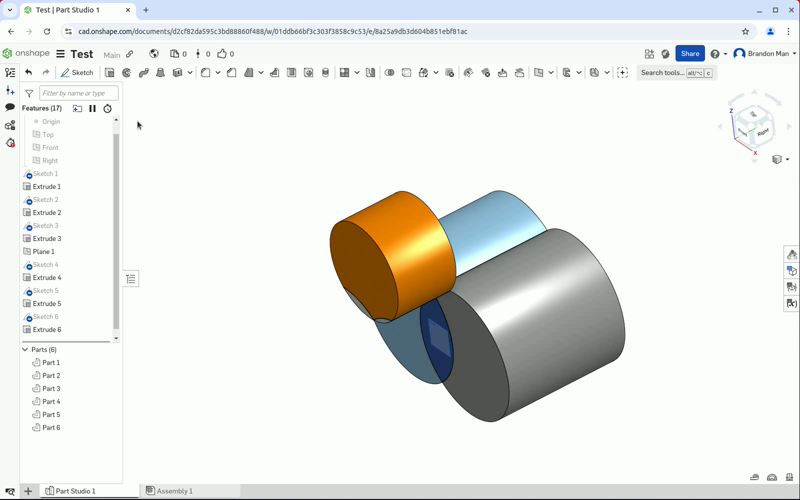
key(down, 2)
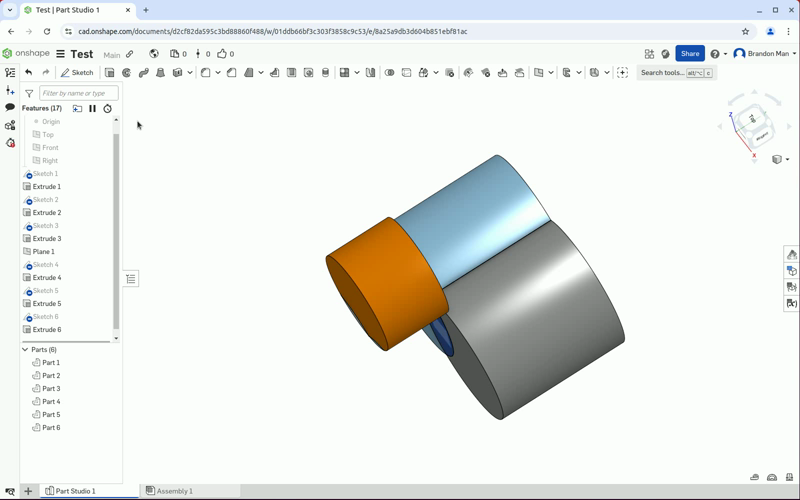
key(up, 2)
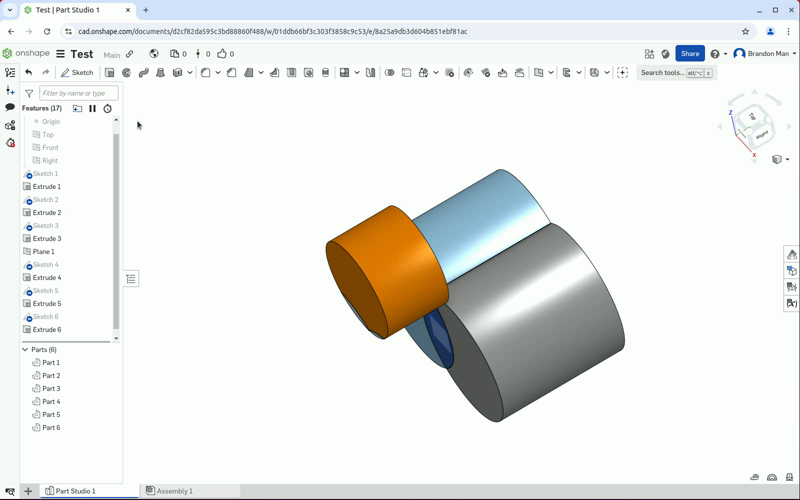
key(right, 2)
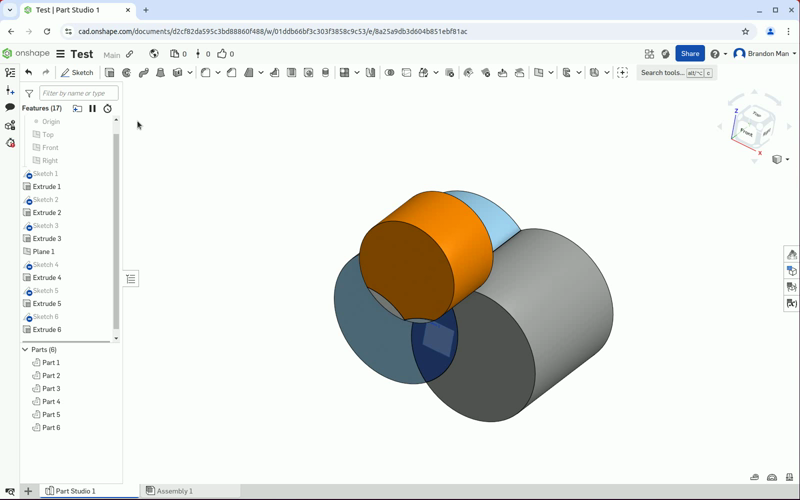
mouse_move(69, 176)
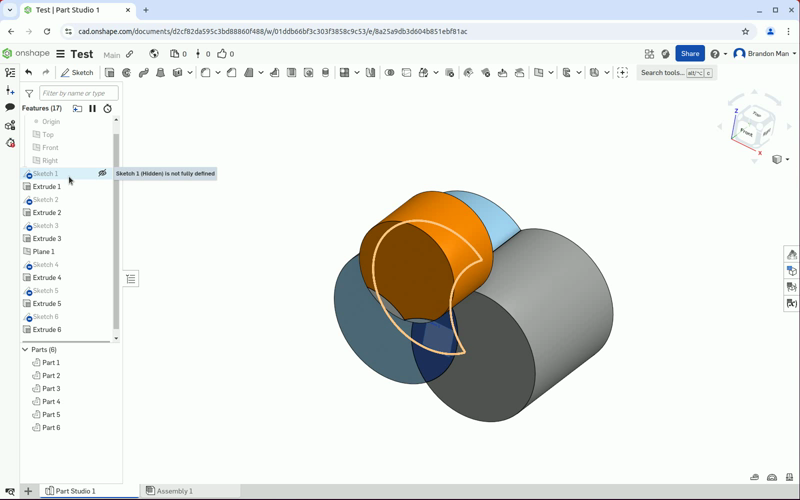
click(69, 176)